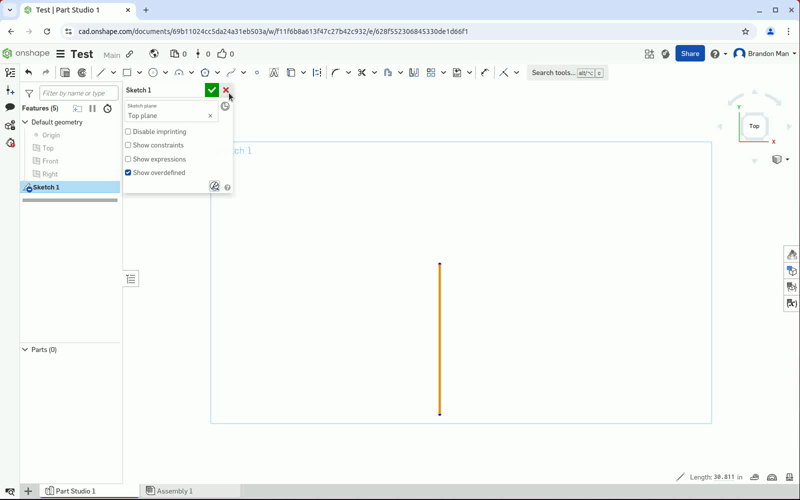
key(shift+h)
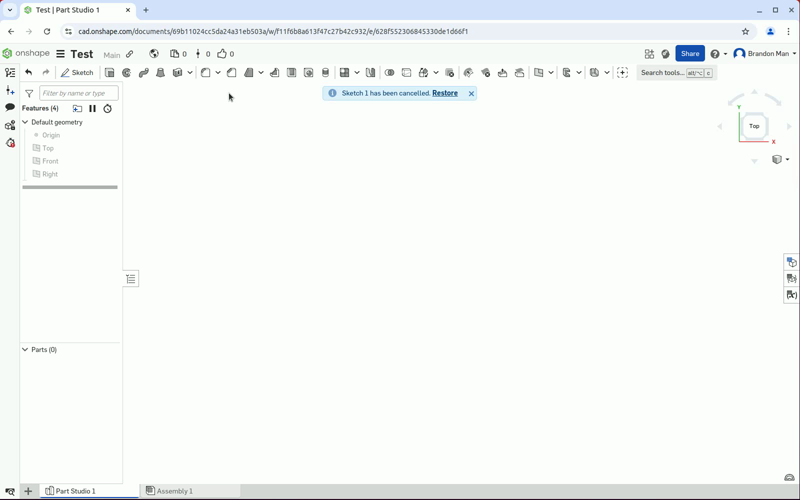
mouse_move(73, 352)
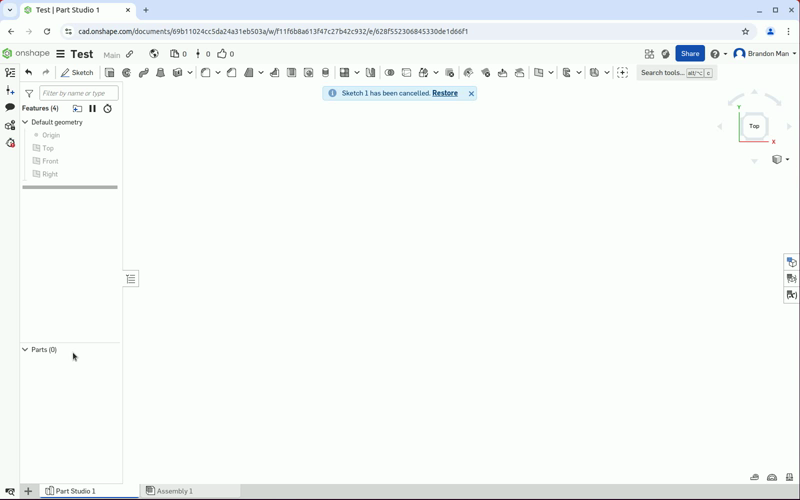
key(y)
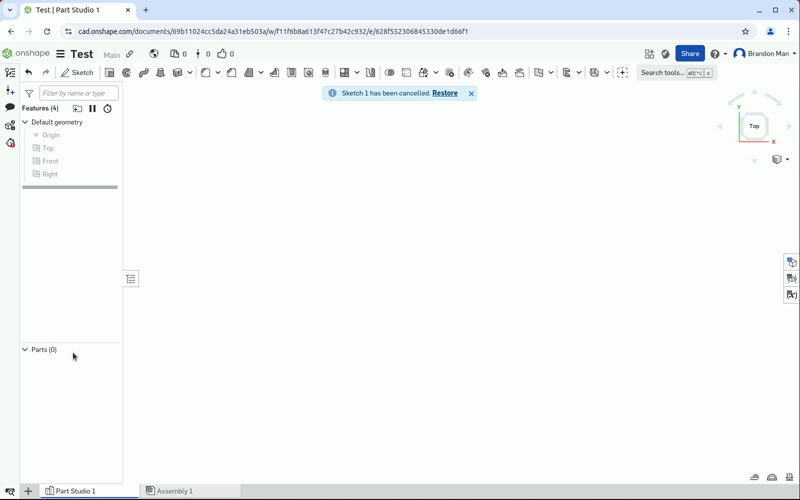
key(shift+p)
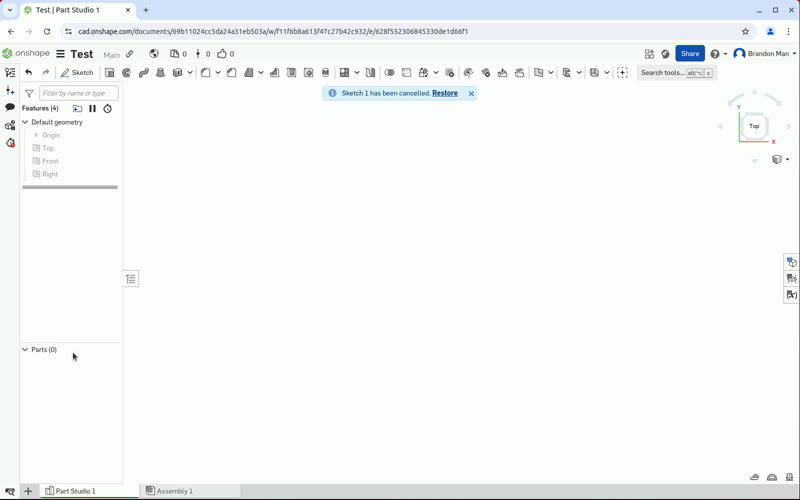
key(space)
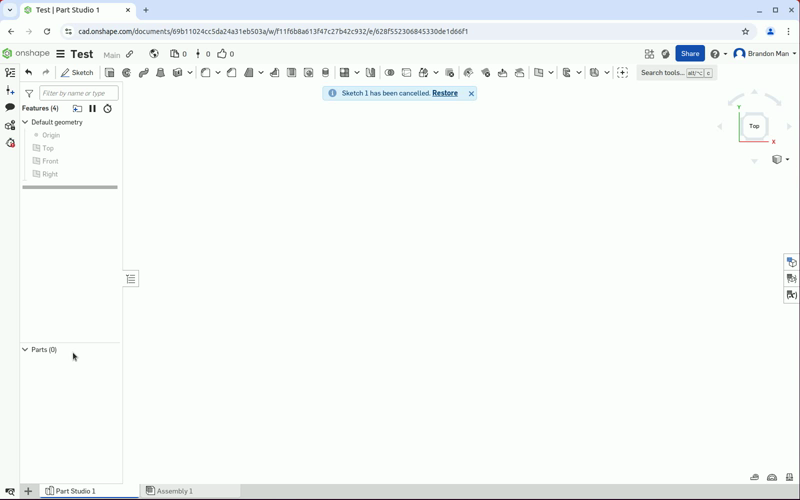
key_down(shift)
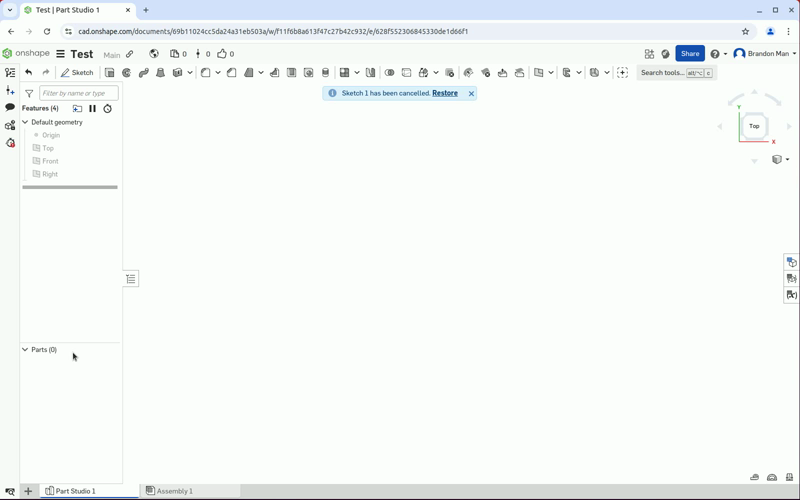
key(up)
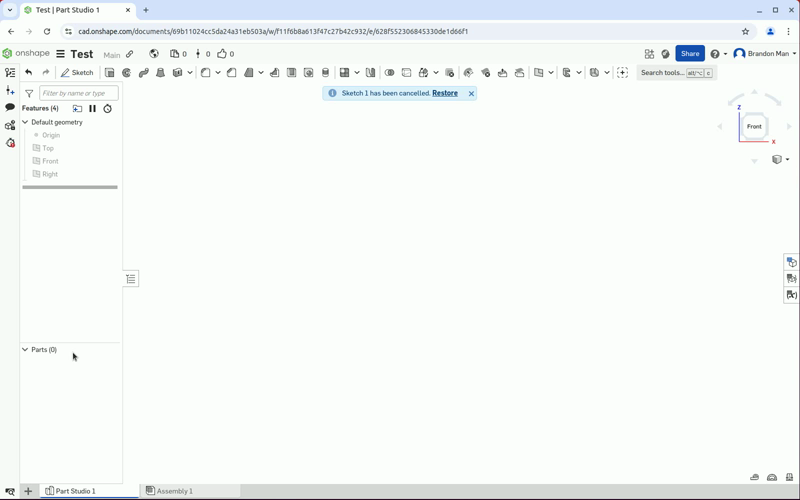
key_up(shift)
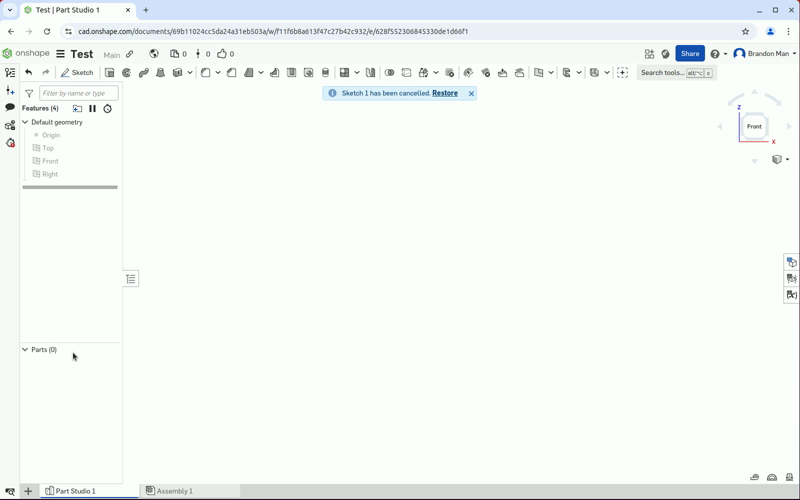
mouse_move(73, 352)
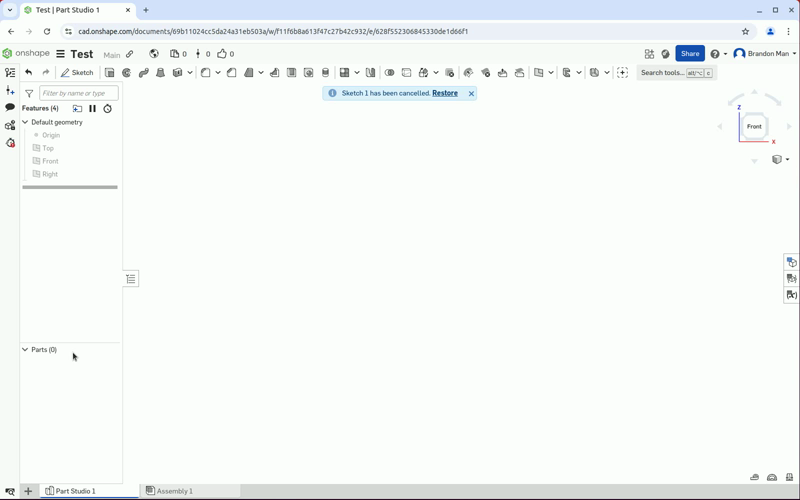
key(shift+y)
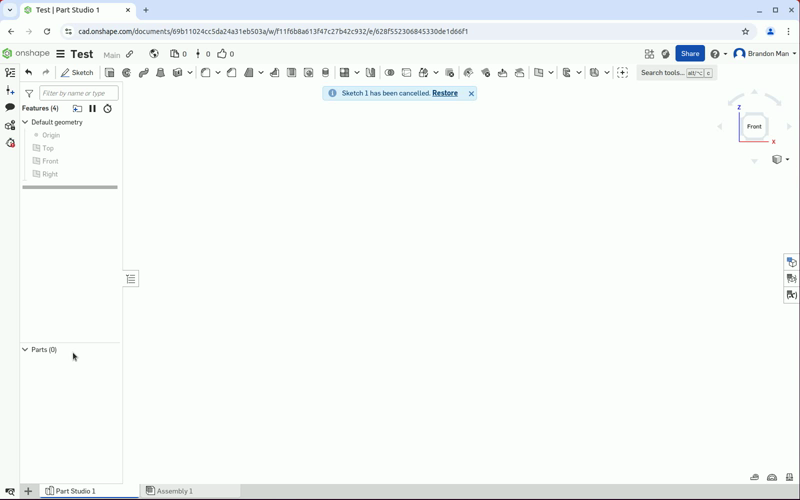
key(shift+s)
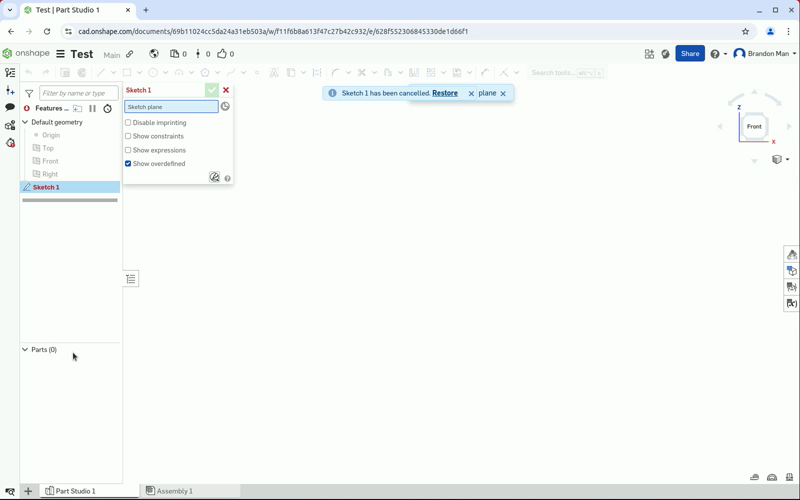
mouse_move(73, 163)
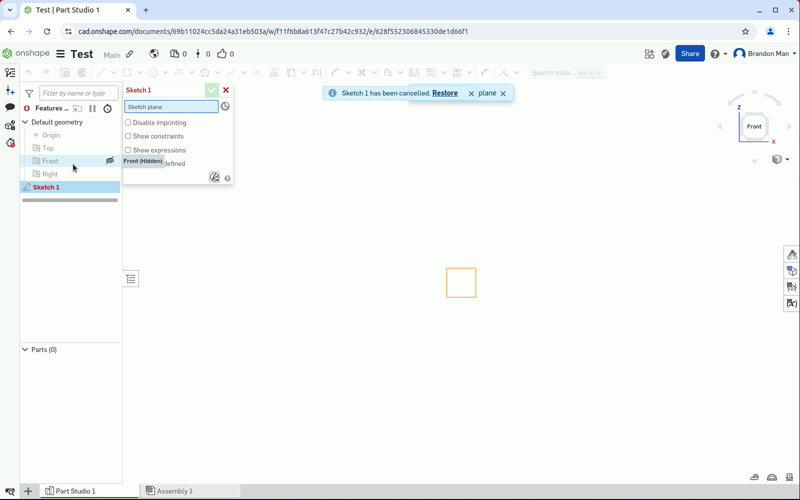
click(73, 163)
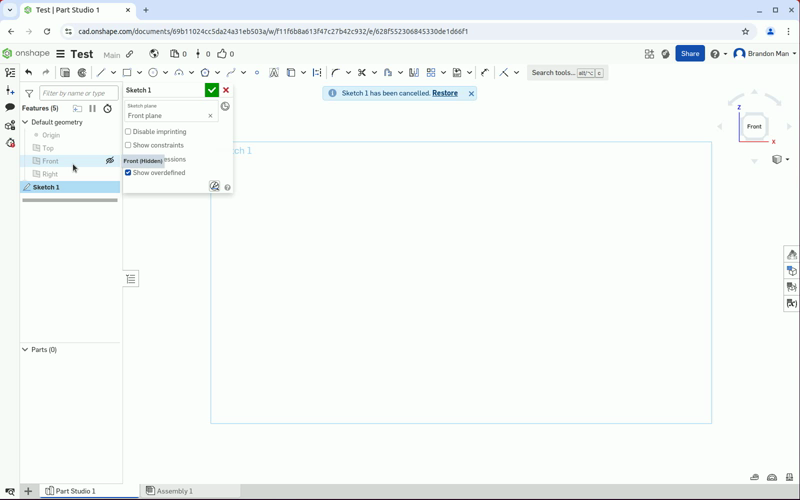
mouse_move(73, 352)
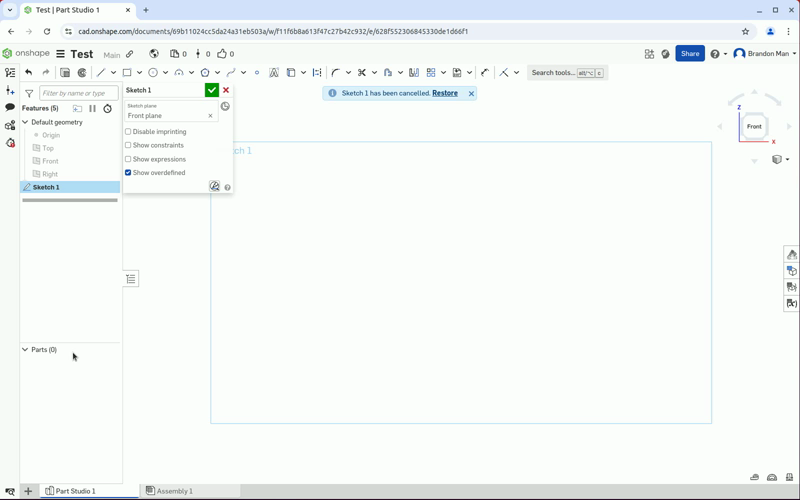
key(y)
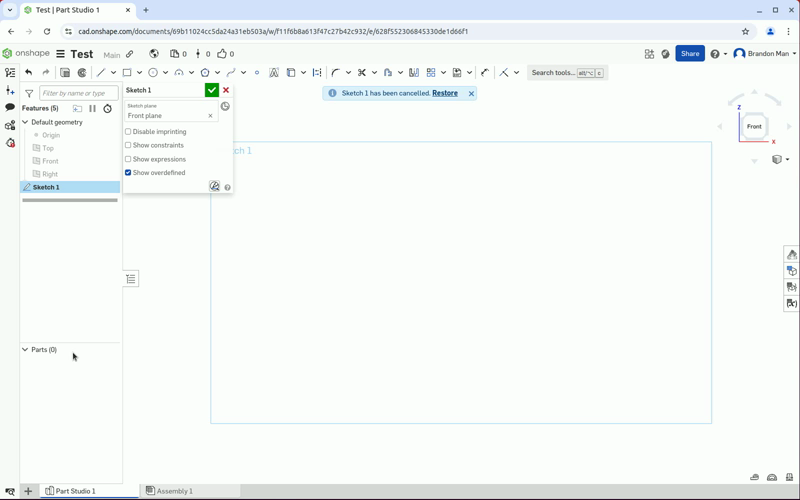
key(l)
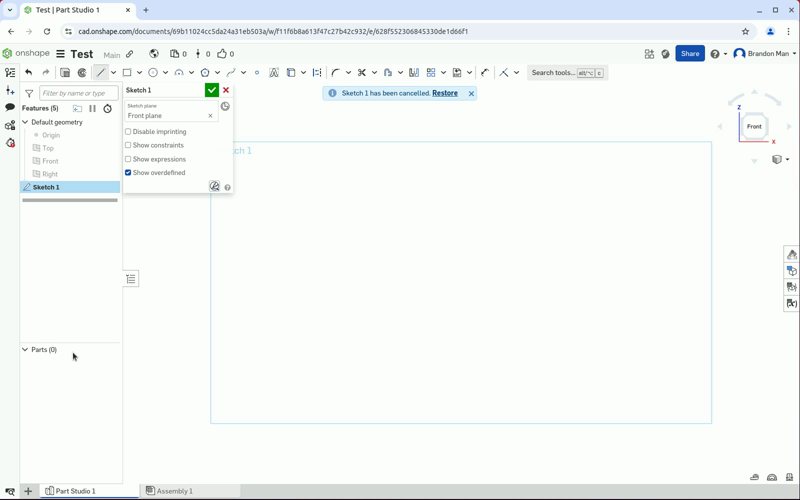
key_down(shift)
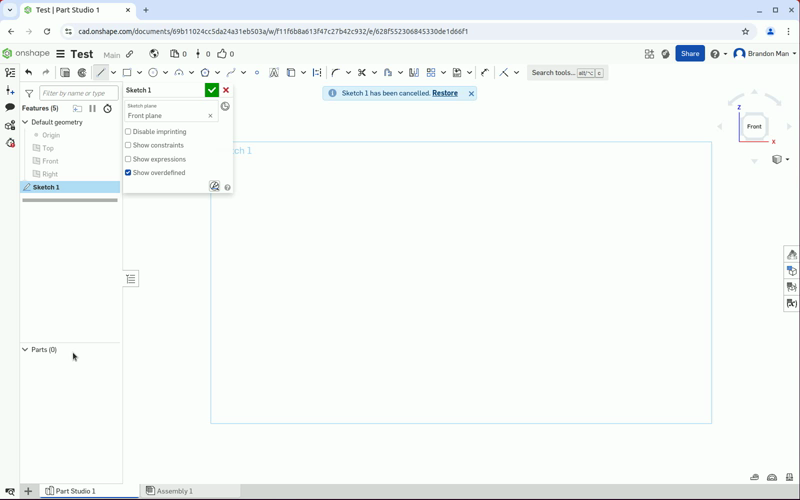
mouse_move(404, 339)
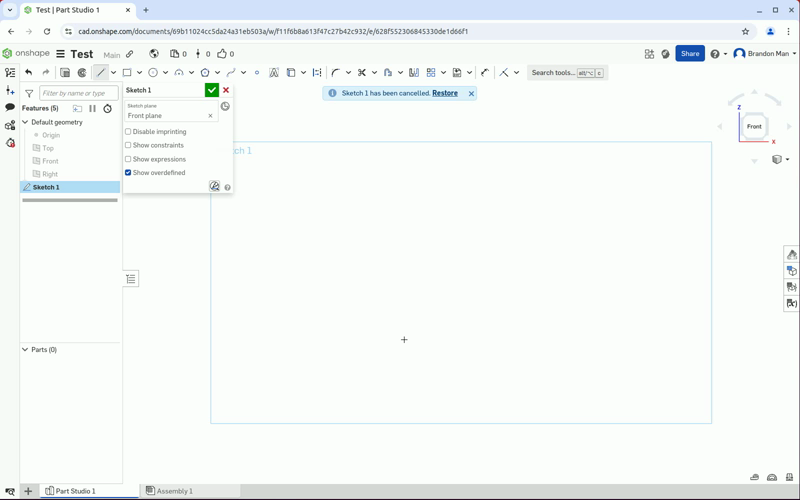
click(404, 339)
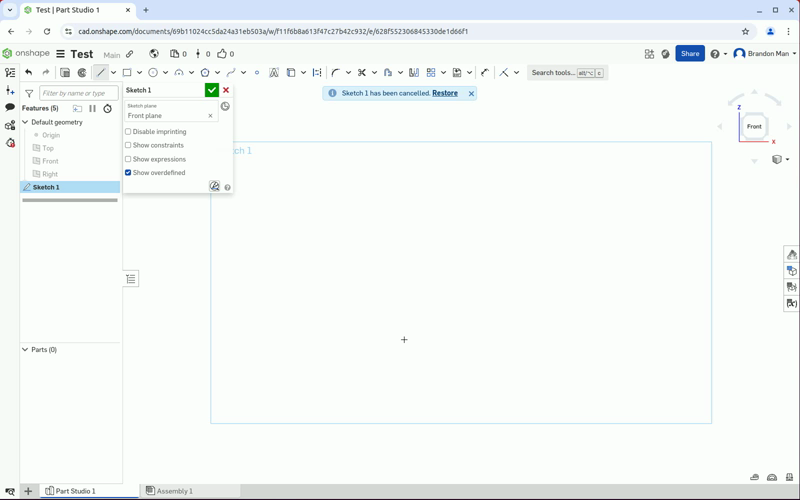
key_up(shift)
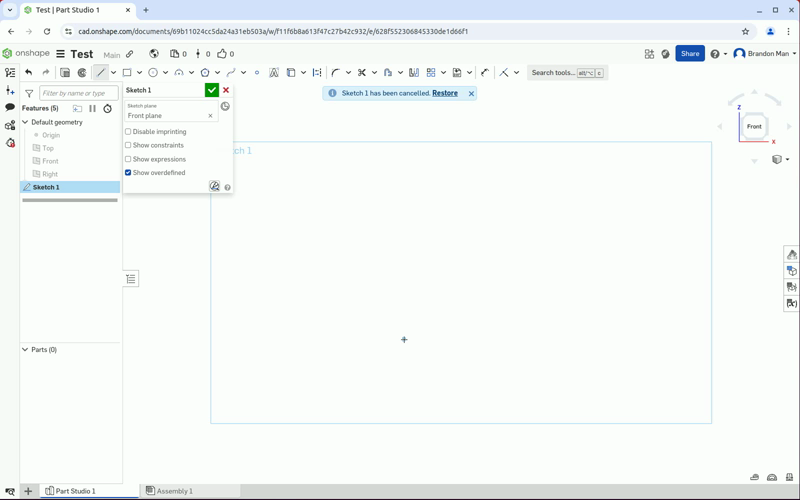
key_down(shift)
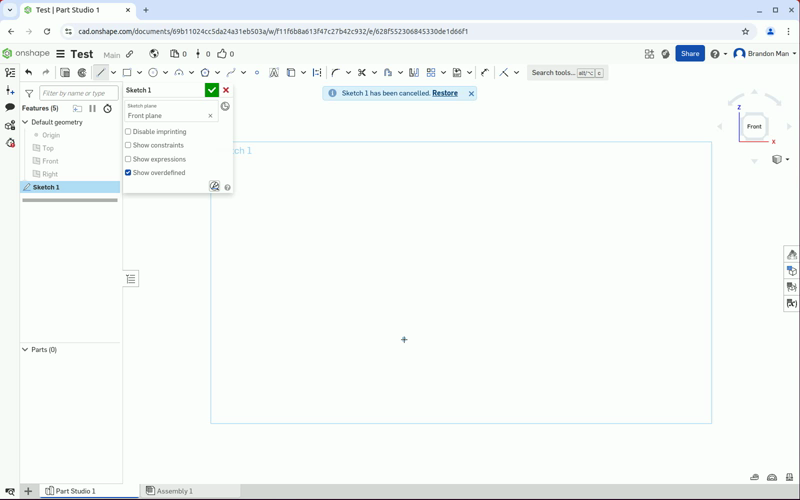
mouse_move(516, 339)
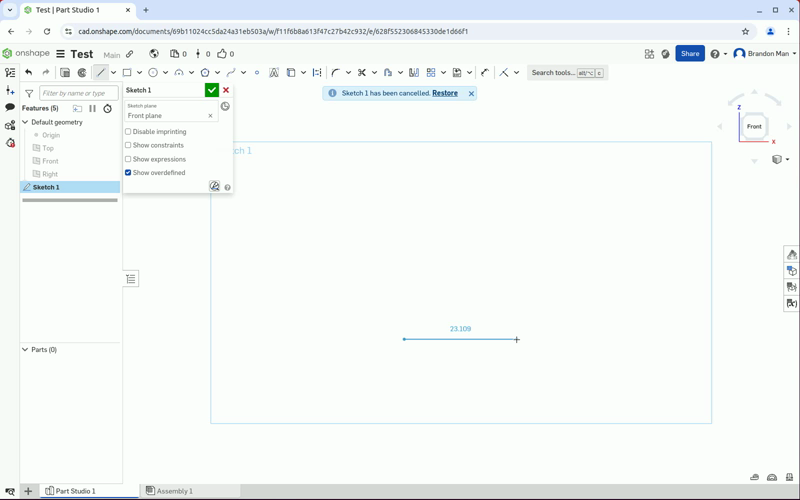
click(516, 339)
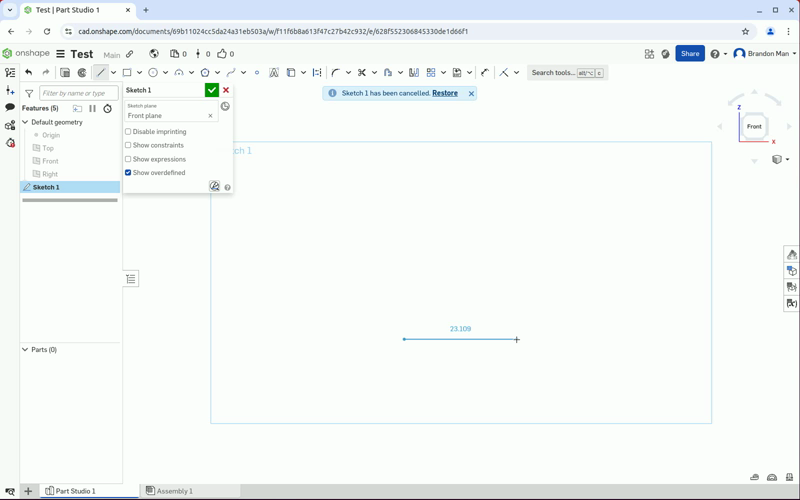
key_up(shift)
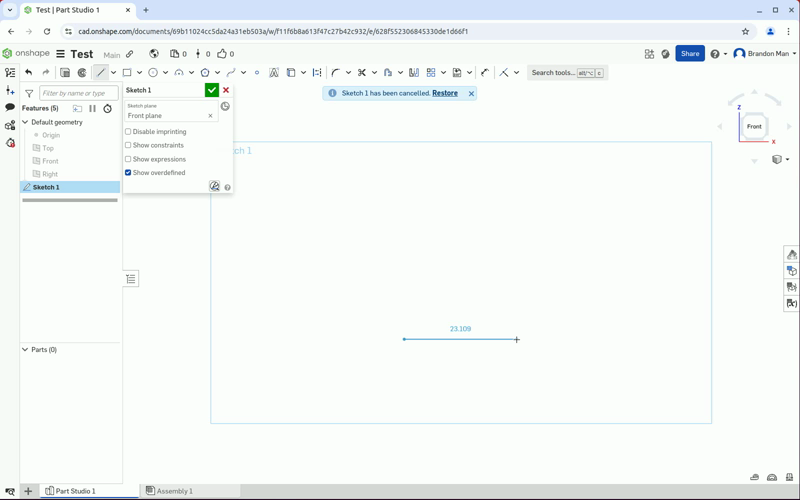
key_down(shift)
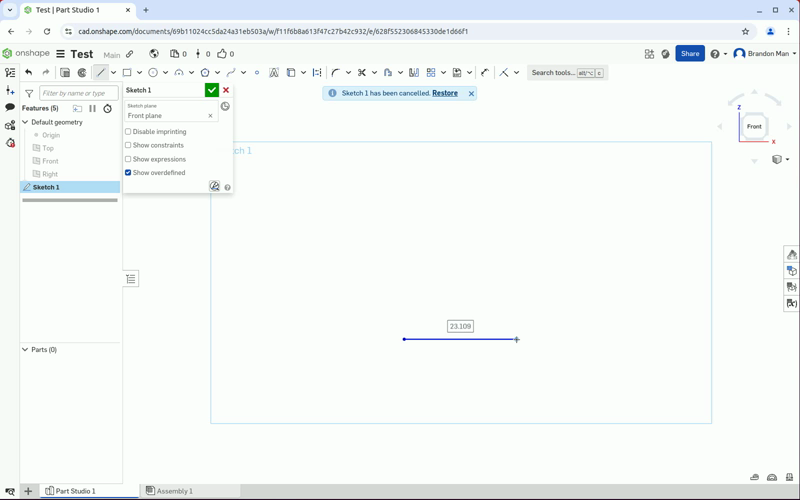
mouse_move(546, 339)
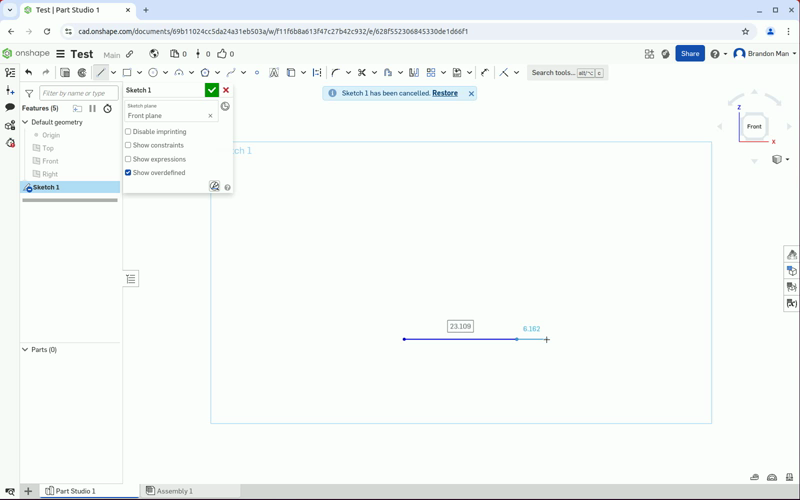
mouse_move(516, 322)
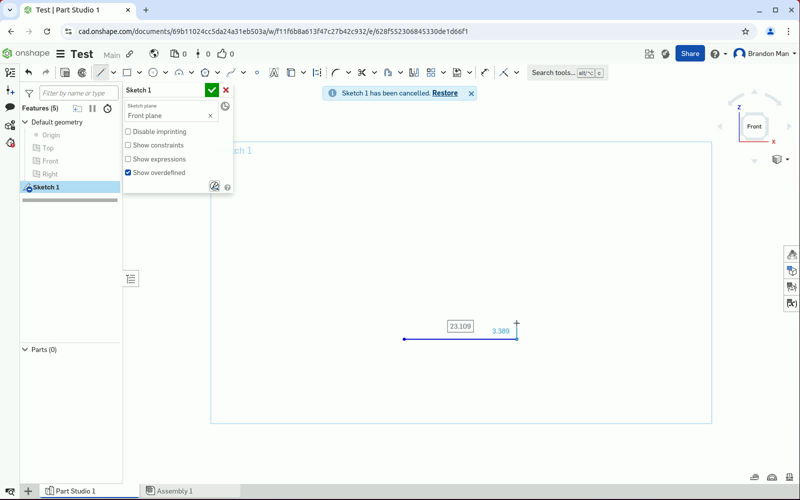
click(516, 322)
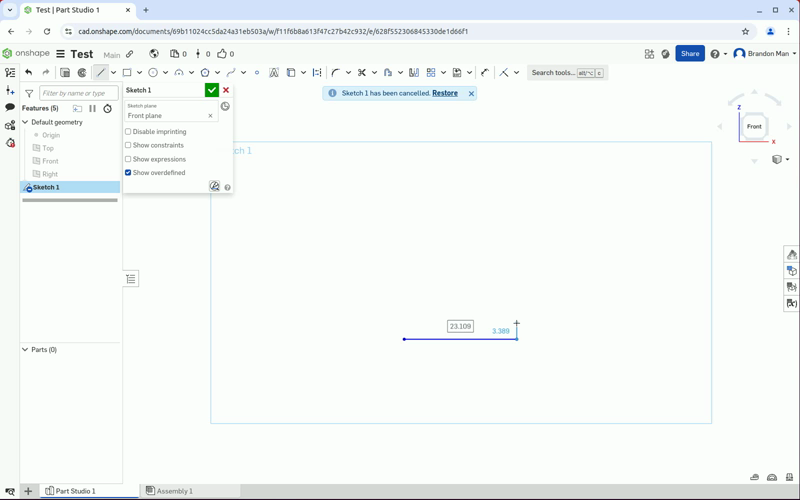
key_up(shift)
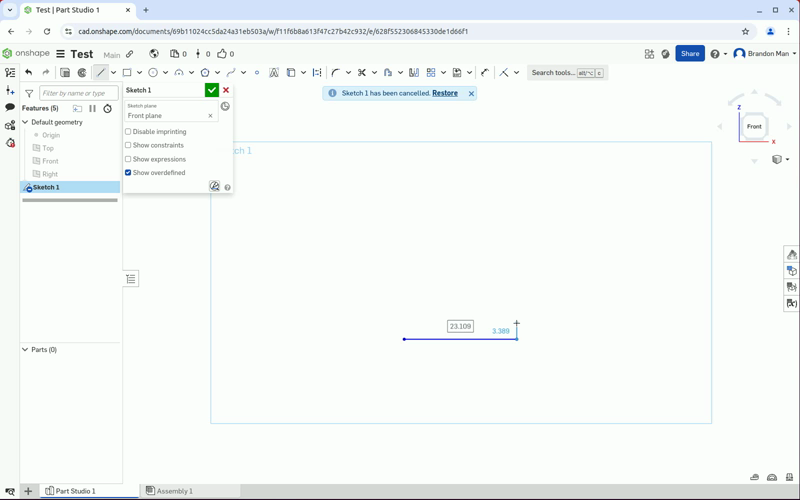
key_down(shift)
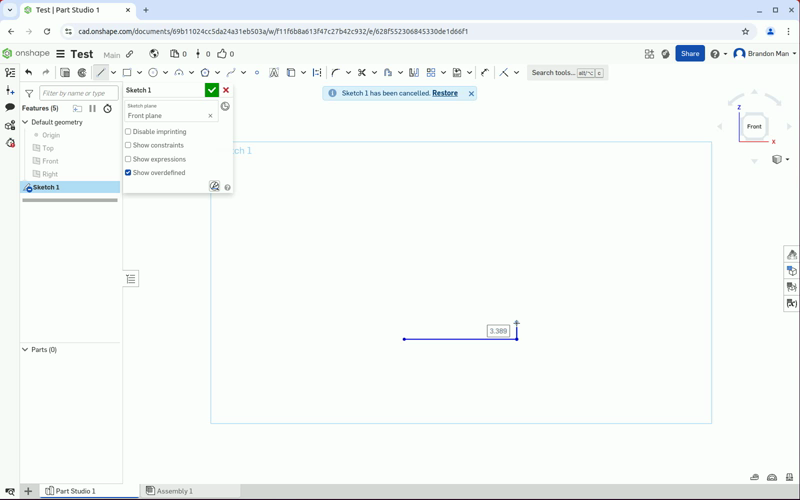
mouse_move(546, 322)
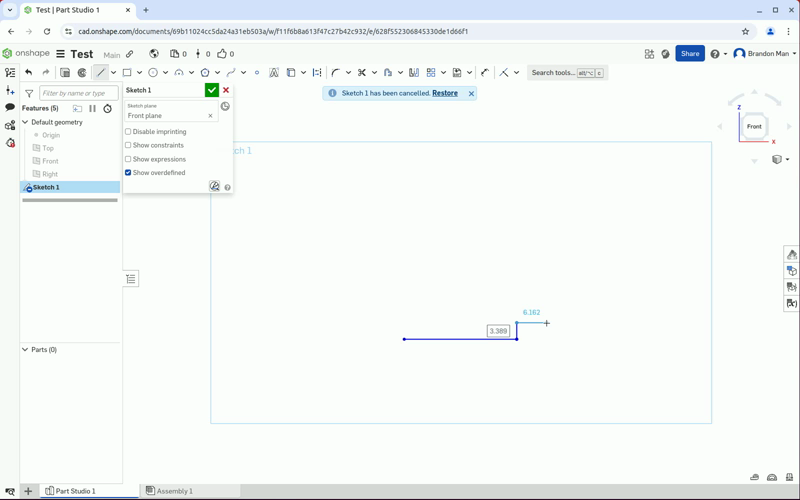
mouse_move(516, 314)
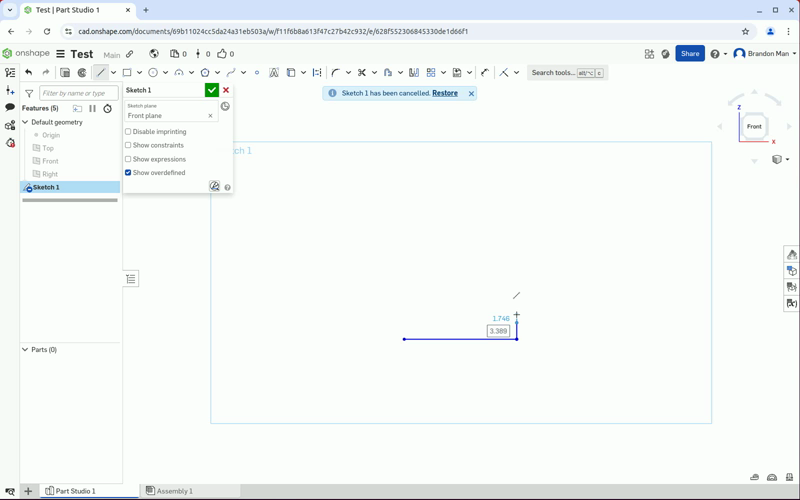
click(516, 314)
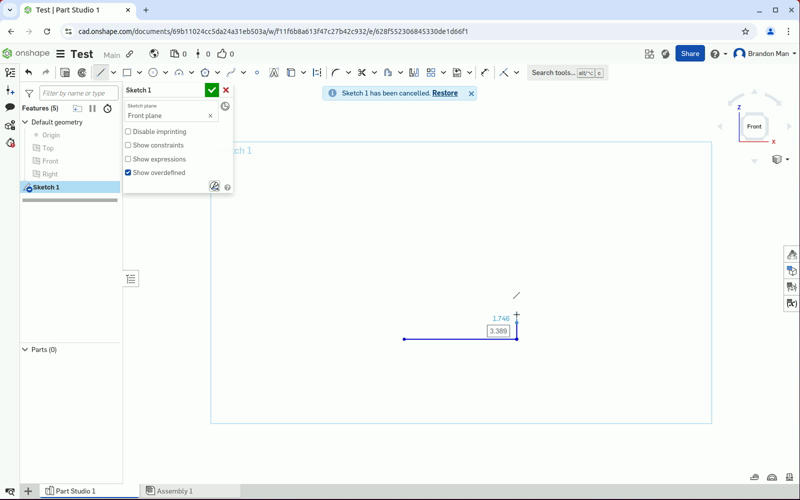
key_up(shift)
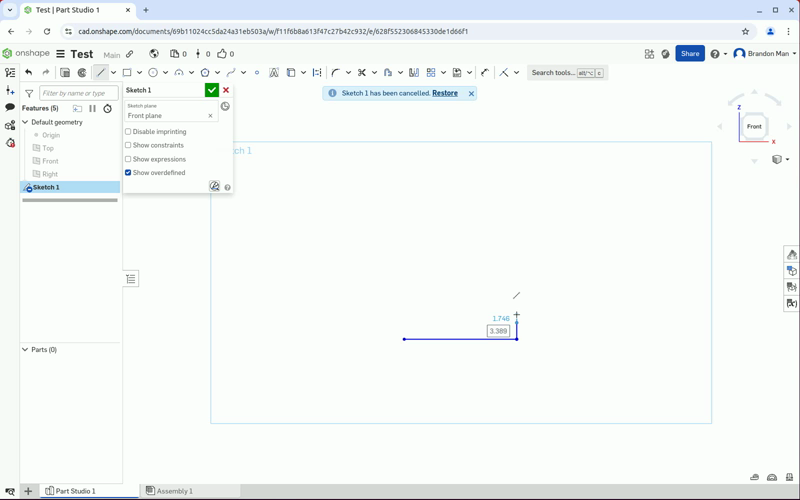
key_down(shift)
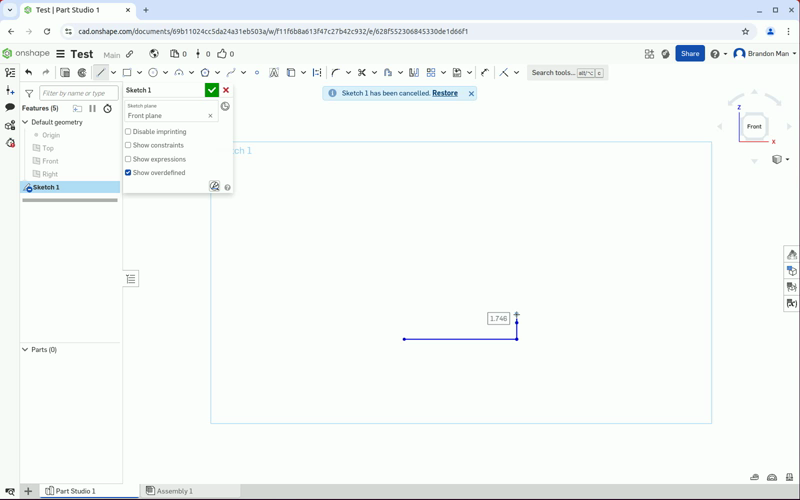
mouse_move(546, 314)
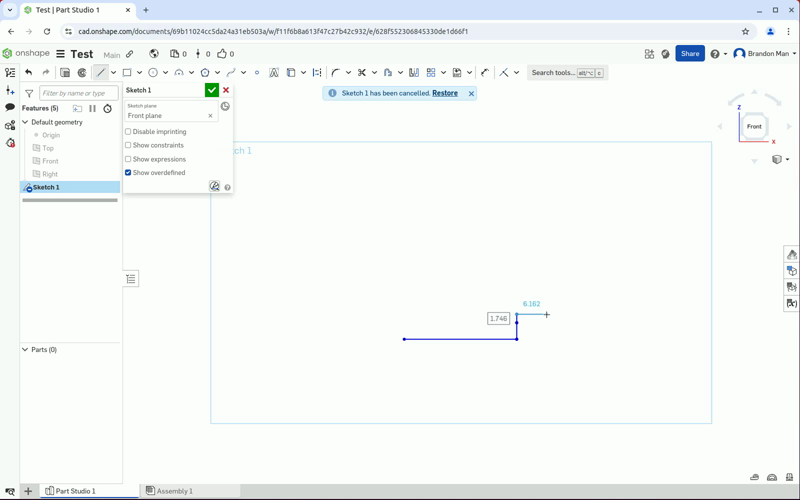
mouse_move(482, 314)
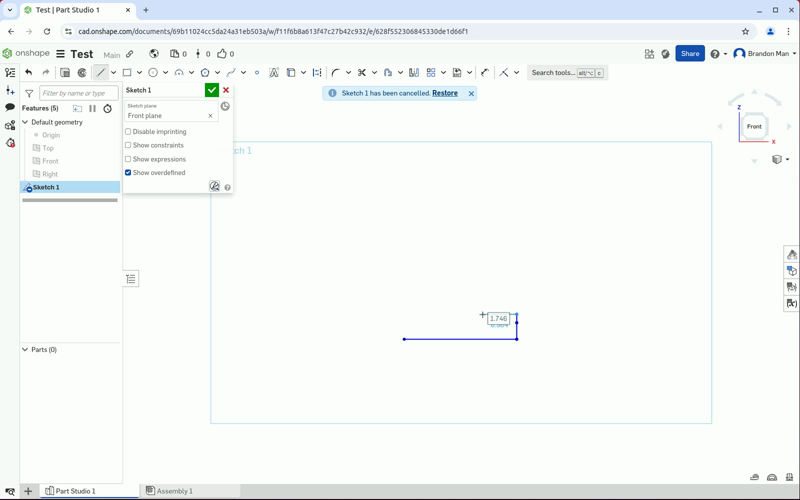
click(482, 314)
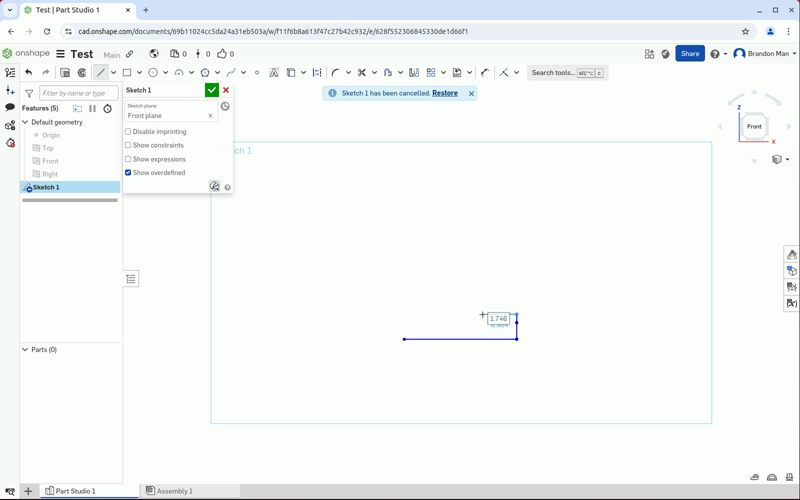
key_up(shift)
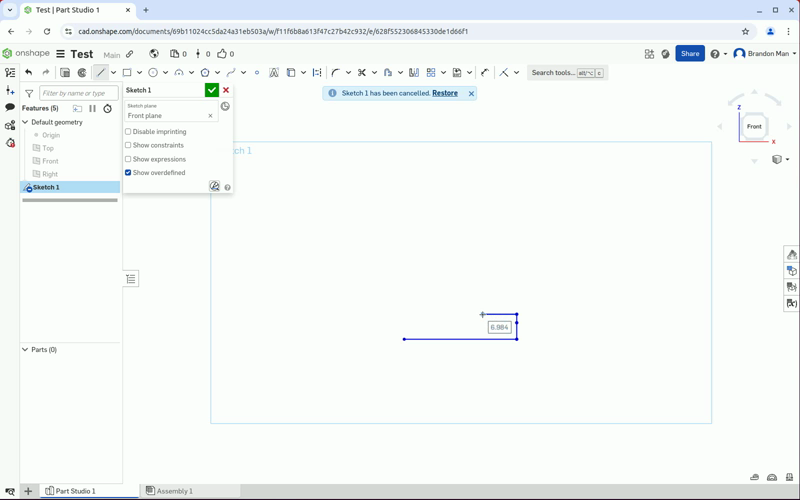
key_down(shift)
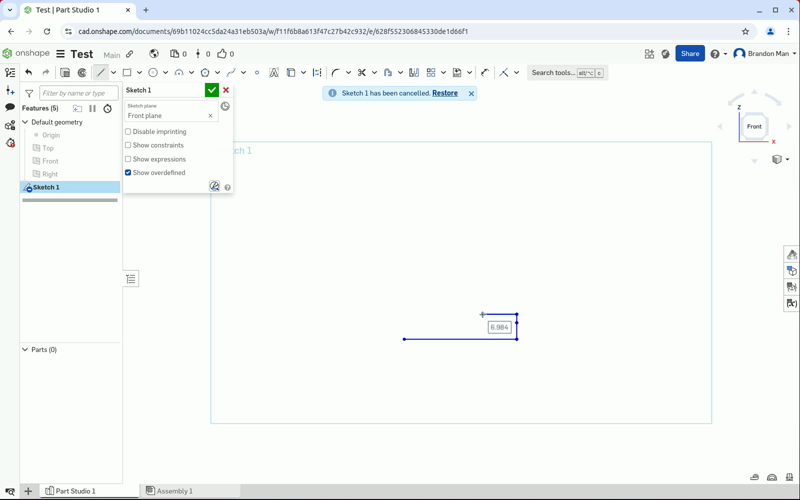
mouse_move(429, 261)
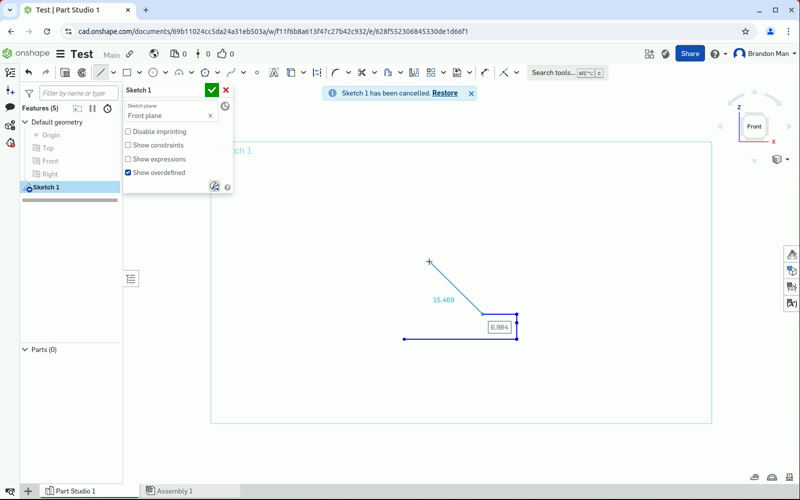
click(429, 261)
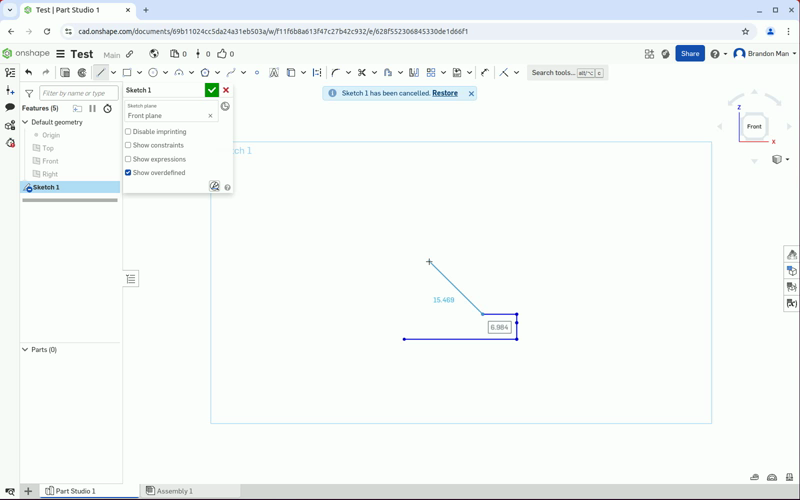
key_up(shift)
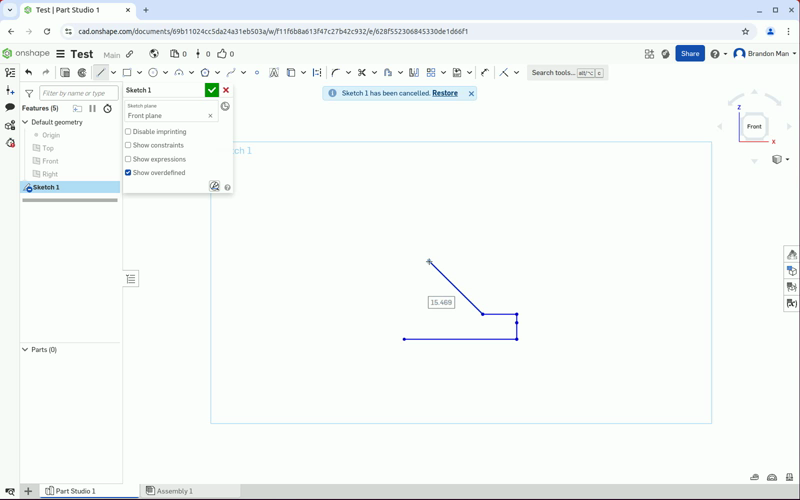
key_down(shift)
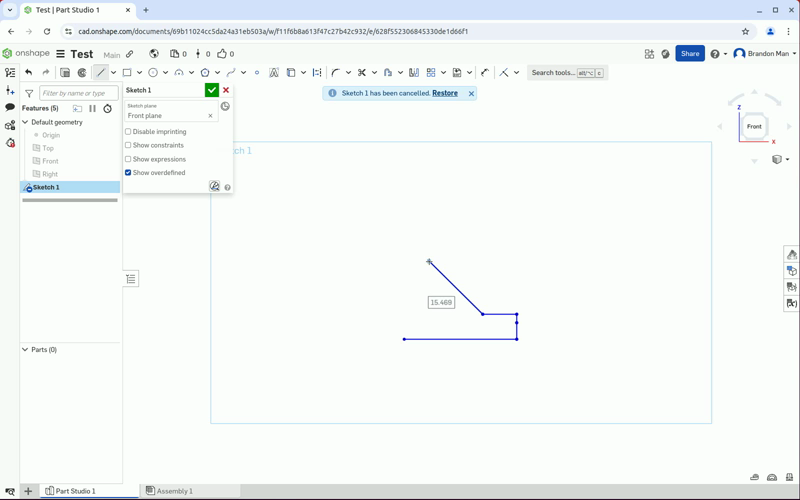
mouse_move(459, 261)
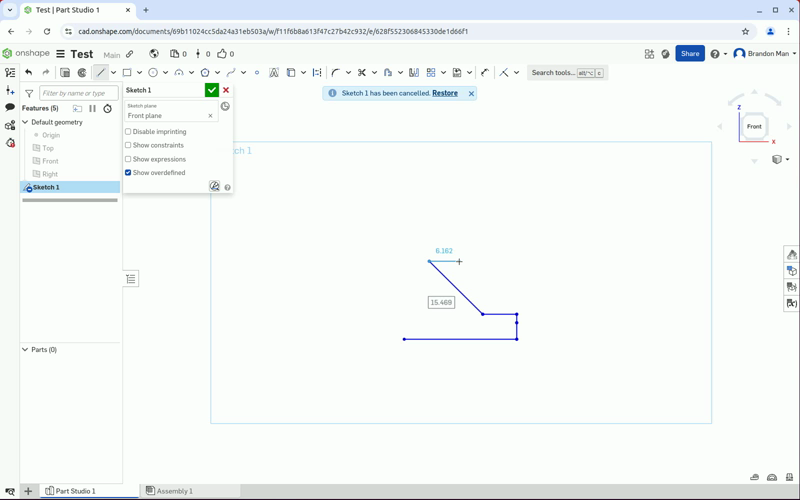
mouse_move(429, 226)
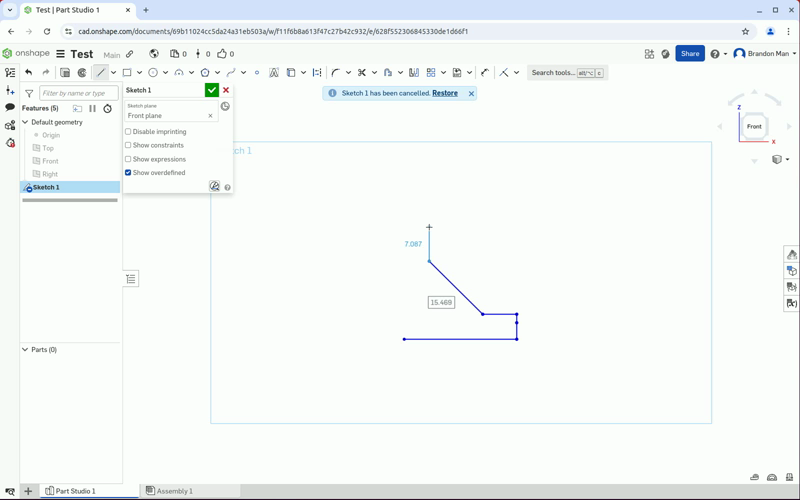
click(429, 226)
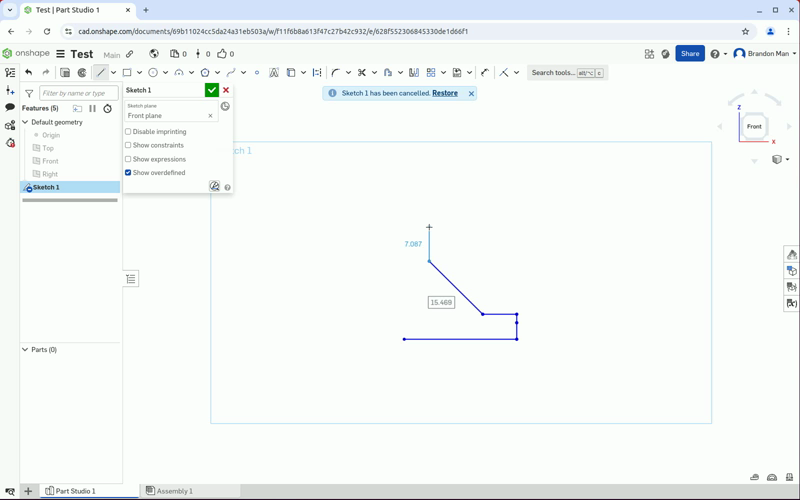
key_up(shift)
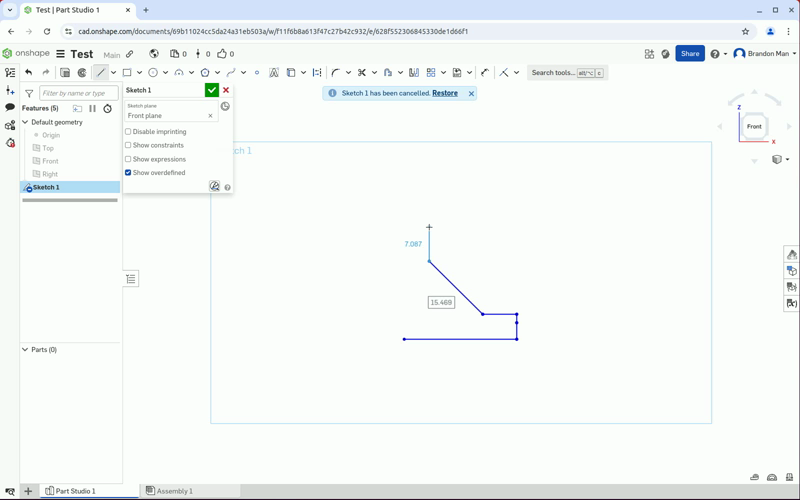
key_down(shift)
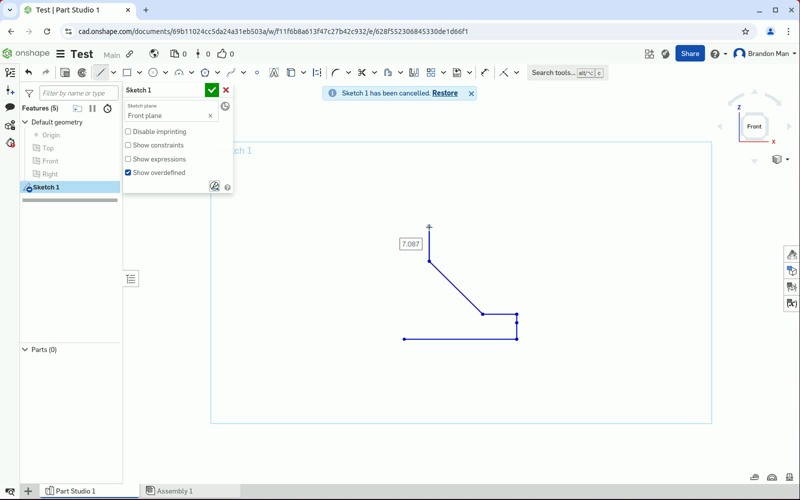
mouse_move(459, 226)
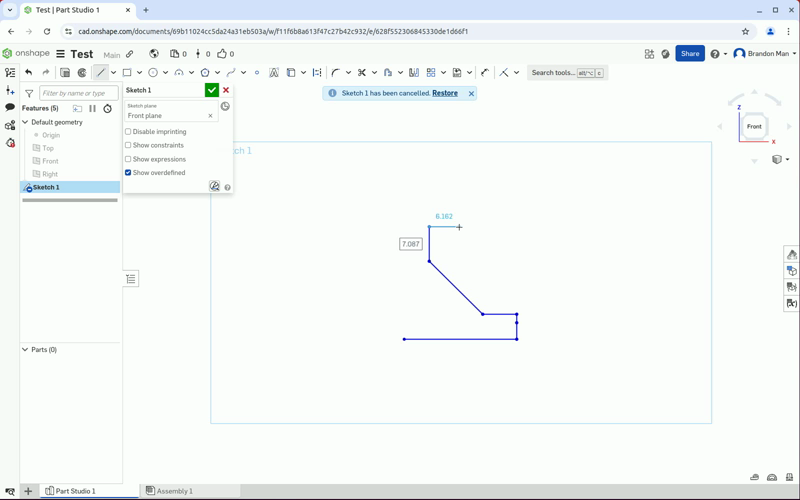
mouse_move(421, 226)
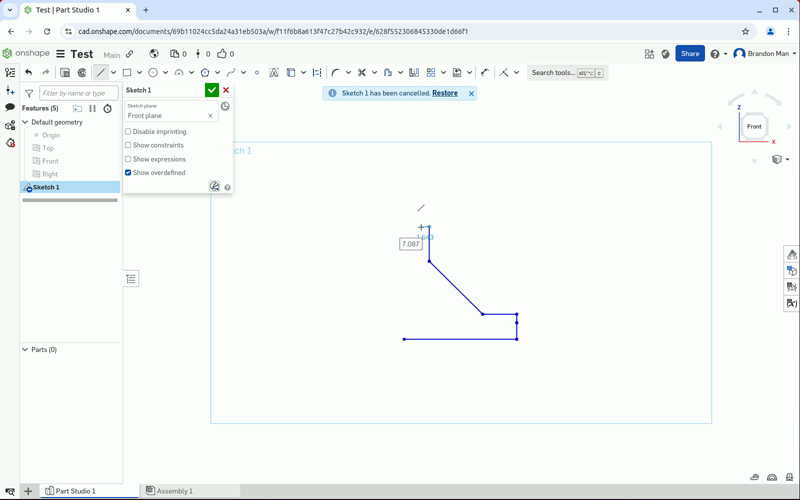
click(421, 226)
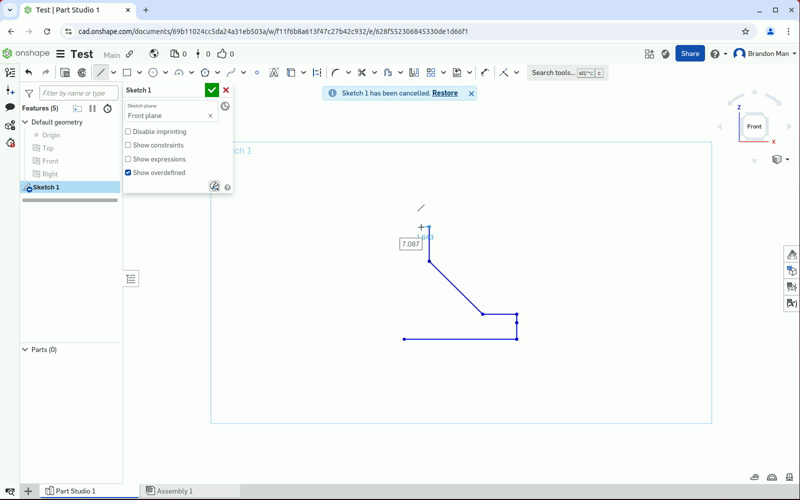
key_up(shift)
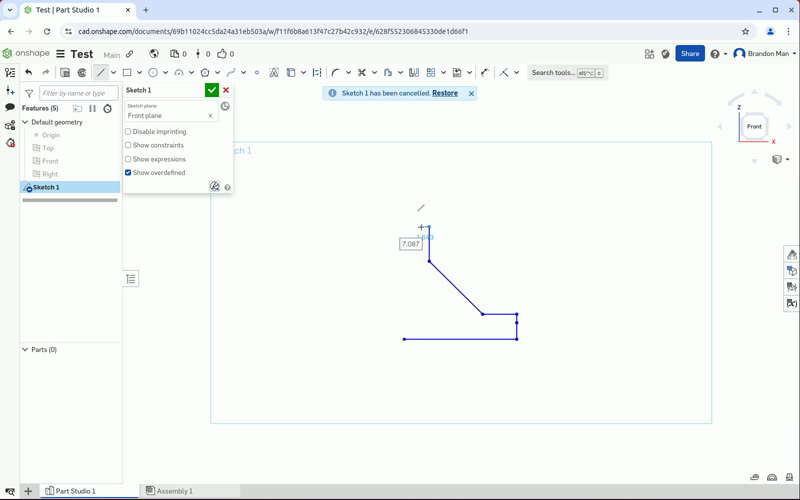
key_down(shift)
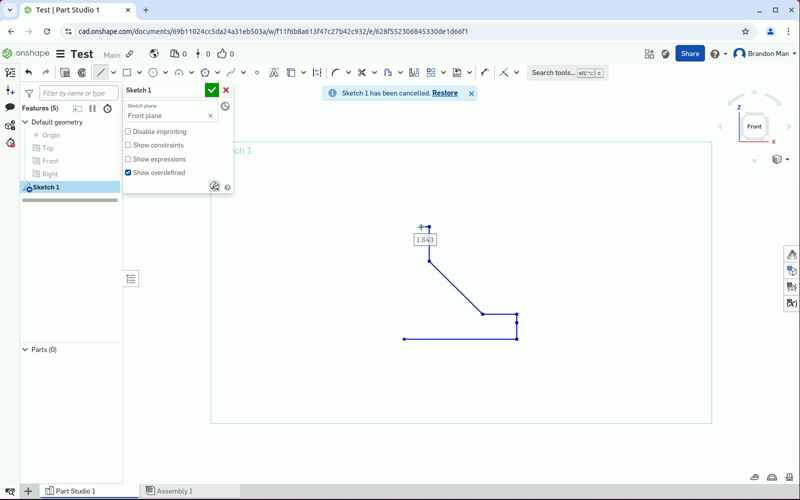
mouse_move(451, 226)
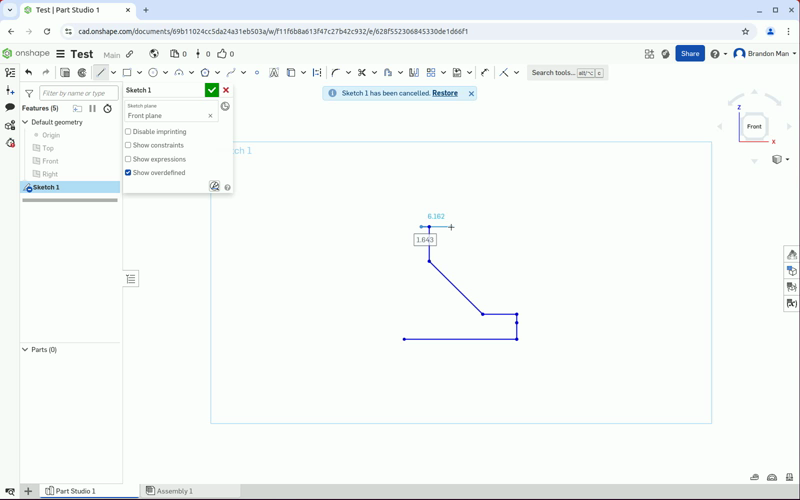
mouse_move(404, 226)
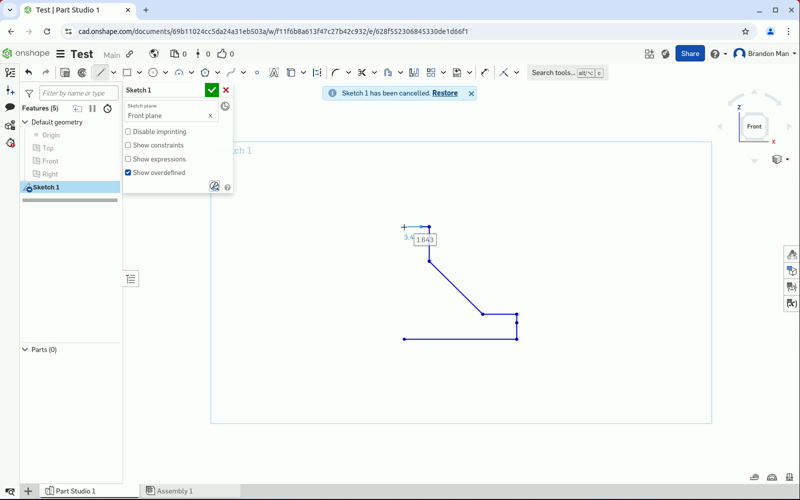
click(404, 226)
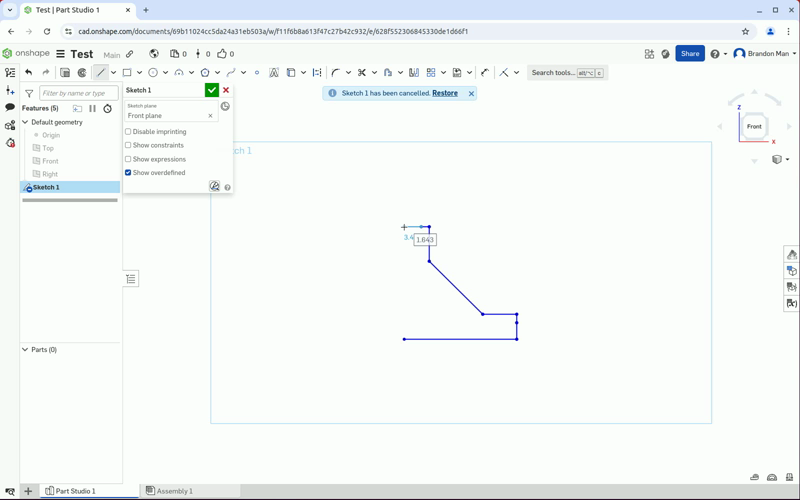
key_up(shift)
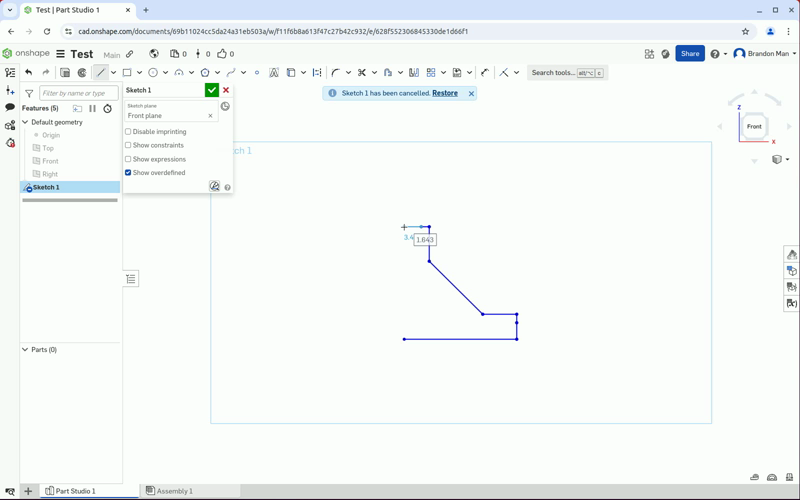
key_down(shift)
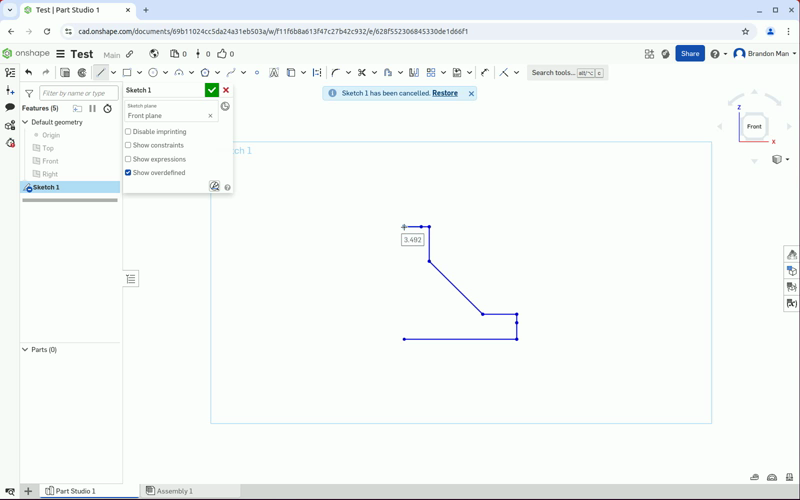
mouse_move(404, 339)
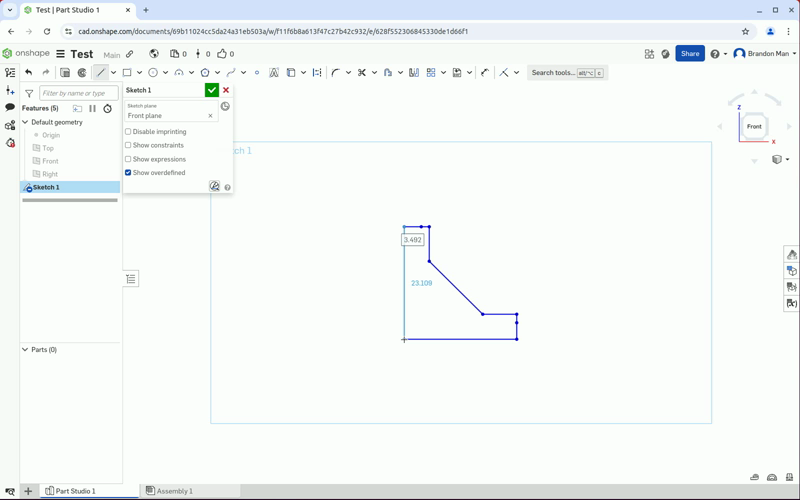
key_up(shift)
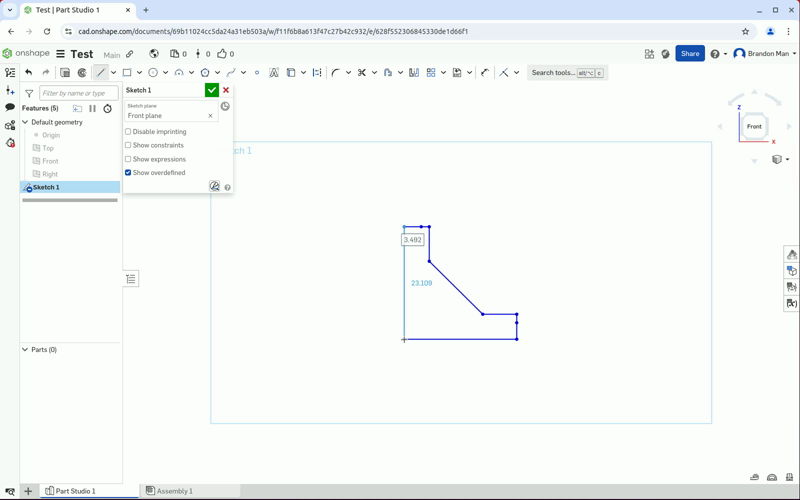
click(404, 339)
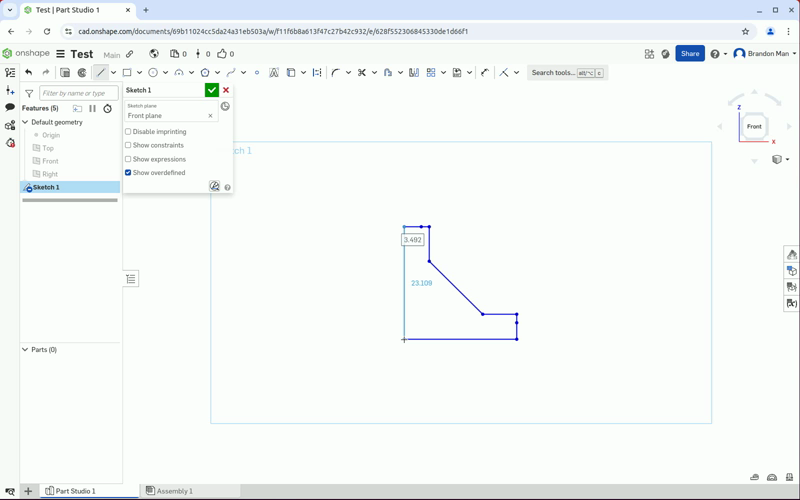
key(esc)
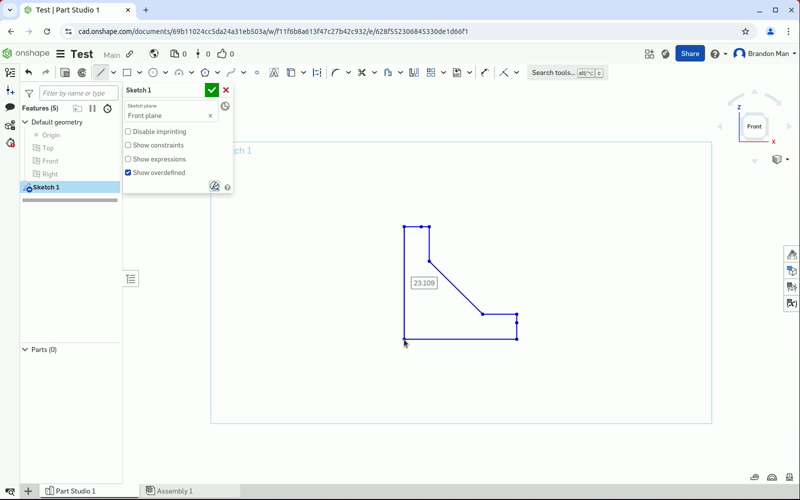
mouse_move(421, 265)
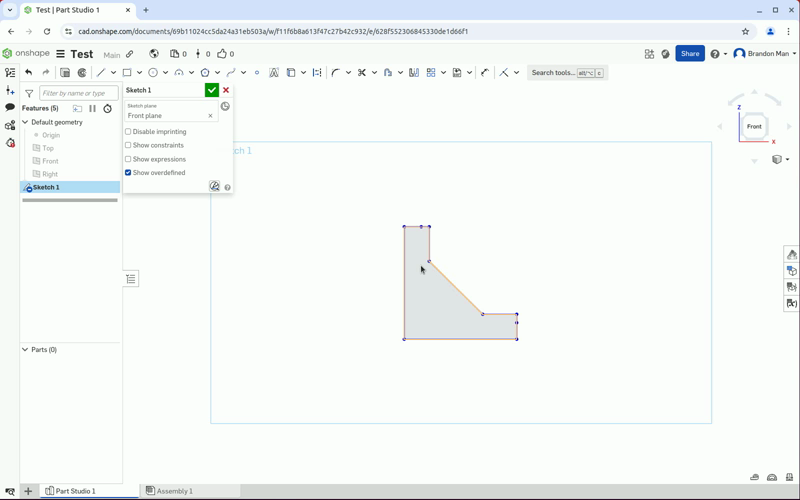
click(421, 265)
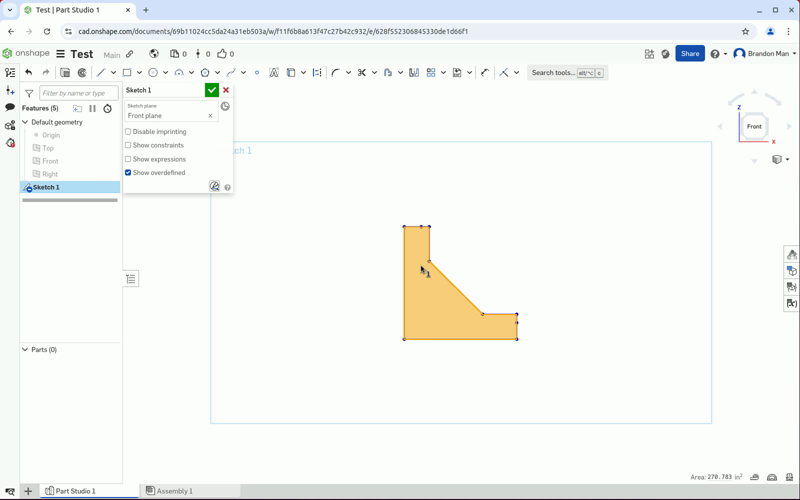
mouse_move(73, 352)
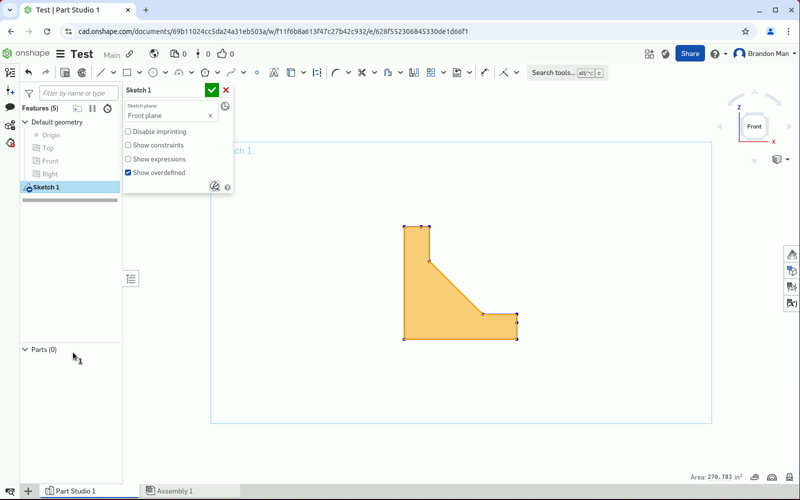
key(shift+y)
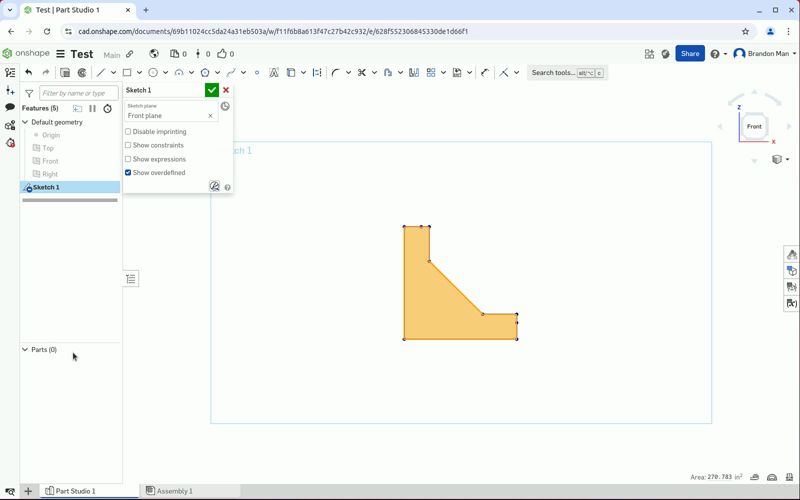
key(shift+e)
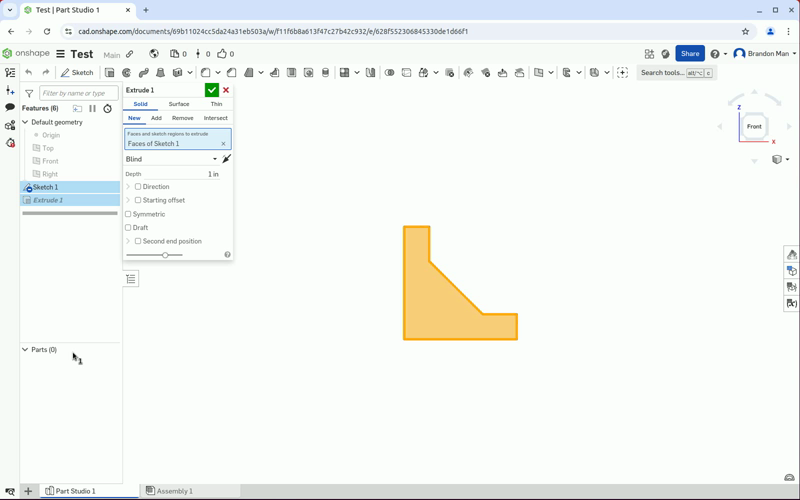
mouse_move(143, 106)
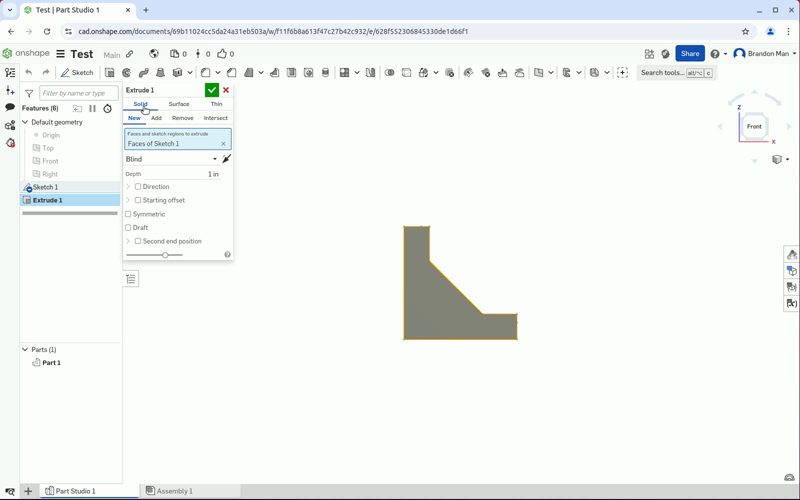
click(143, 106)
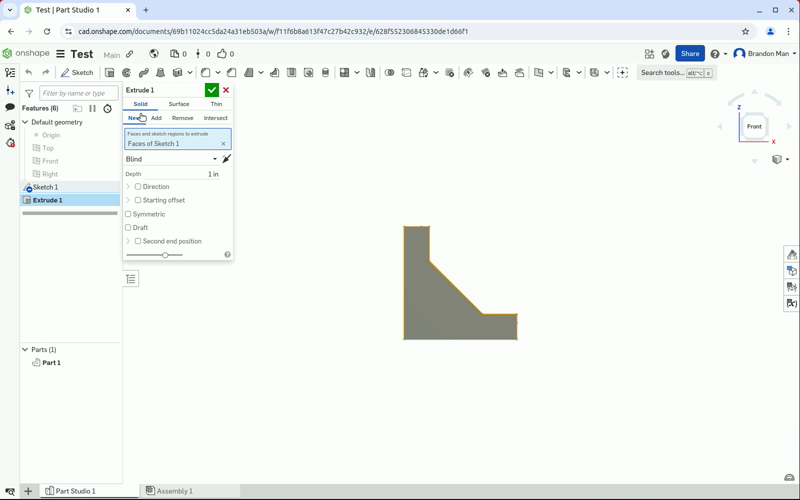
mouse_move(137, 120)
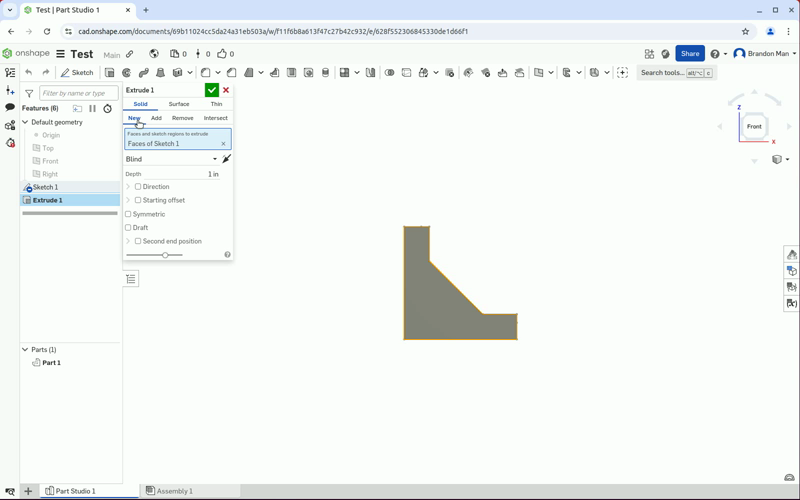
click(137, 120)
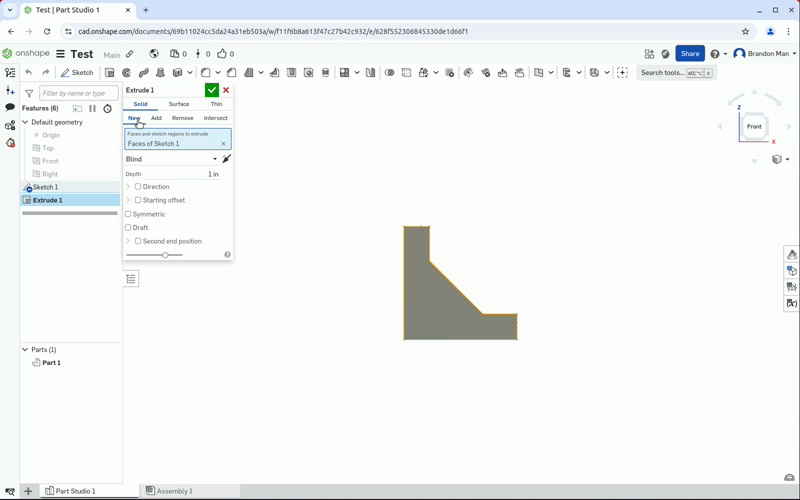
key(tab, 4)
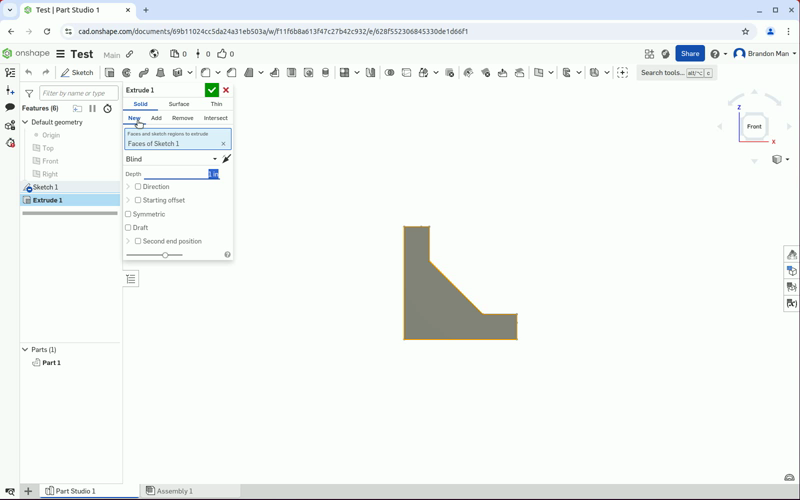
text(-23.108)
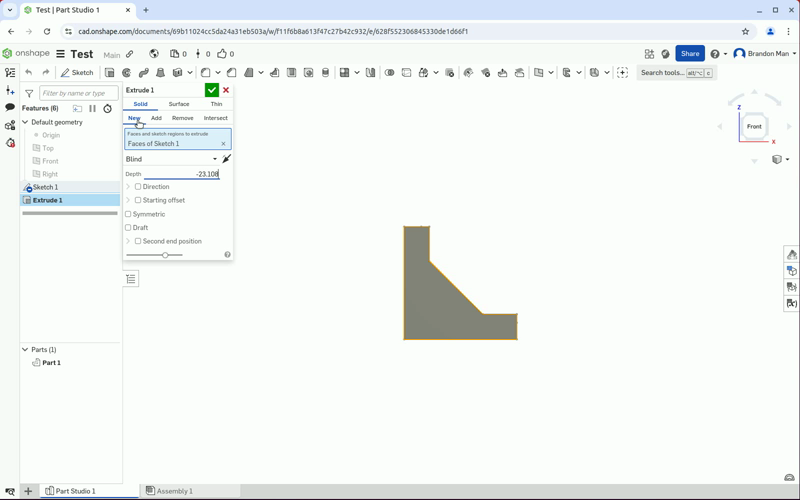
key(enter)
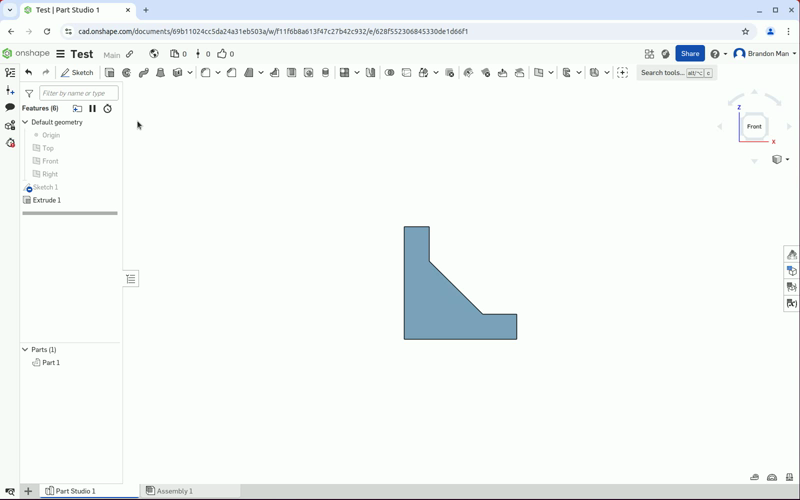
key(shift+h)
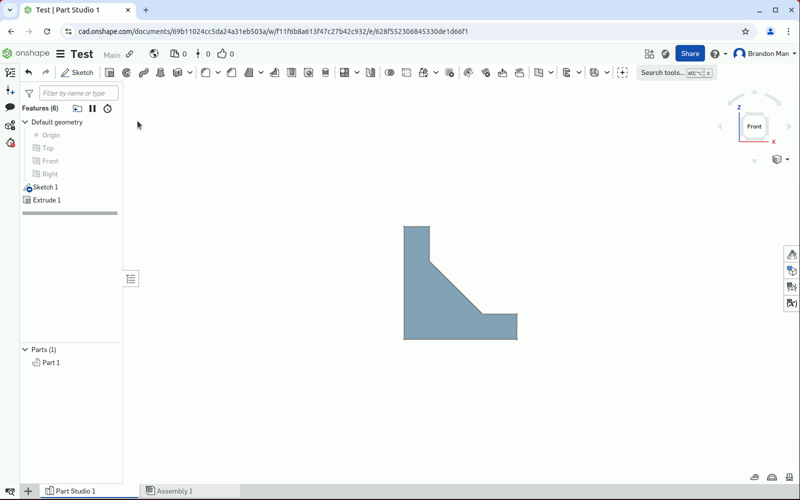
key(shift+h)
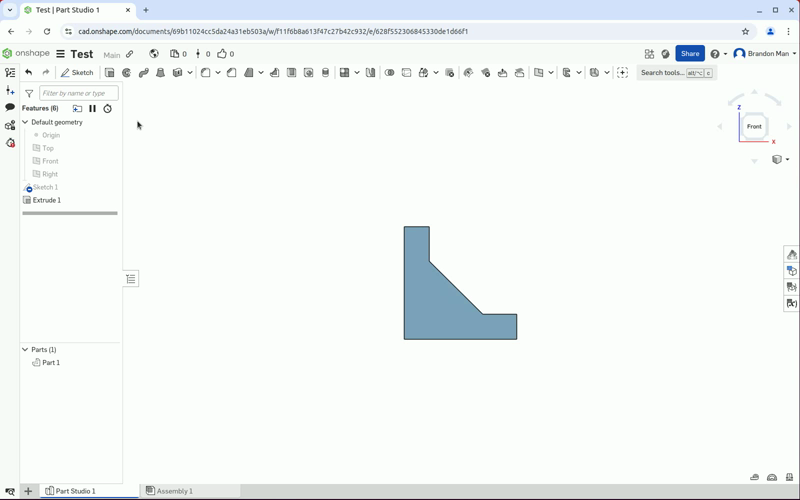
mouse_move(73, 189)
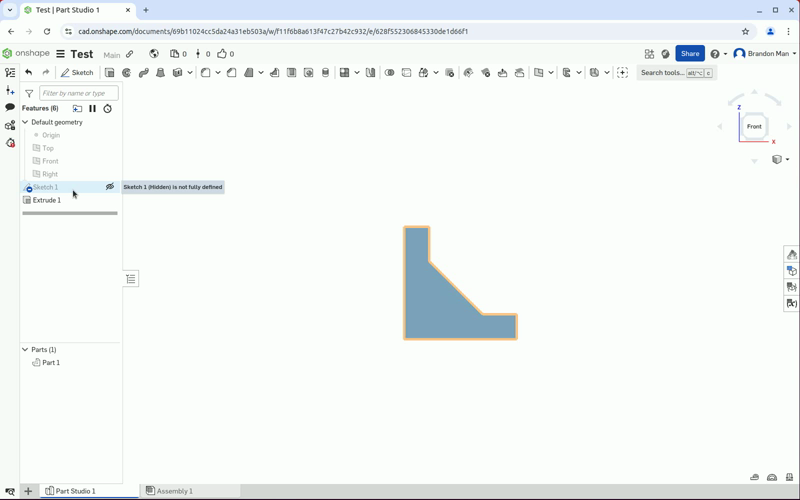
click(73, 189)
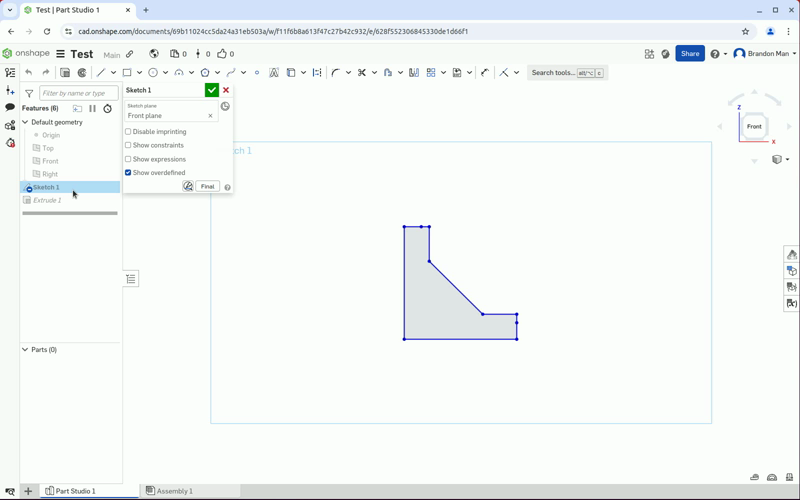
mouse_move(229, 92)
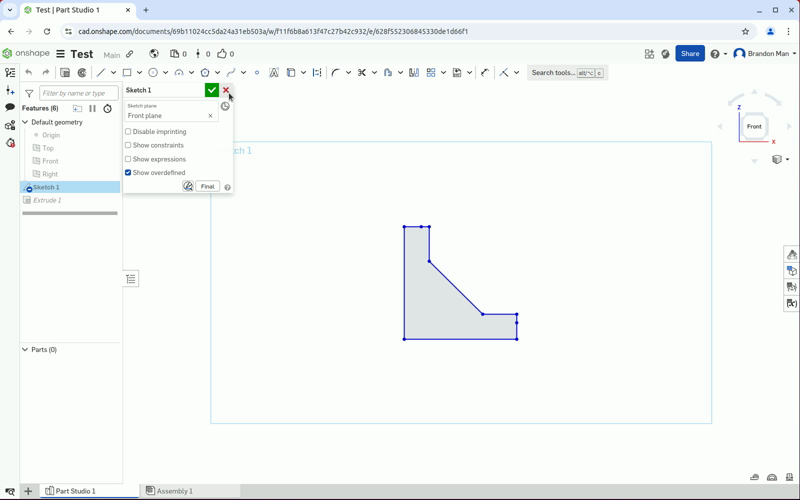
click(229, 92)
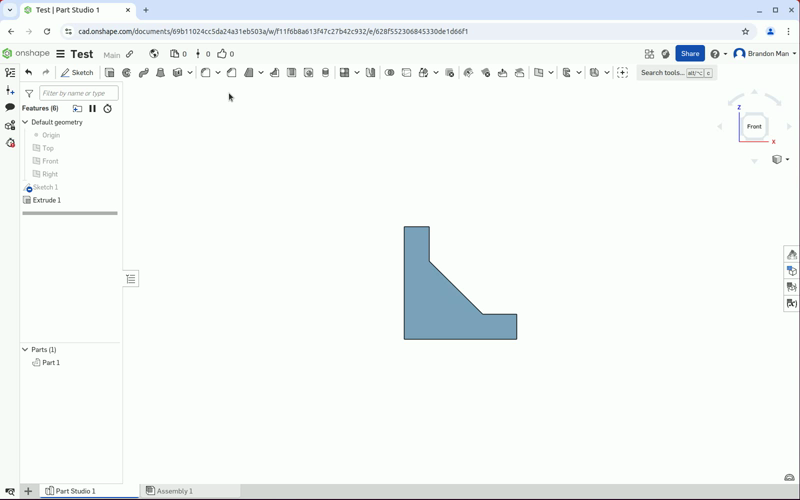
mouse_move(73, 352)
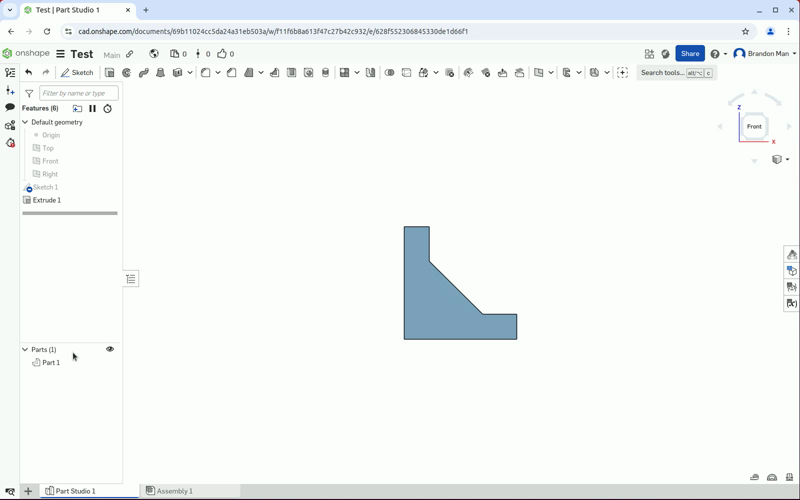
key(y)
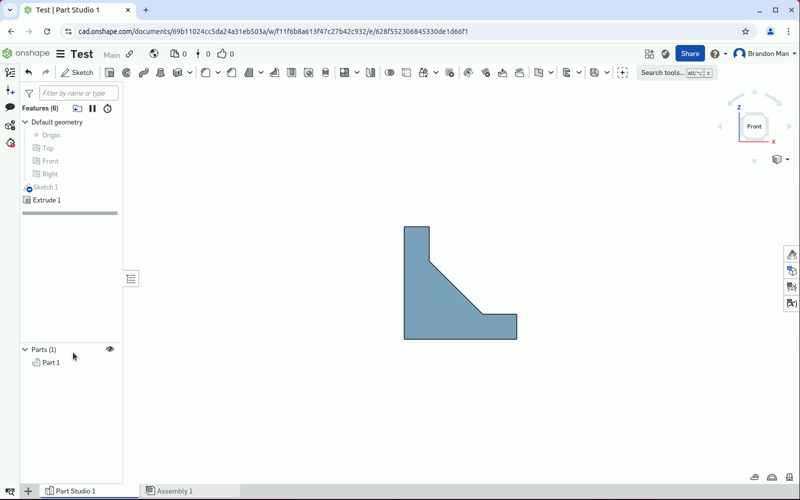
key(shift+p)
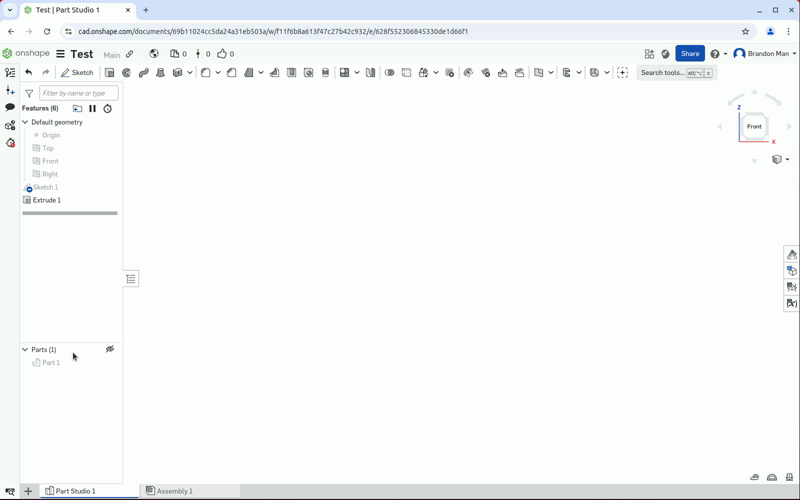
key(space)
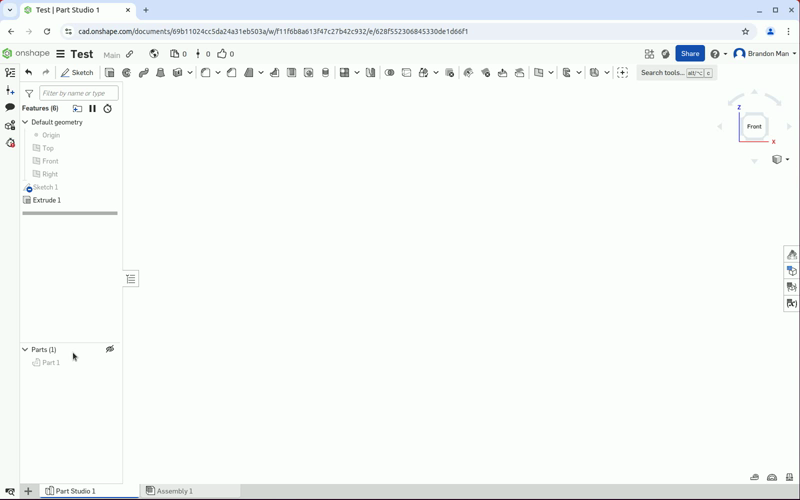
key_down(shift)
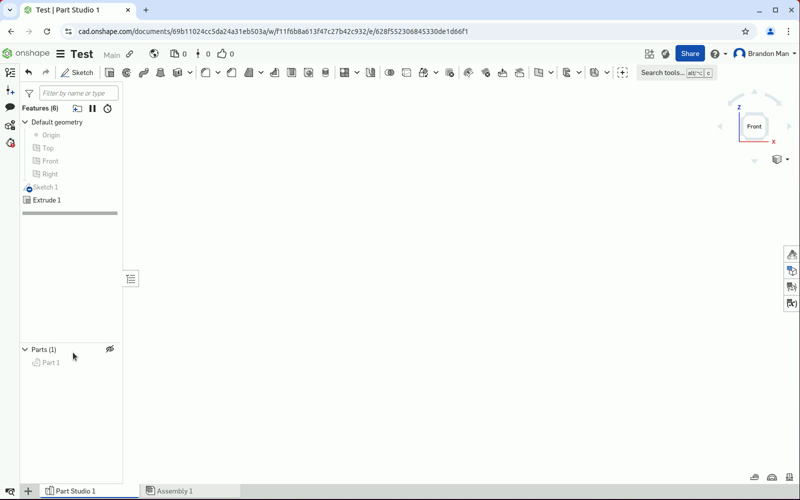
key(left)
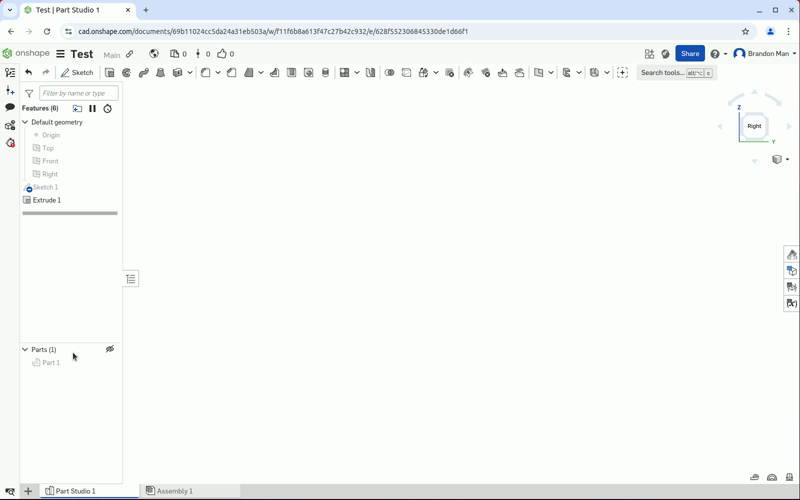
key_up(shift)
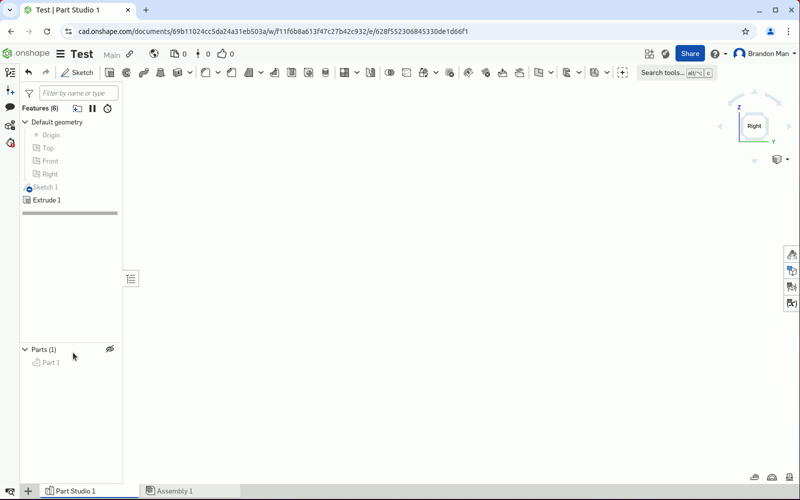
mouse_move(73, 352)
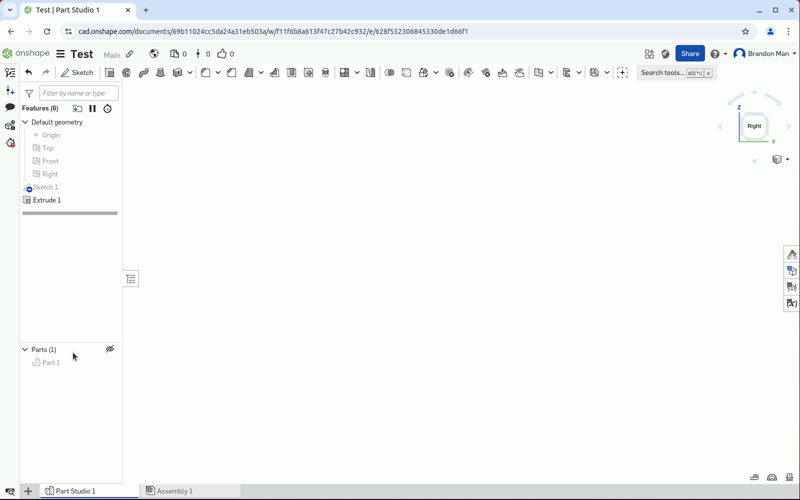
key(shift+y)
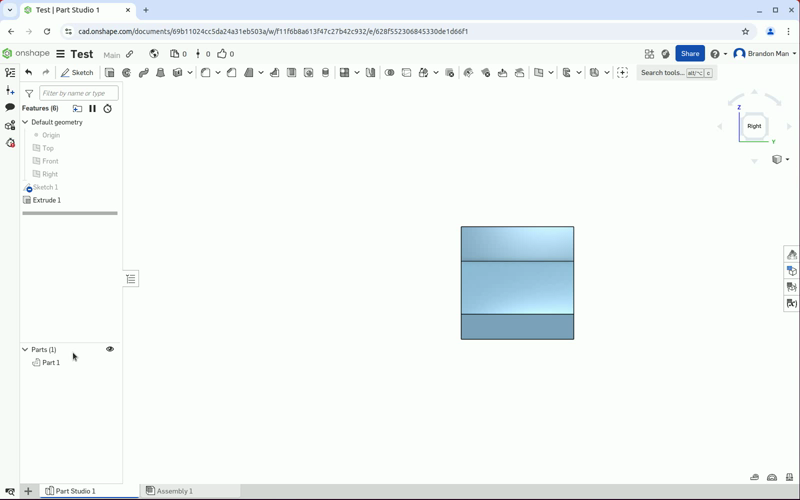
mouse_move(541, 75)
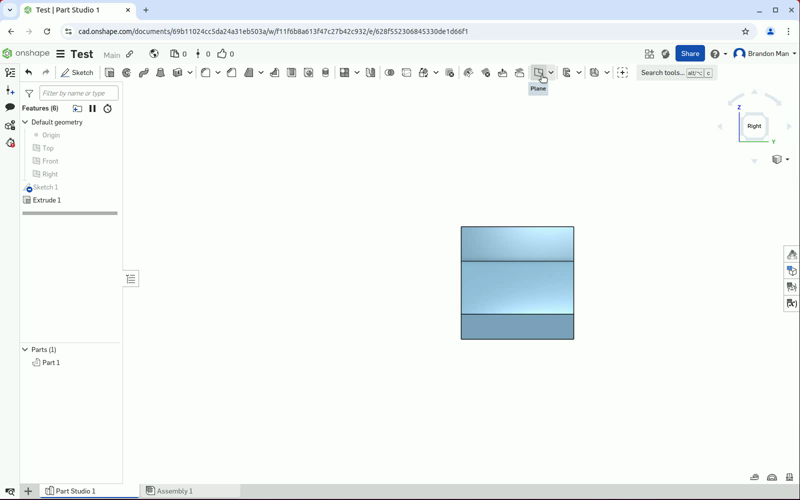
click(541, 75)
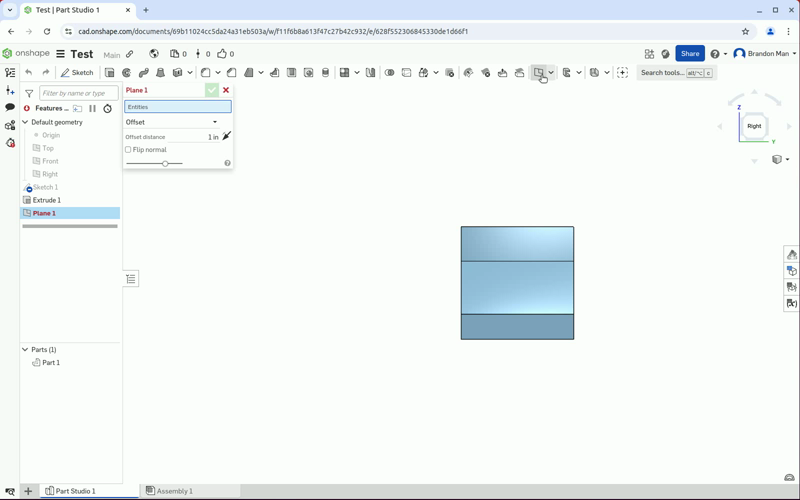
mouse_move(73, 176)
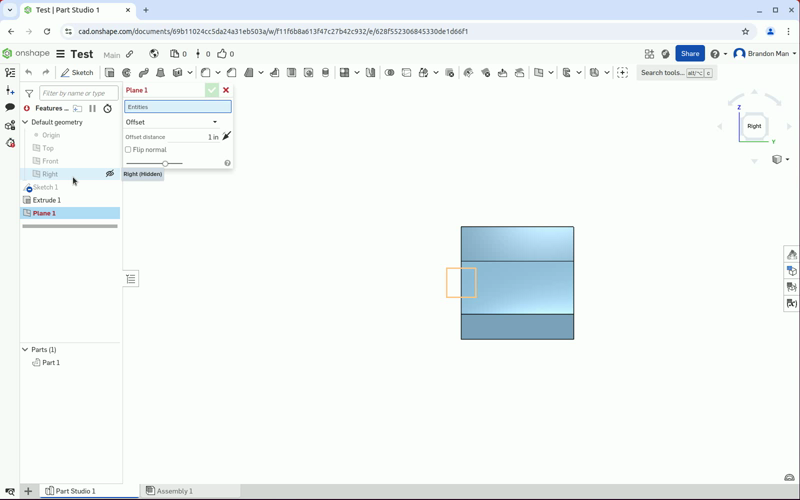
click(73, 176)
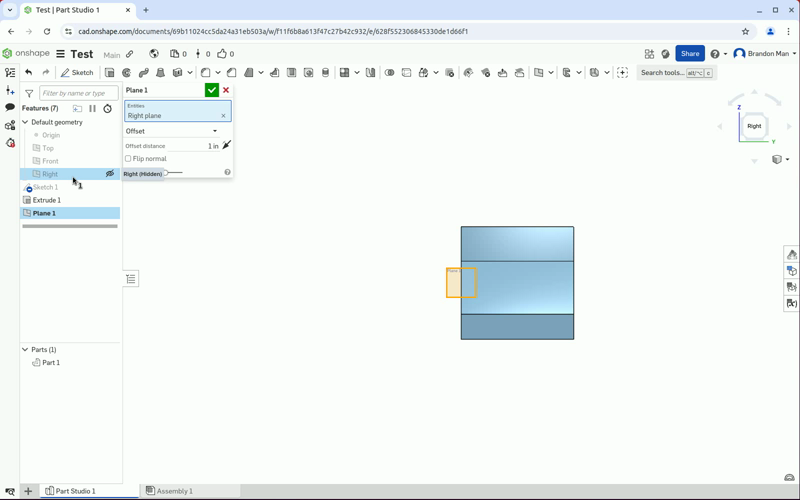
key(tab, 2)
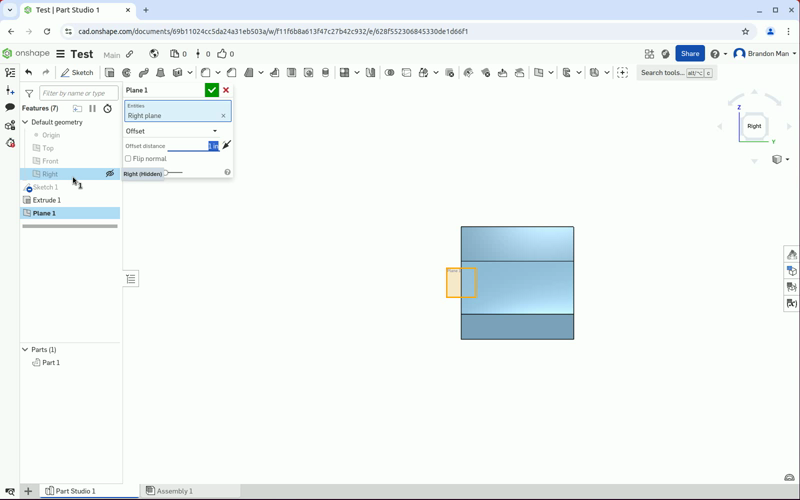
text(11.554)
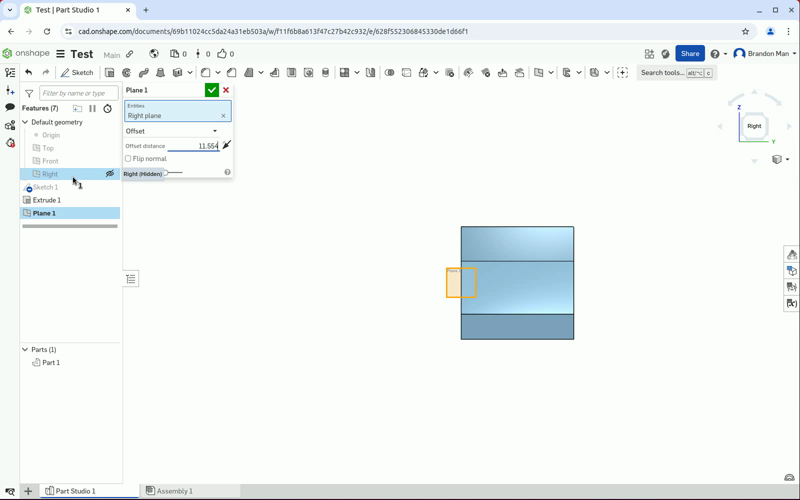
key(enter, 2)
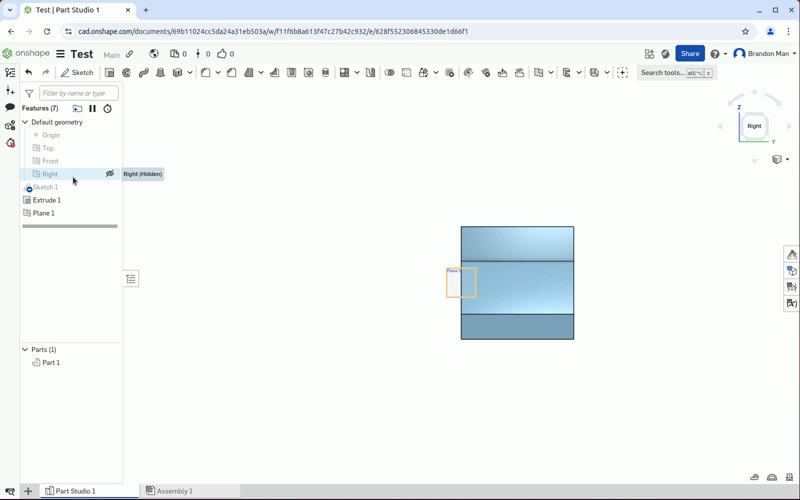
key(shift+s)
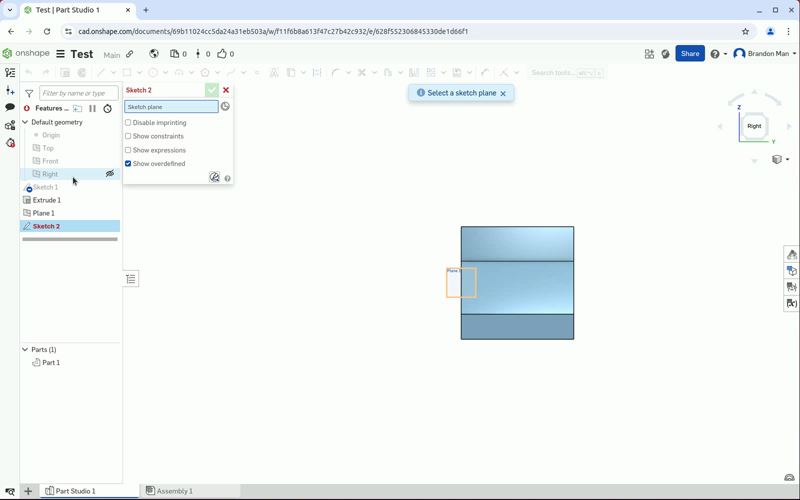
mouse_move(73, 215)
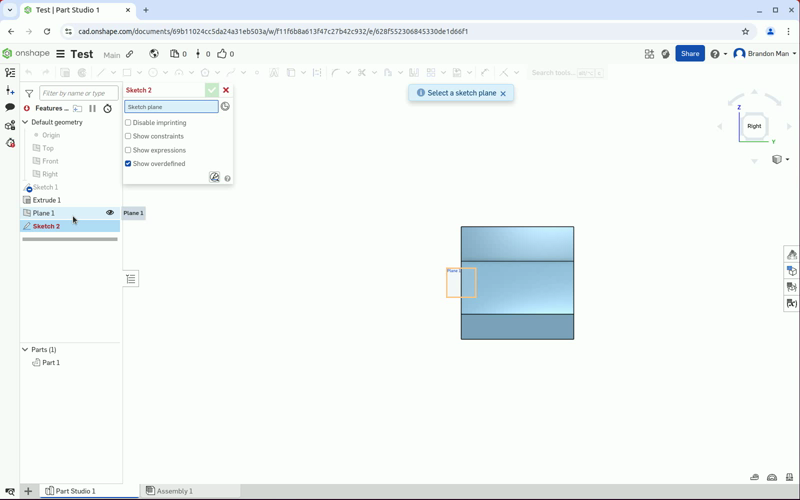
click(73, 215)
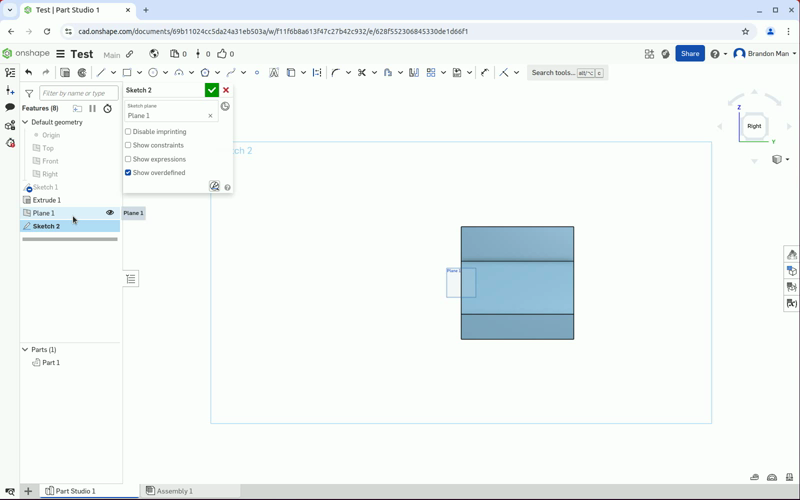
mouse_move(73, 352)
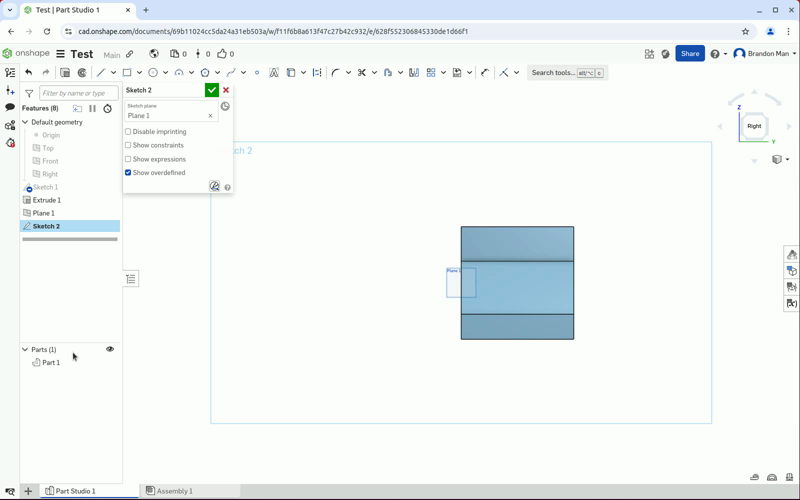
key(y)
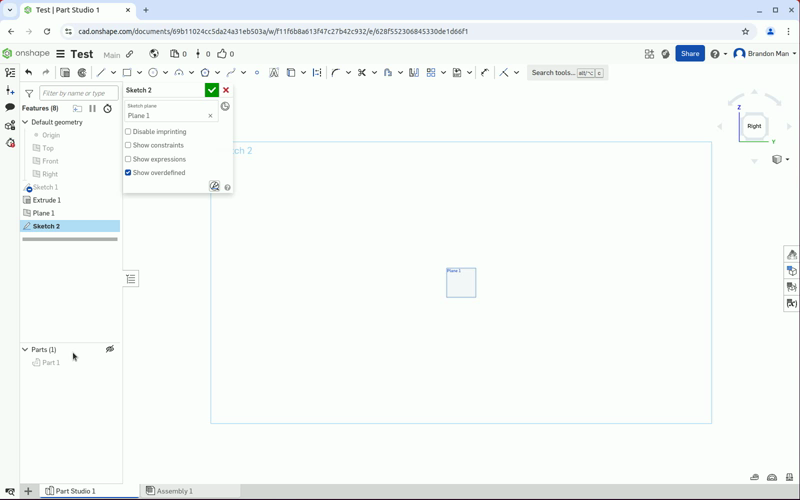
key(l)
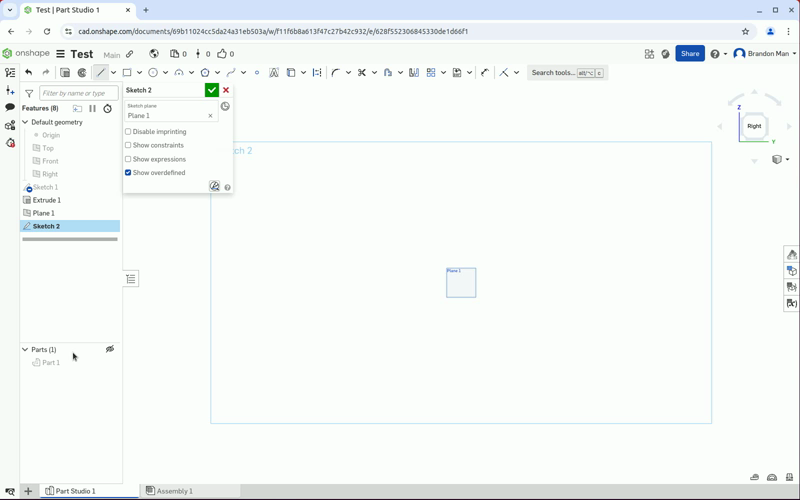
key_down(shift)
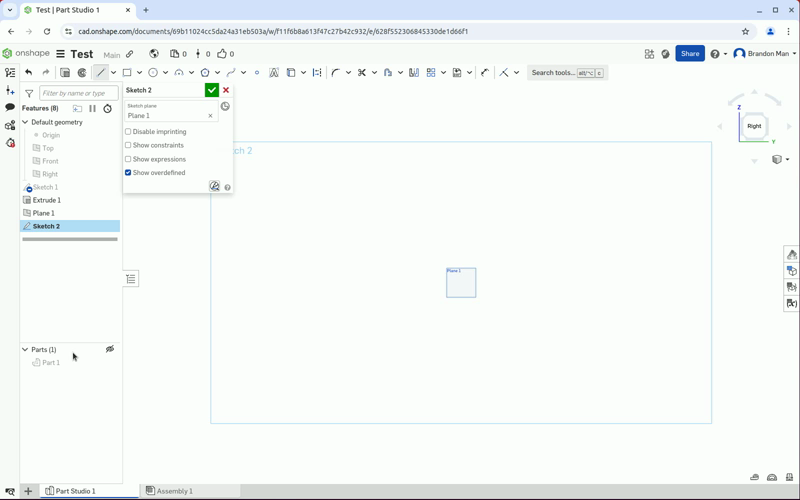
mouse_move(470, 313)
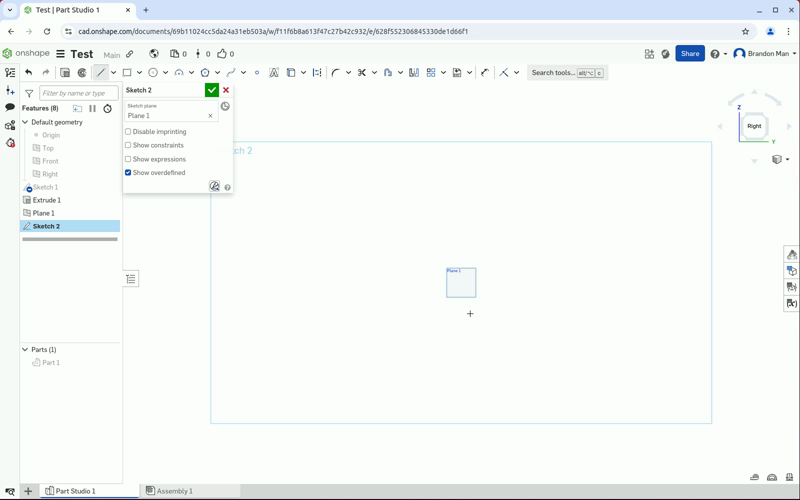
click(470, 313)
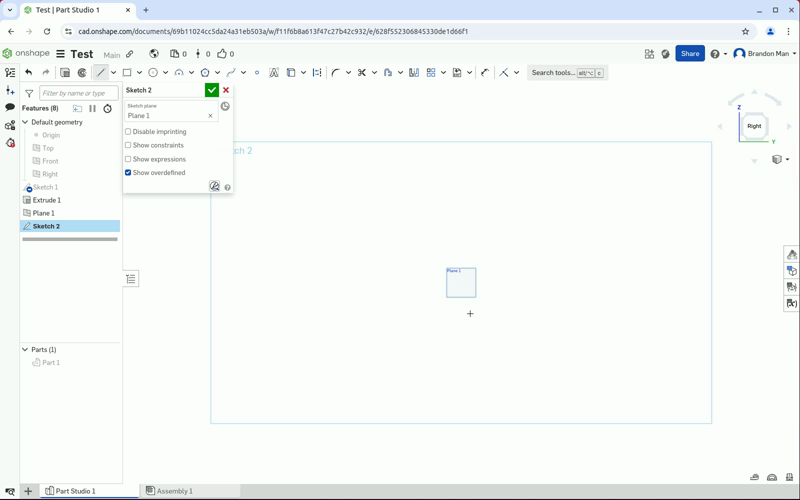
key_up(shift)
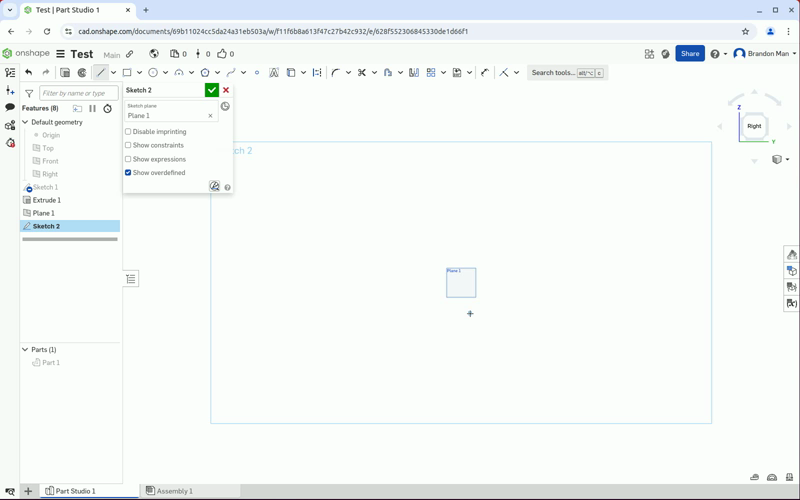
key_down(shift)
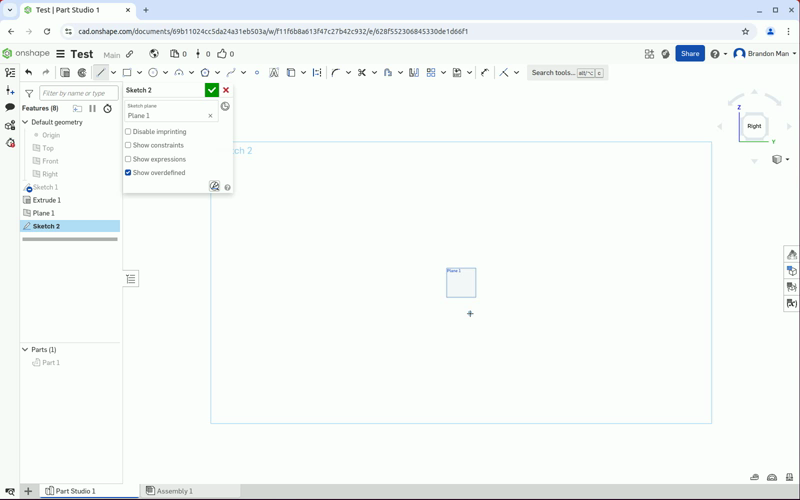
mouse_move(562, 313)
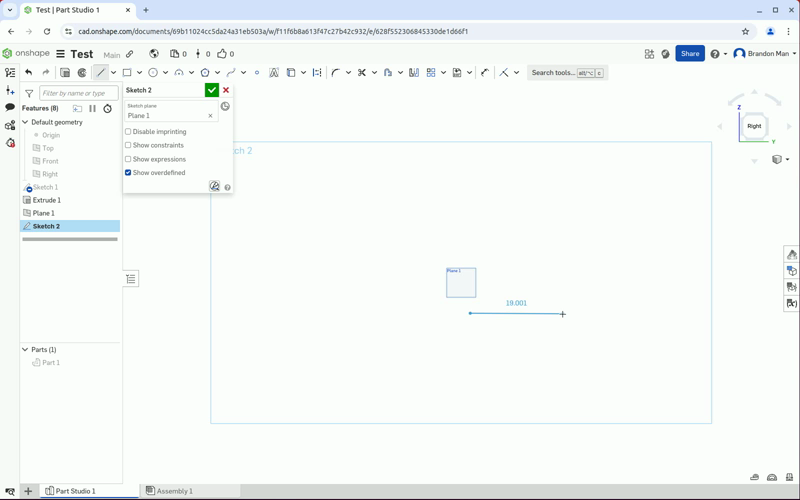
click(562, 313)
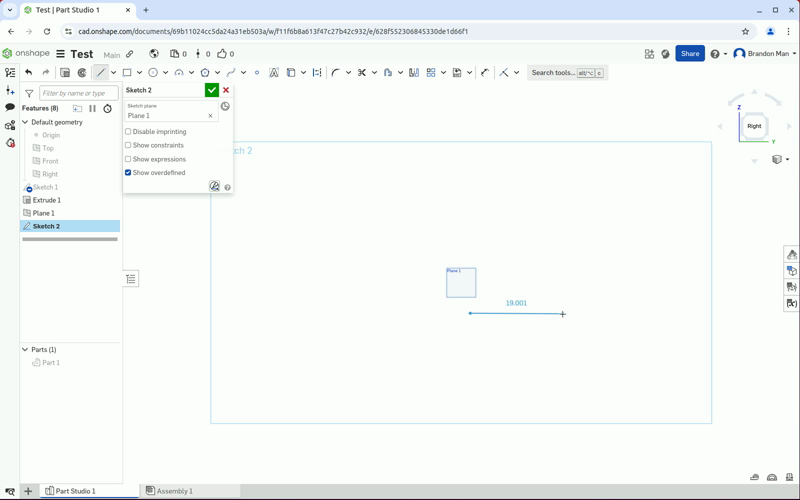
key_up(shift)
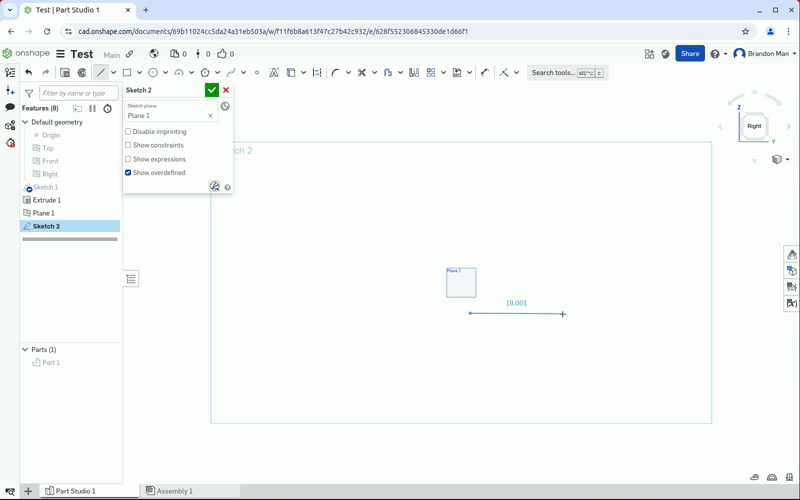
key_down(shift)
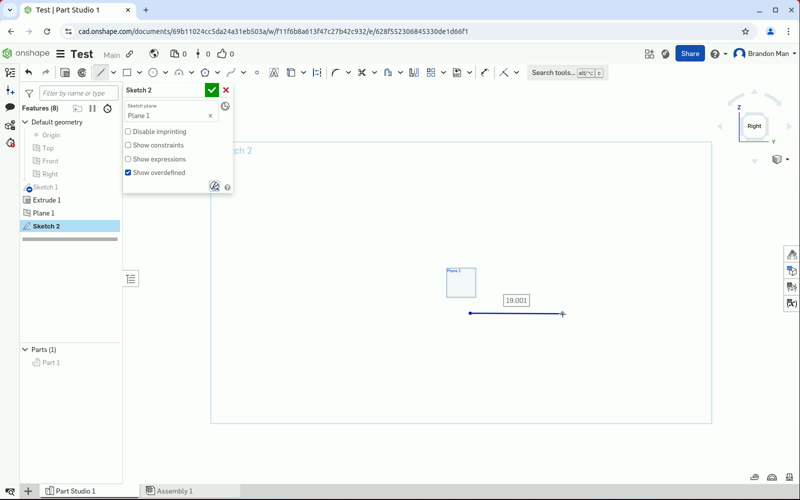
mouse_move(562, 226)
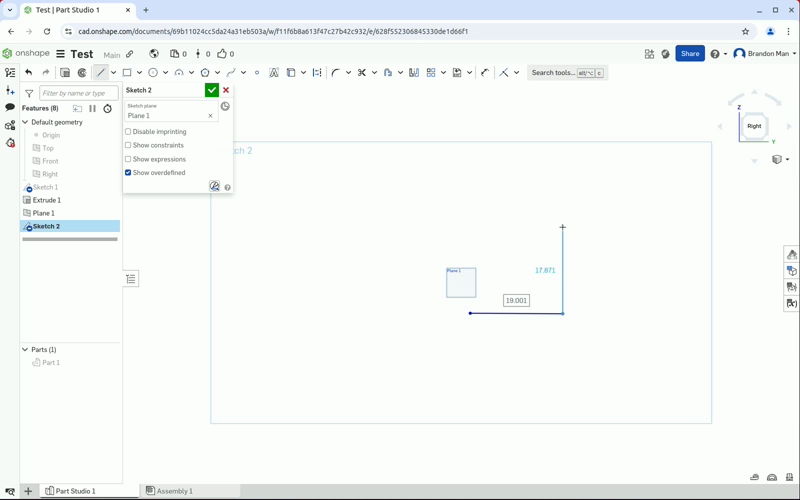
click(562, 226)
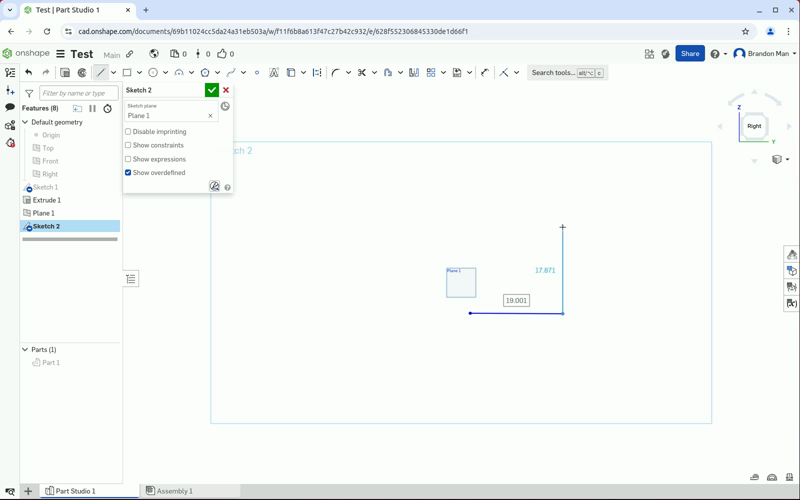
key_up(shift)
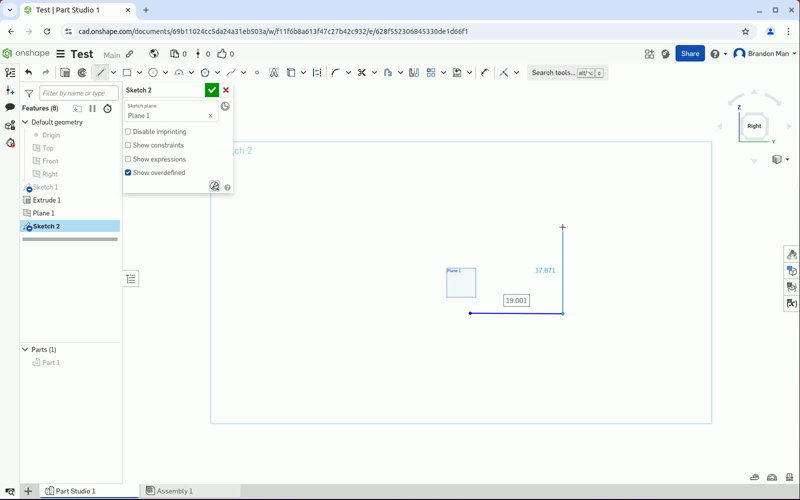
key_down(shift)
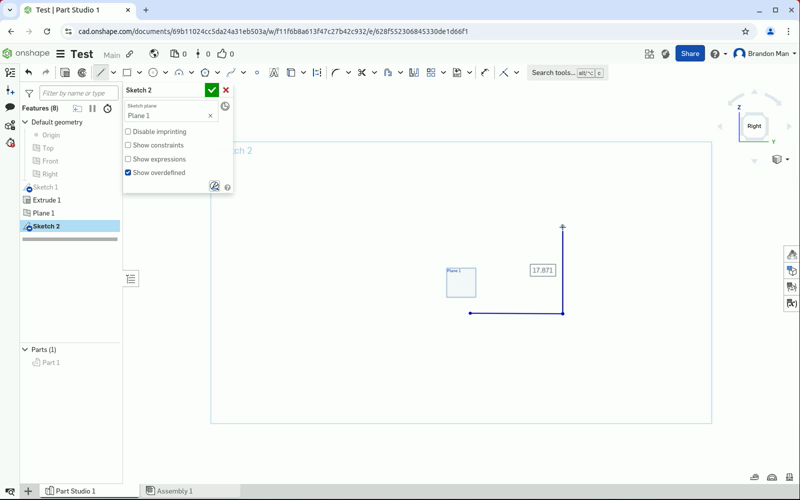
mouse_move(470, 226)
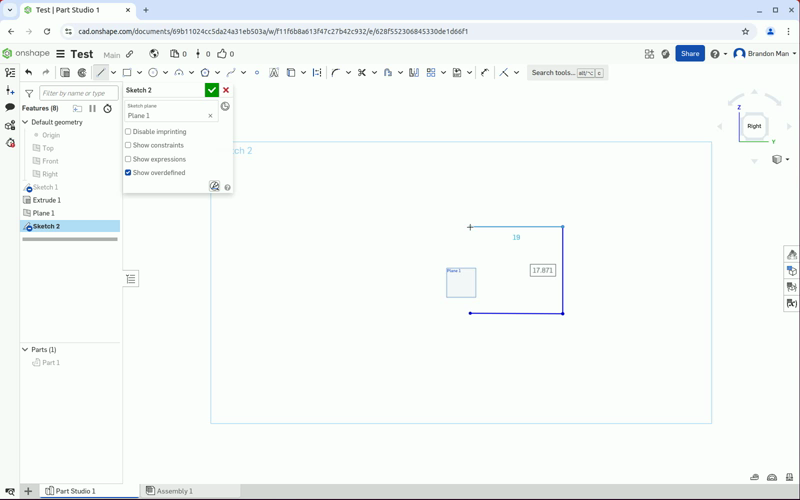
click(470, 226)
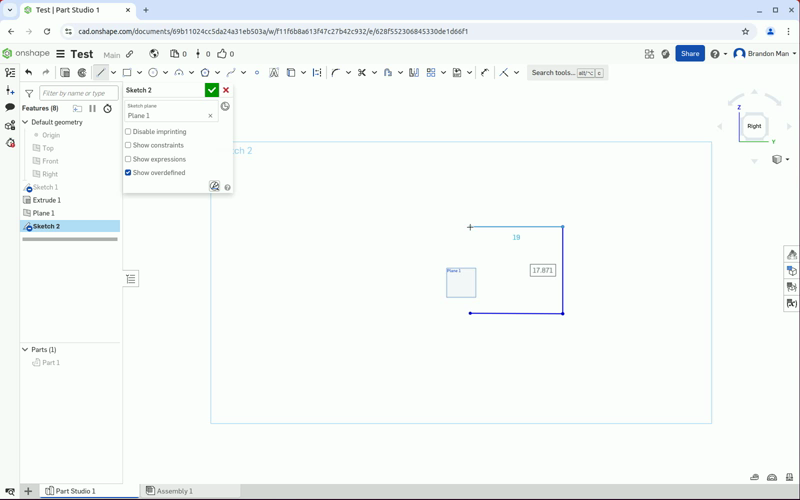
key_up(shift)
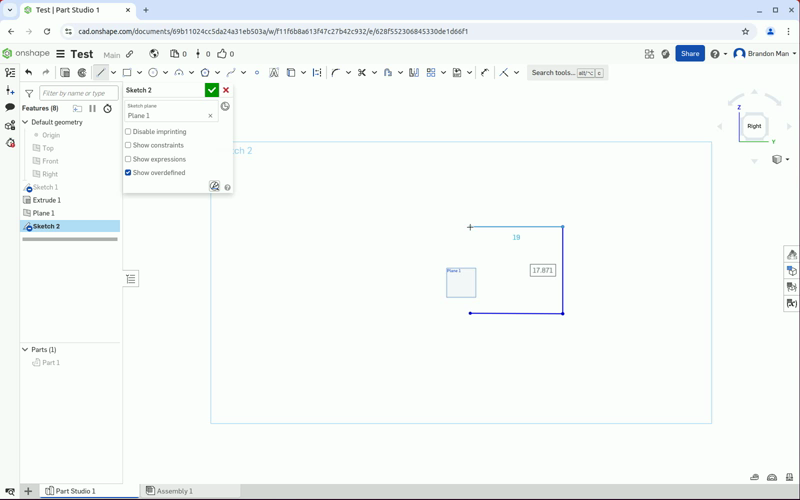
key_down(shift)
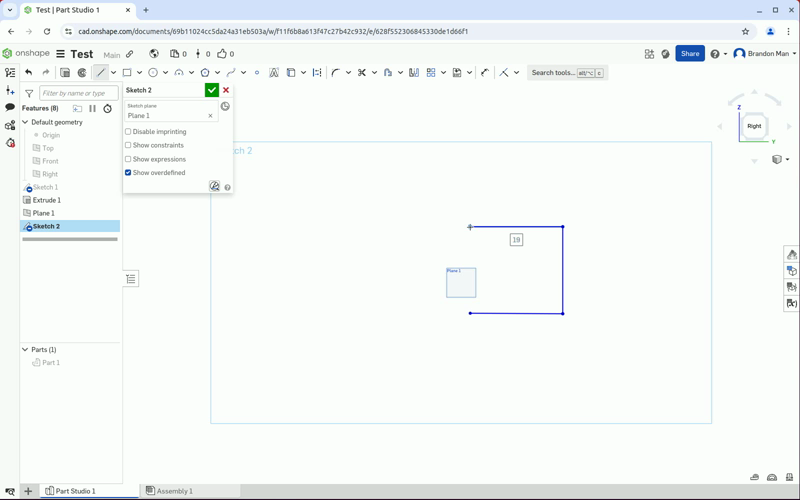
mouse_move(470, 313)
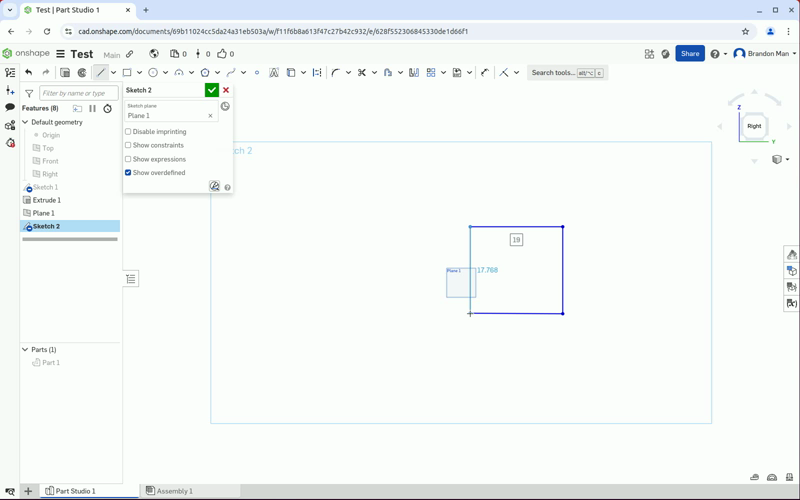
key_up(shift)
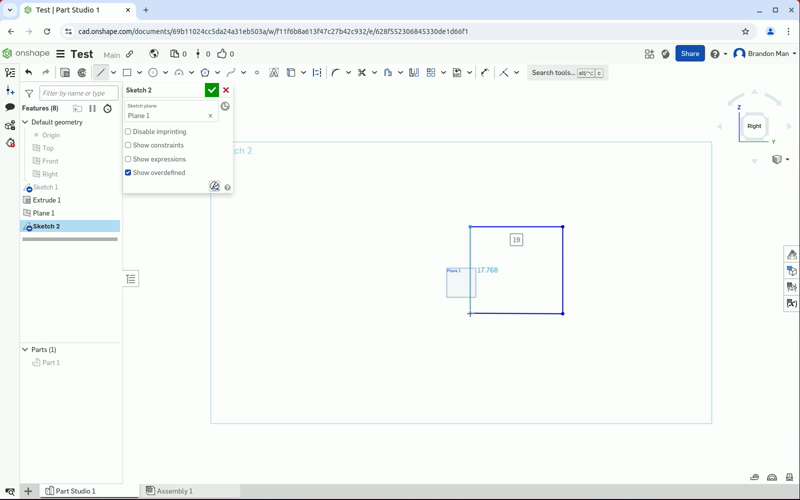
click(470, 313)
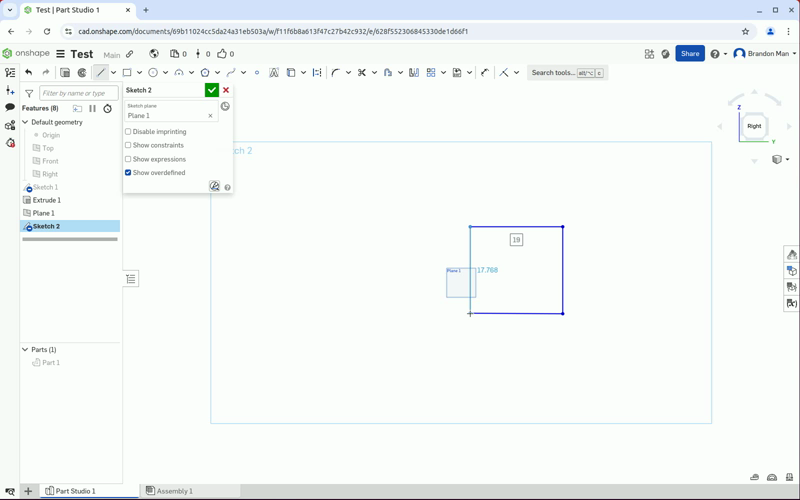
key(esc)
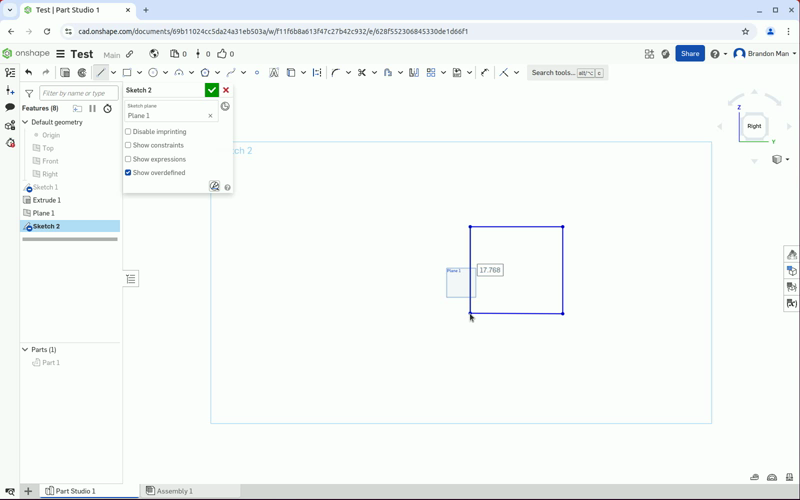
mouse_move(509, 287)
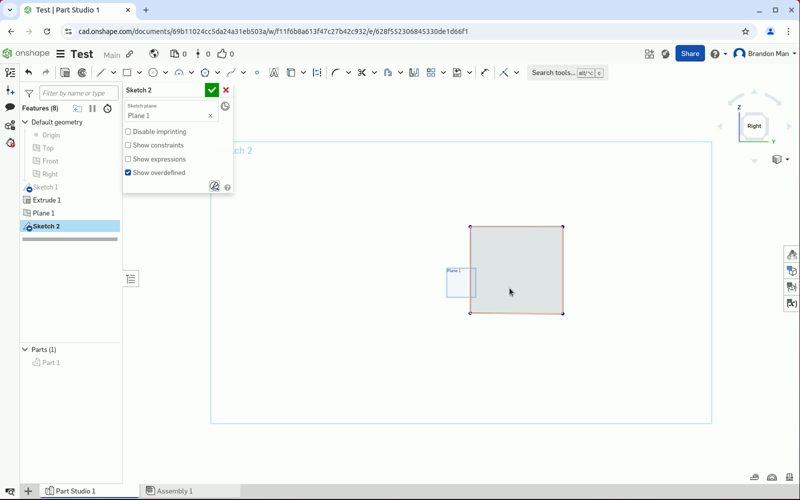
click(509, 287)
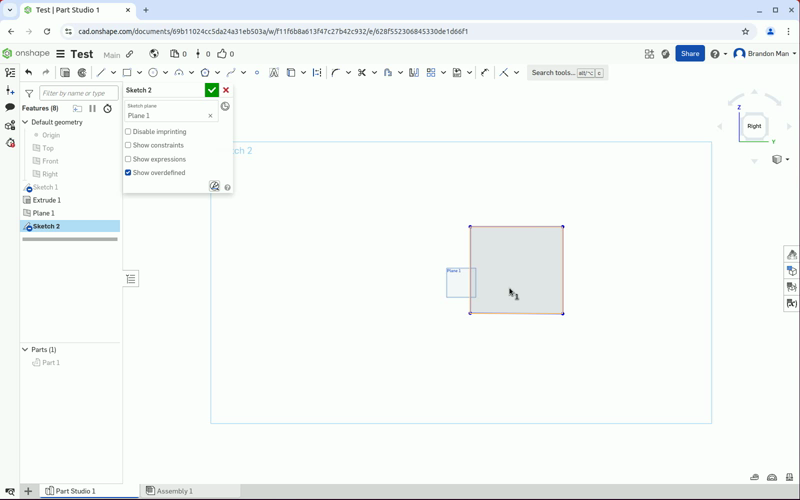
mouse_move(73, 352)
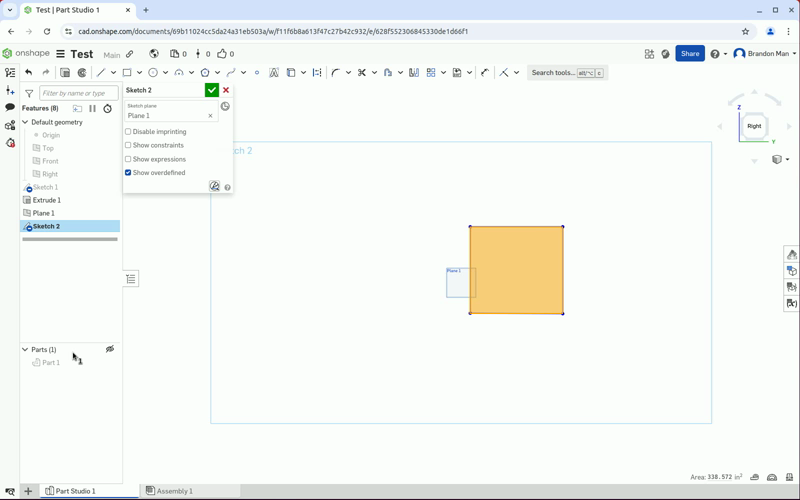
key(shift+y)
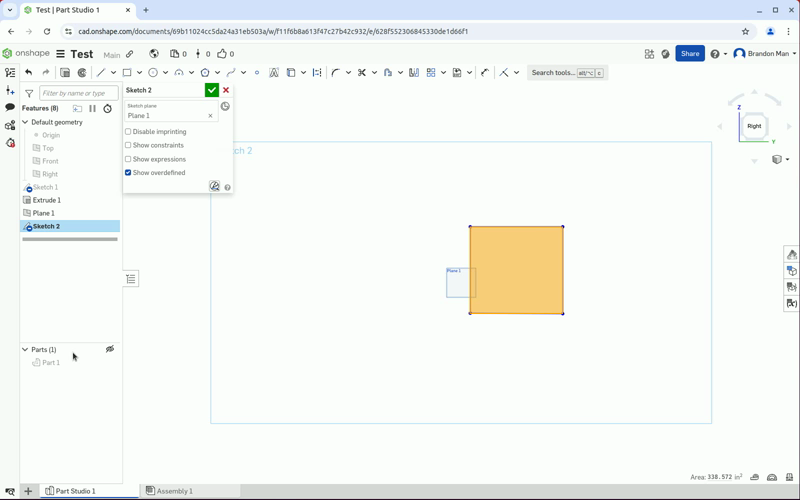
key(shift+e)
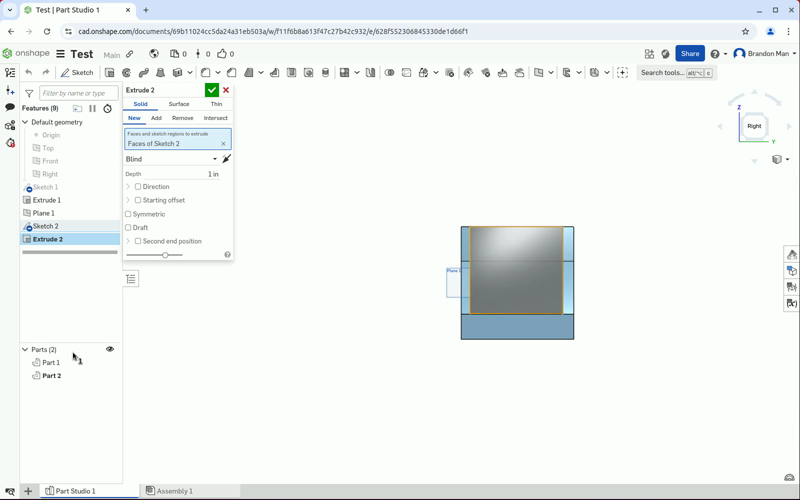
mouse_move(143, 106)
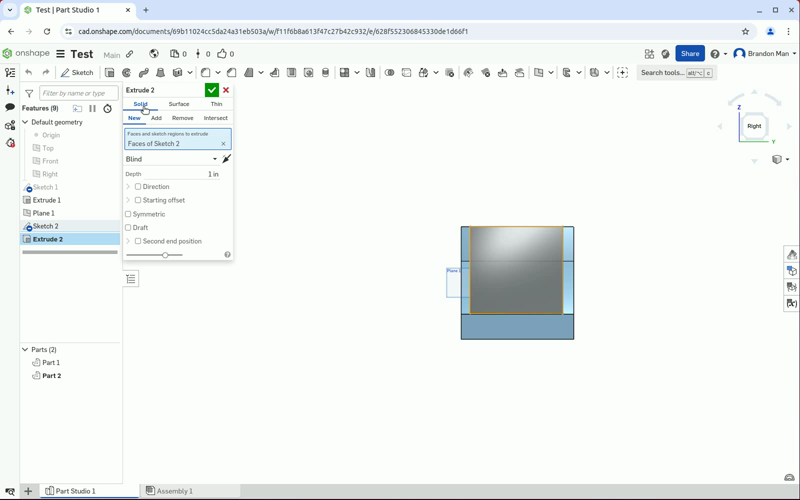
click(143, 106)
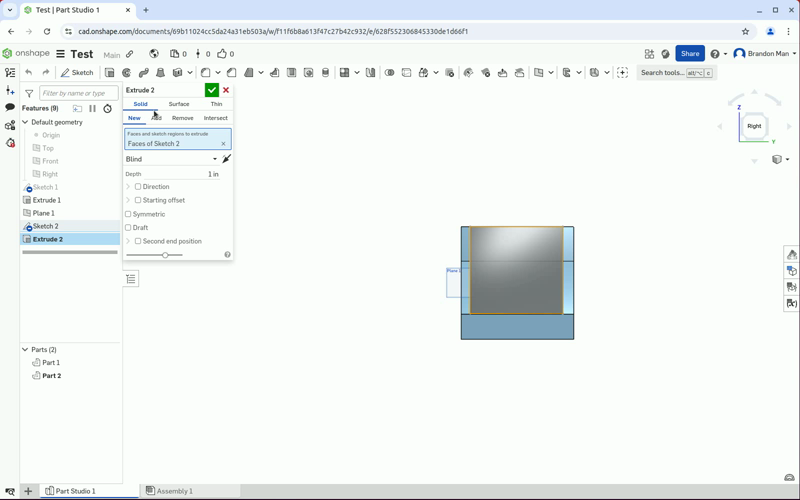
mouse_move(186, 120)
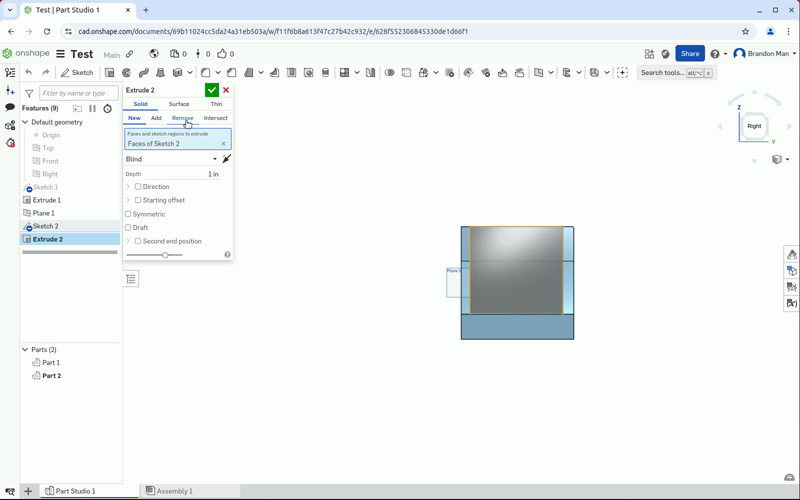
click(186, 120)
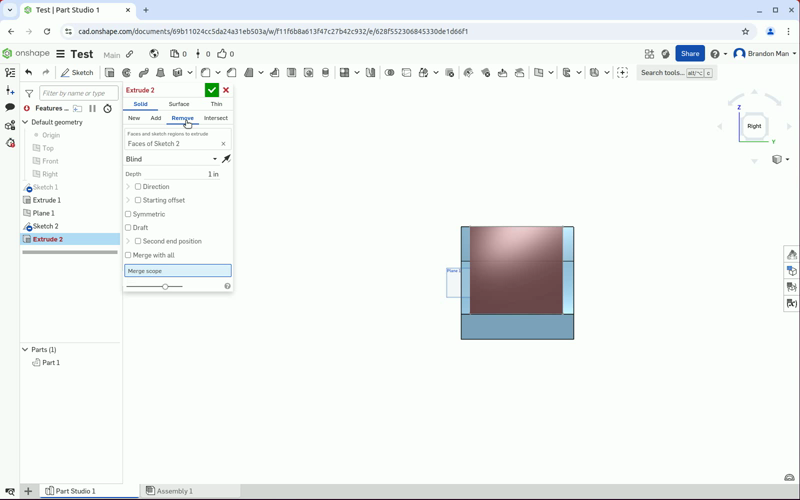
key(tab, 4)
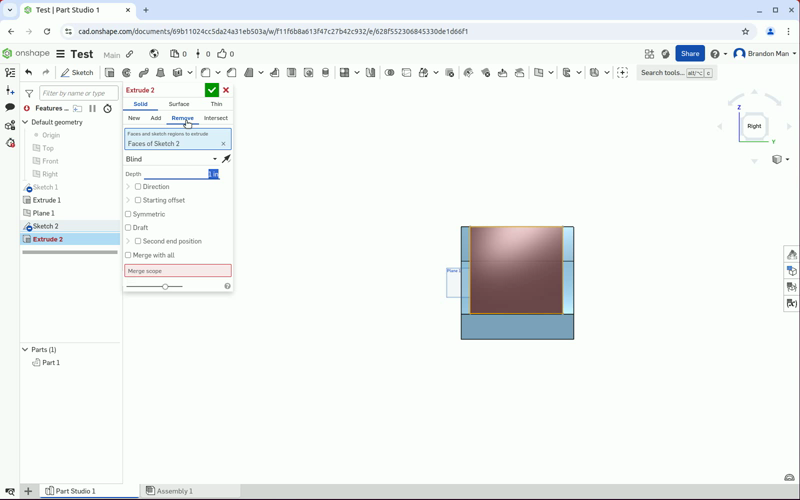
text(19.738)
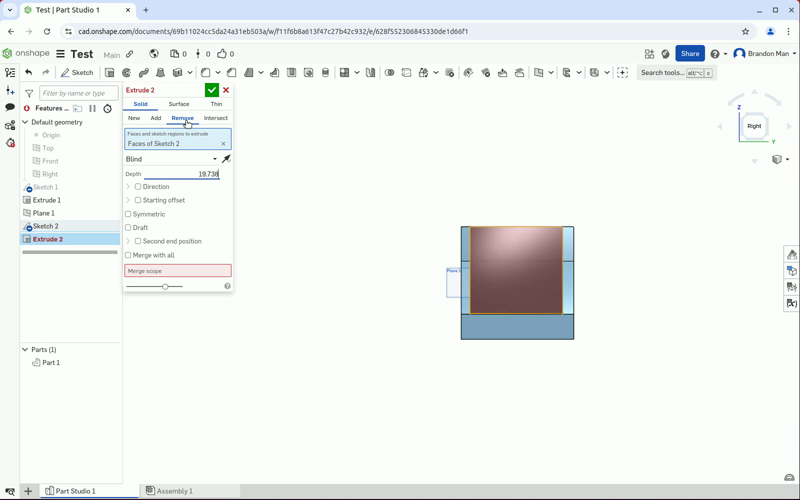
key(tab, 6)
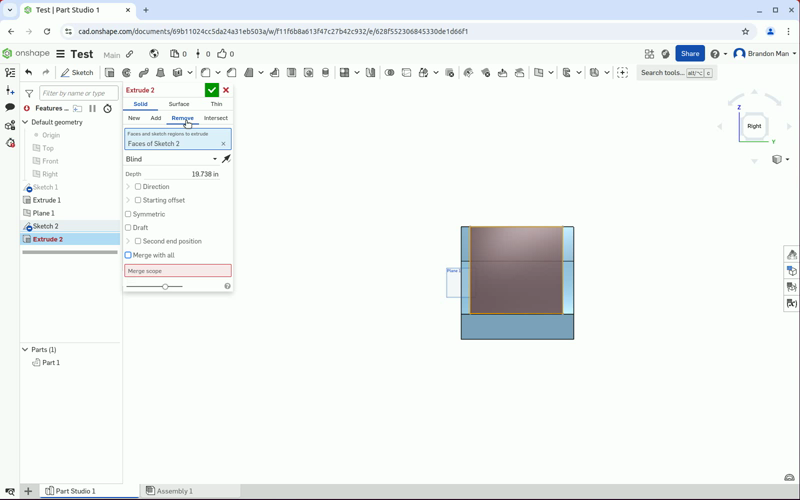
key(space)
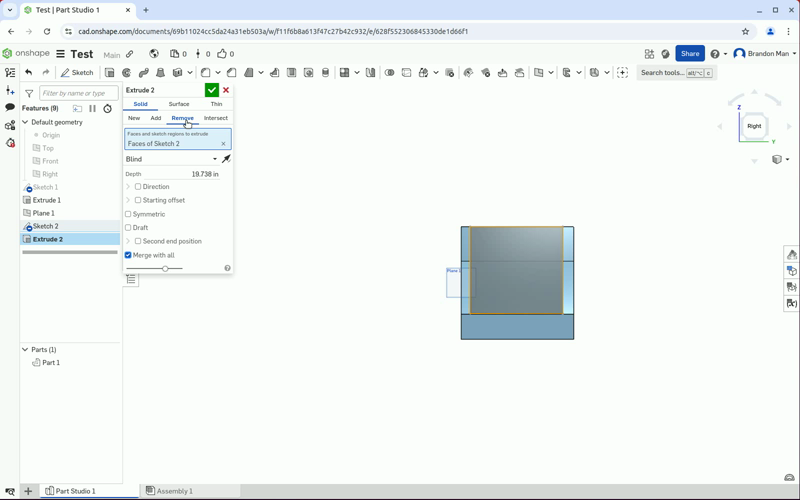
key(enter)
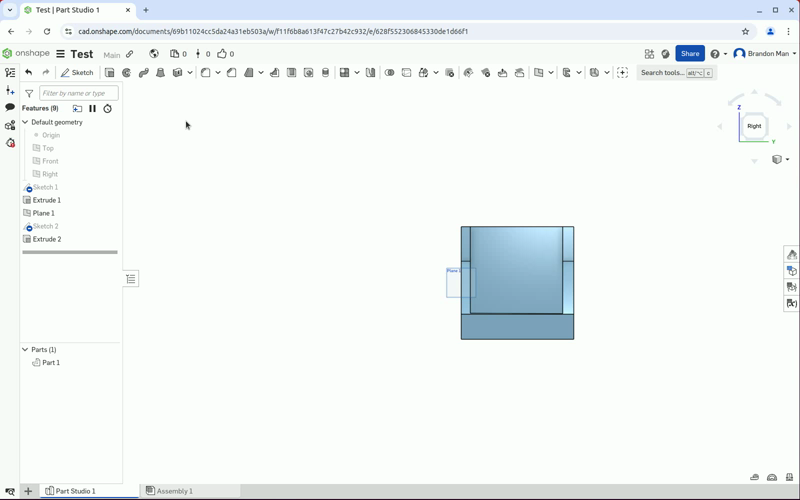
key(shift+h)
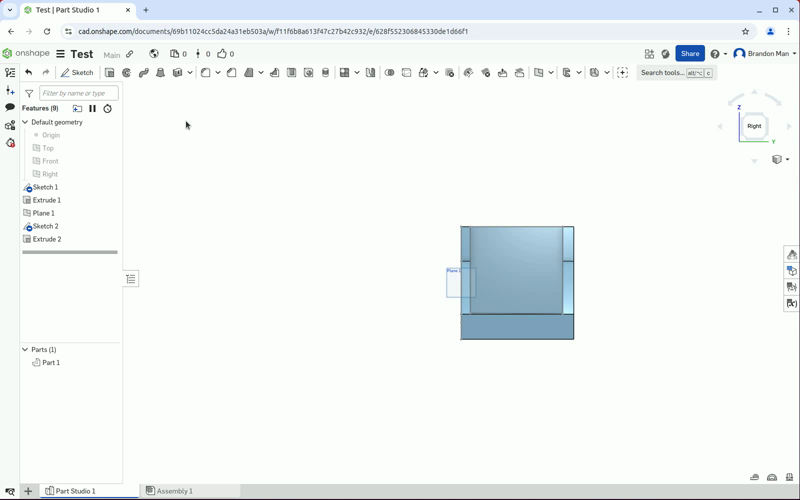
key(shift+h)
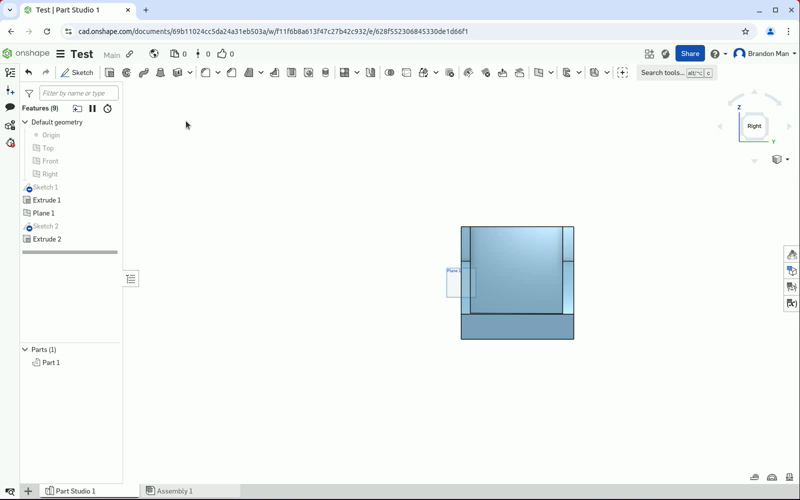
mouse_move(73, 189)
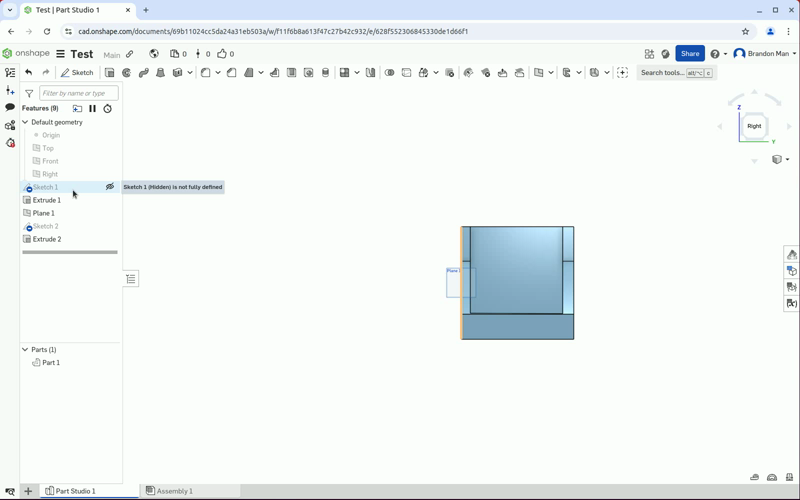
click(73, 189)
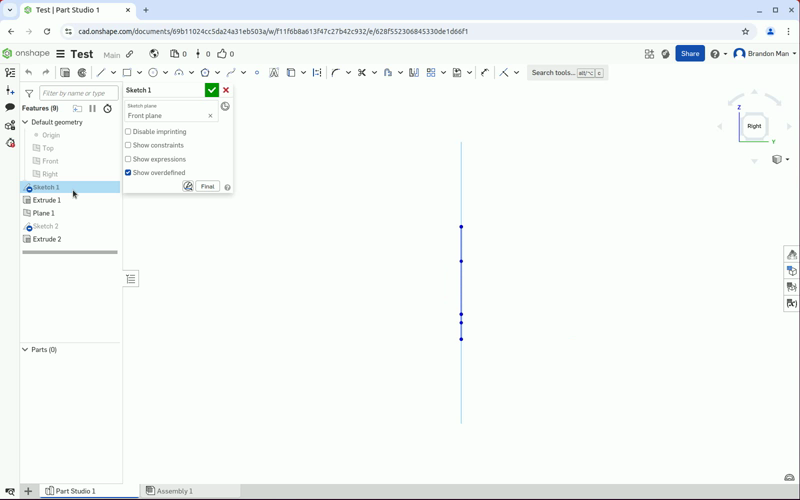
mouse_move(229, 92)
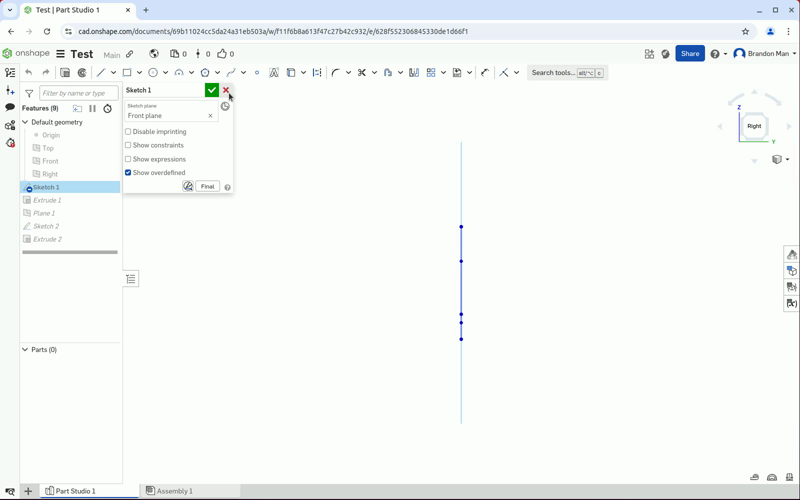
click(229, 92)
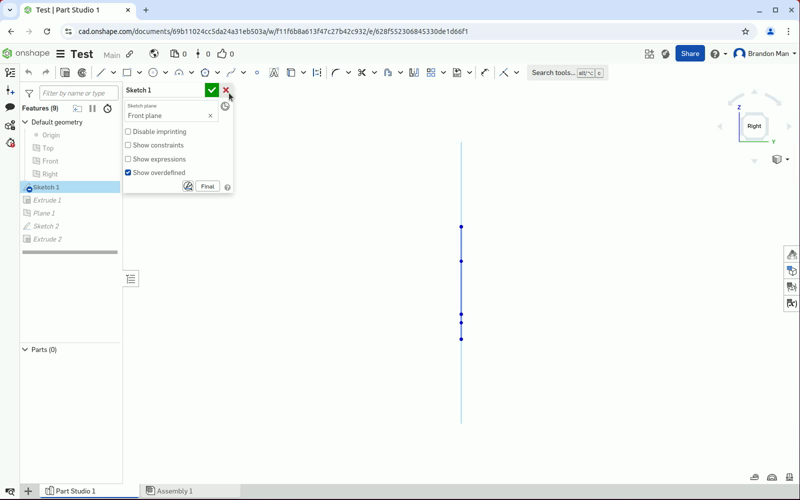
key(shift+s)
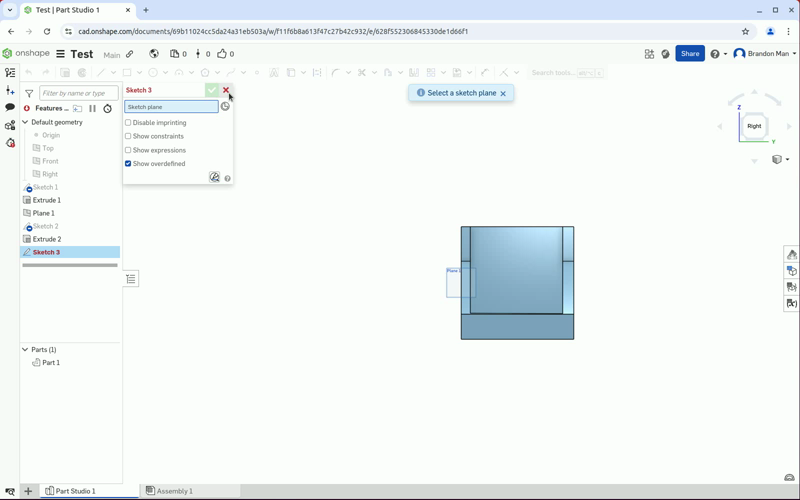
mouse_move(73, 215)
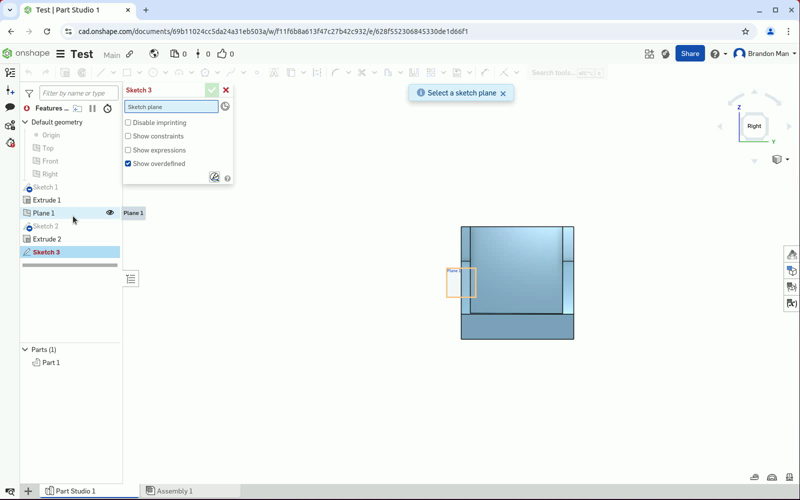
click(73, 215)
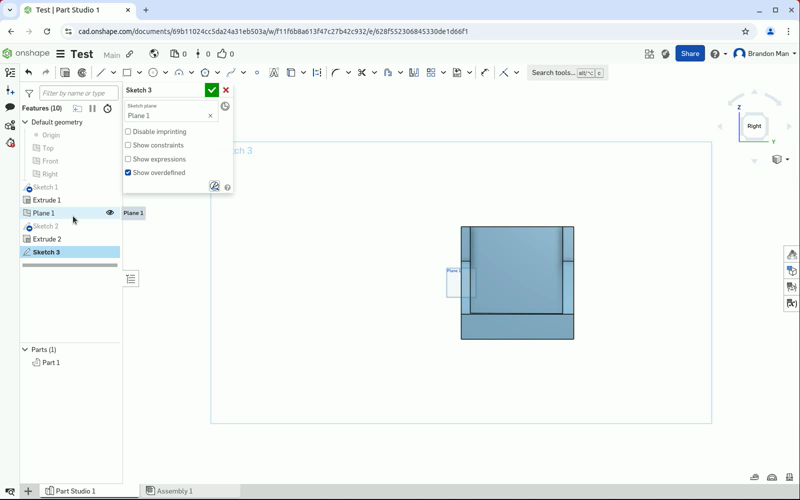
mouse_move(73, 352)
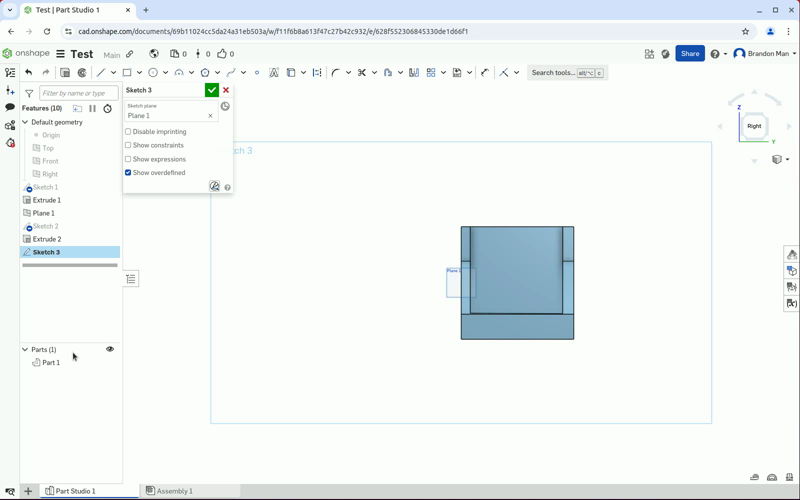
key(y)
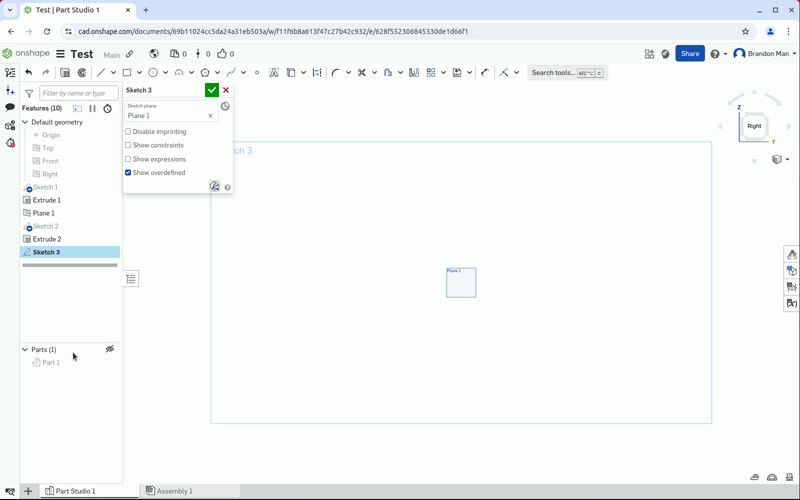
key(l)
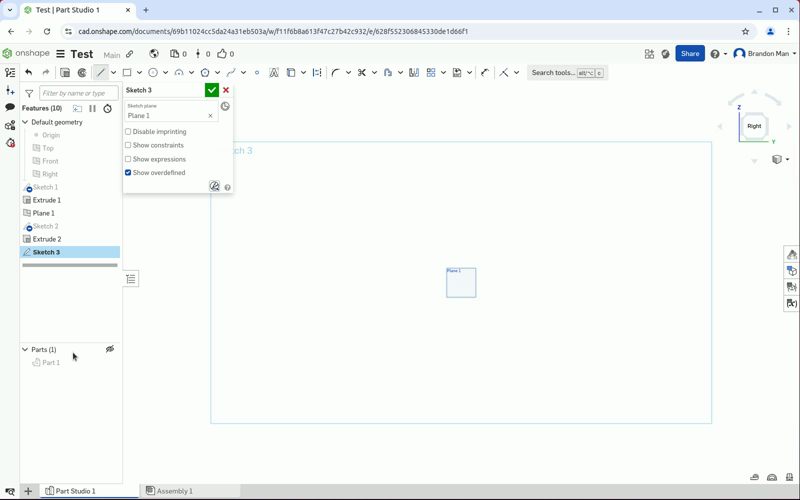
key_down(shift)
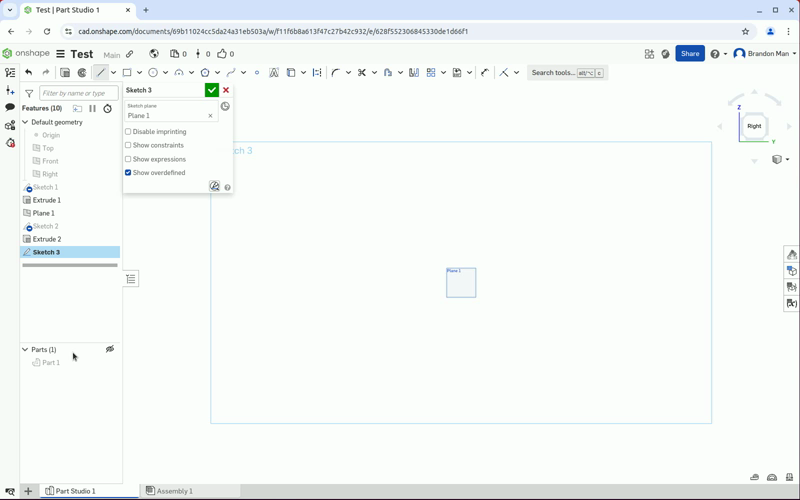
mouse_move(470, 322)
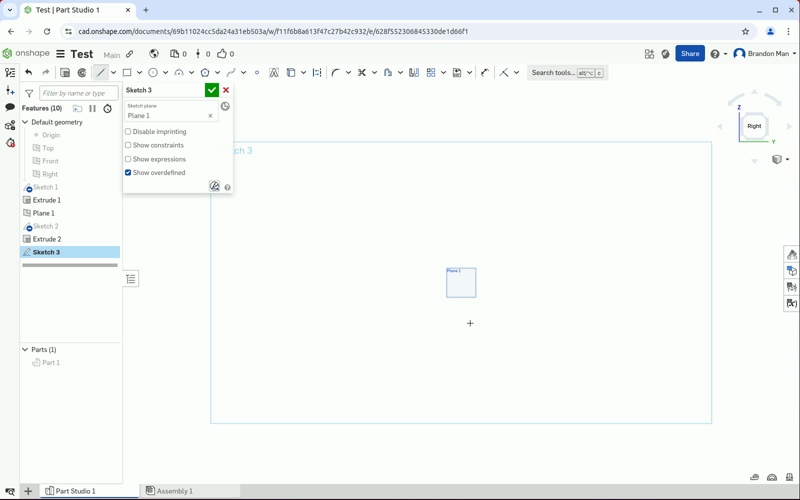
click(470, 322)
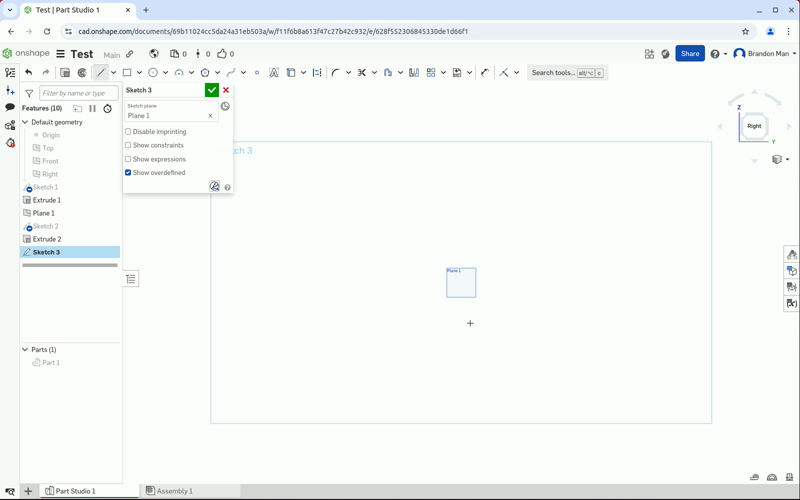
key_up(shift)
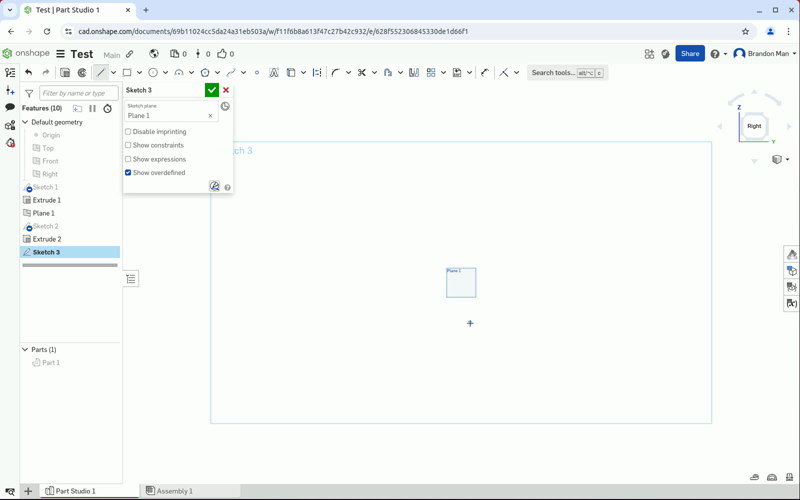
key_down(shift)
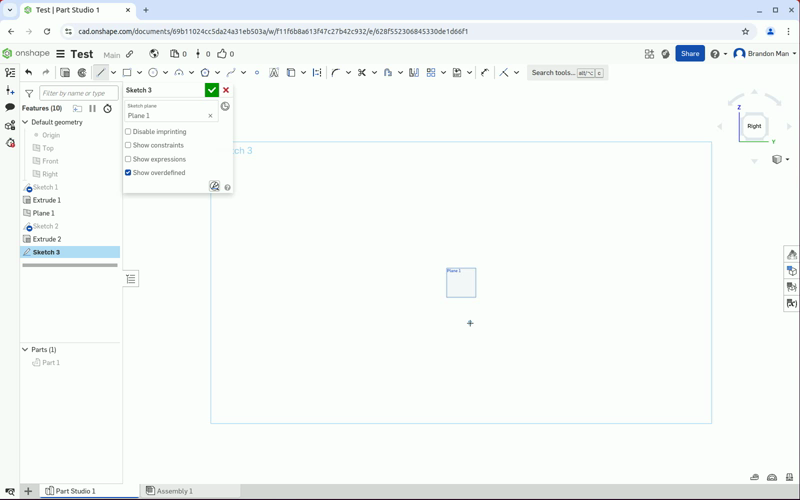
mouse_move(562, 322)
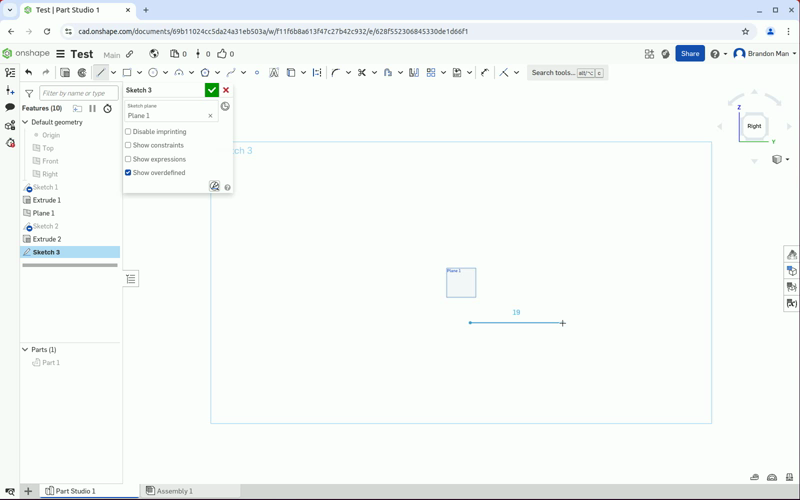
click(562, 322)
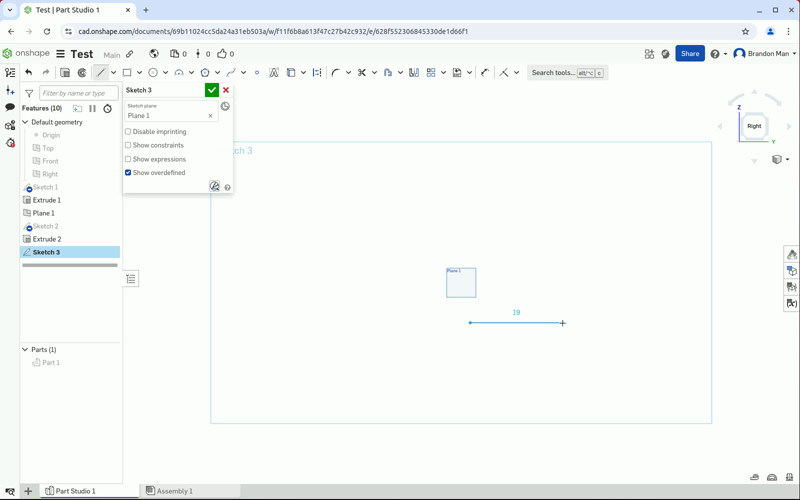
key_up(shift)
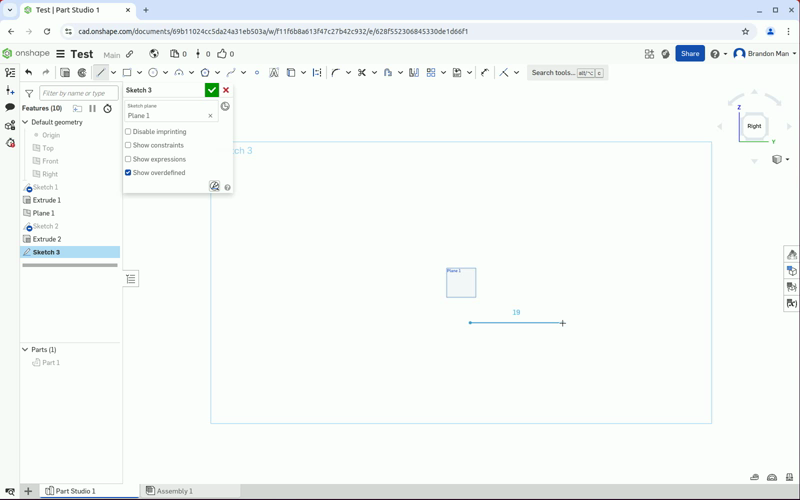
key_down(shift)
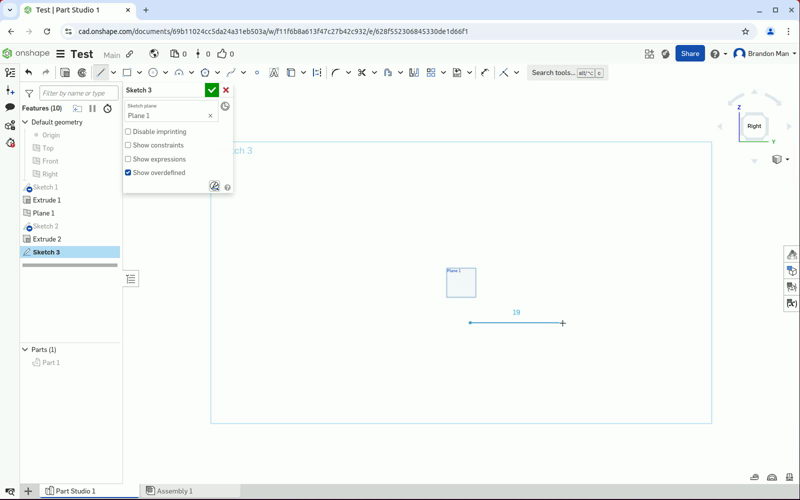
mouse_move(589, 322)
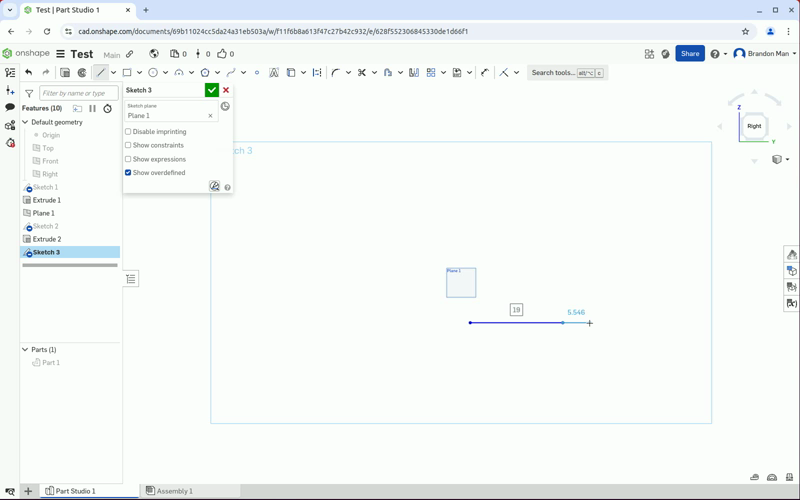
mouse_move(562, 314)
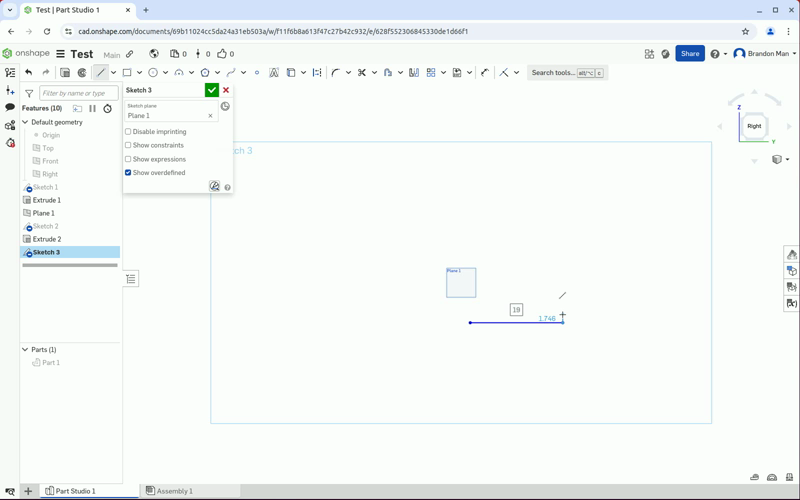
click(562, 314)
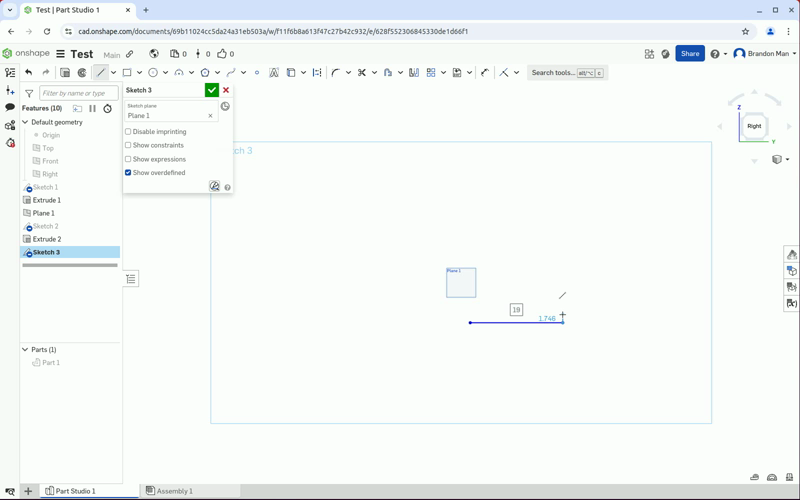
key_up(shift)
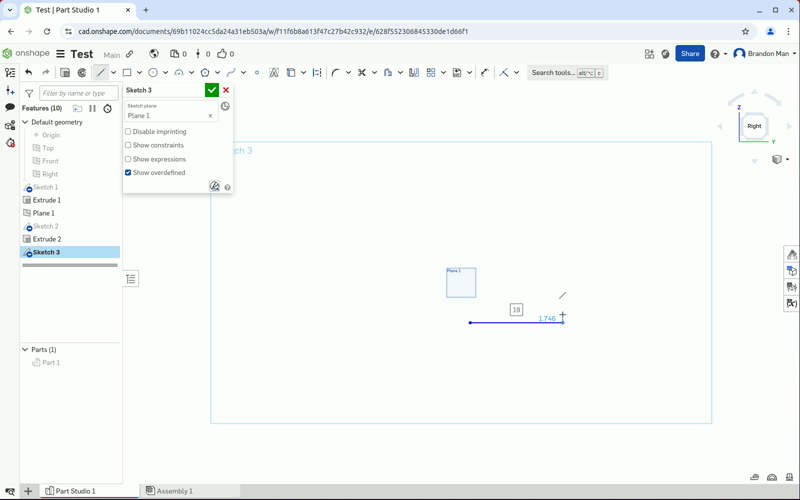
key_down(shift)
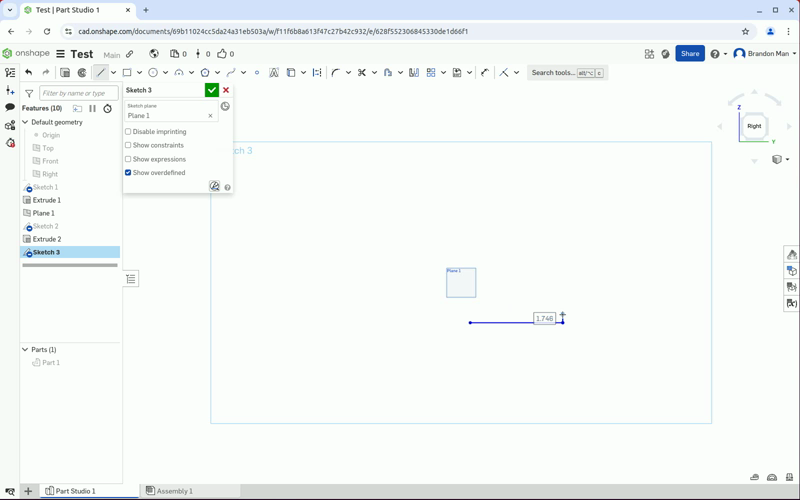
mouse_move(470, 314)
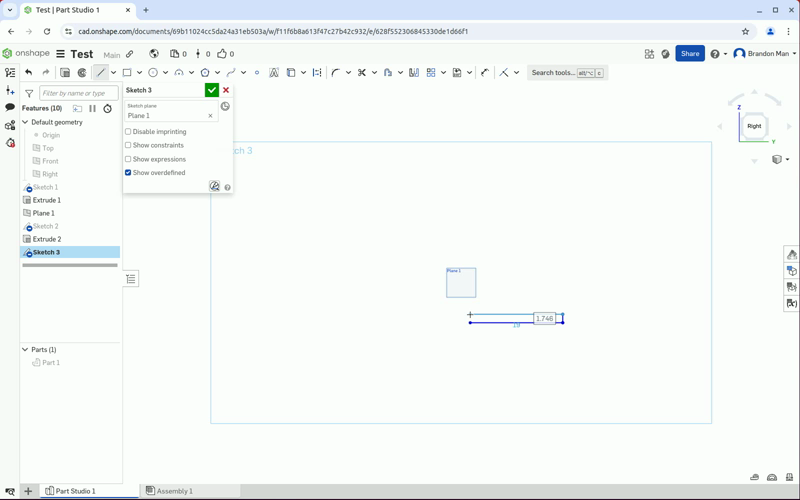
click(470, 314)
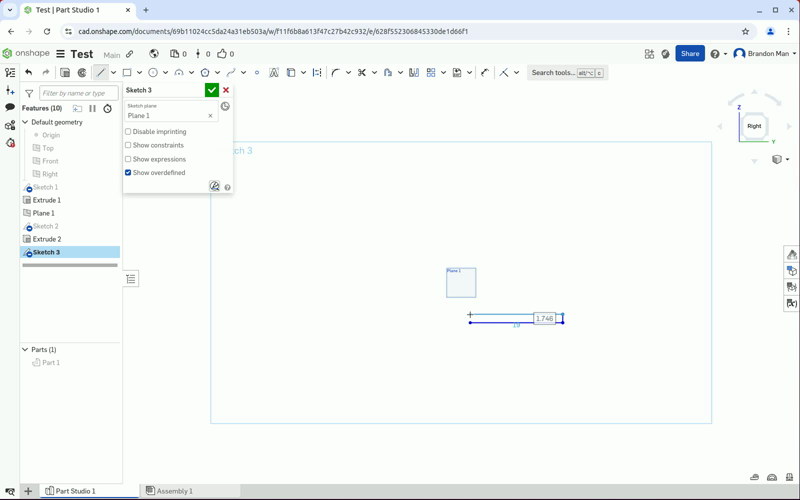
key_up(shift)
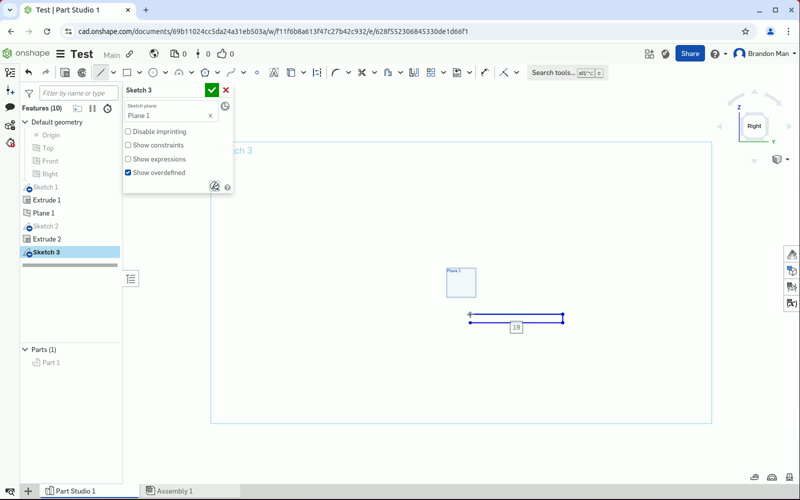
mouse_move(500, 314)
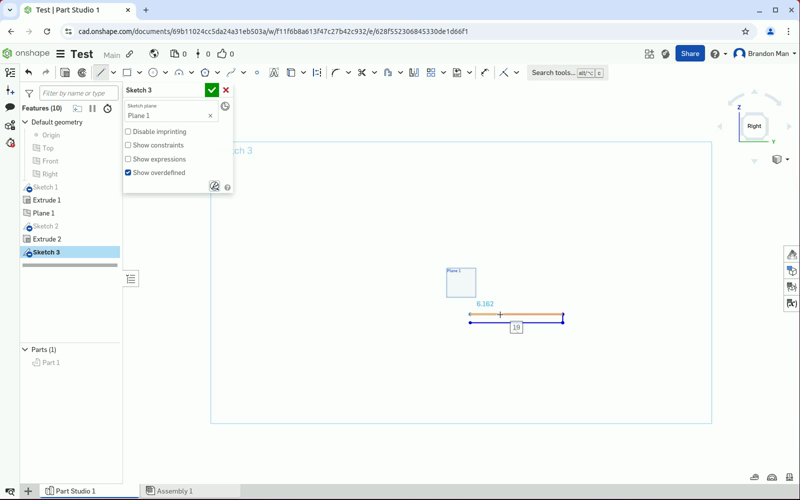
key_down(shift)
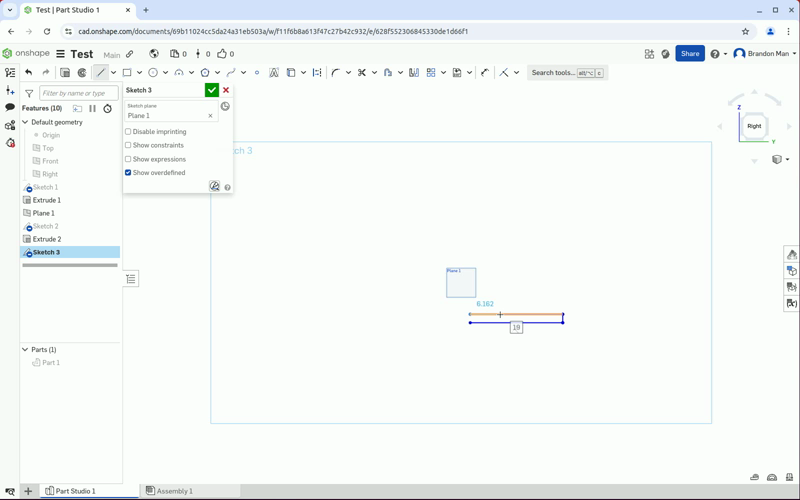
mouse_move(470, 322)
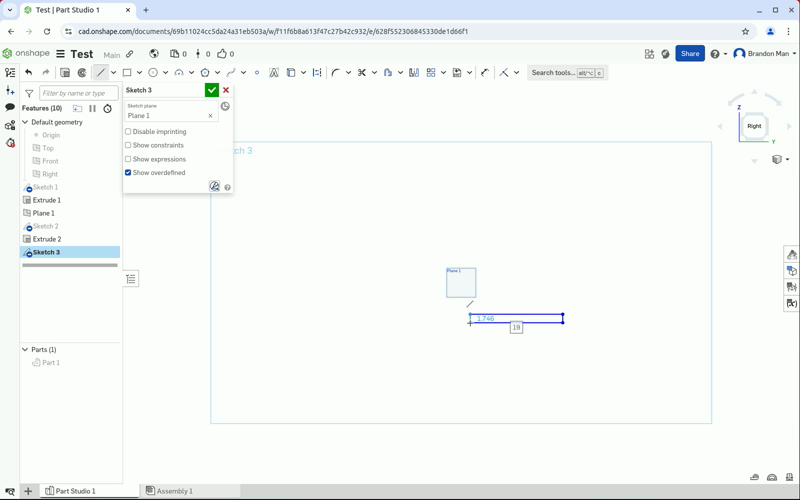
key_up(shift)
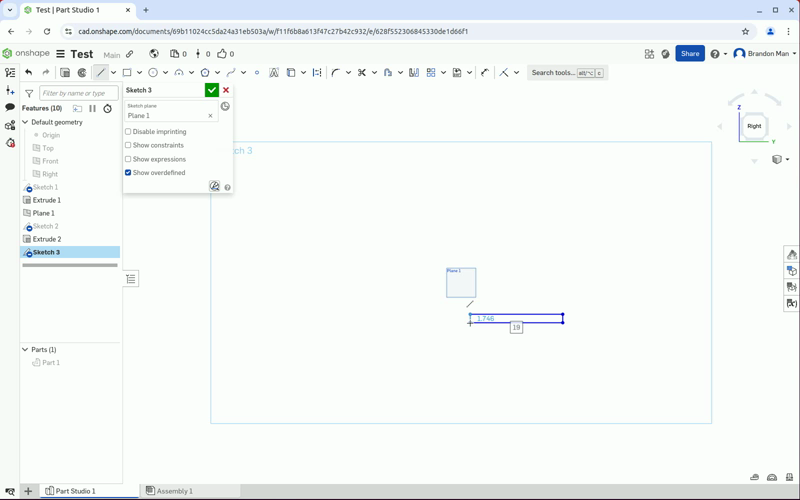
click(470, 322)
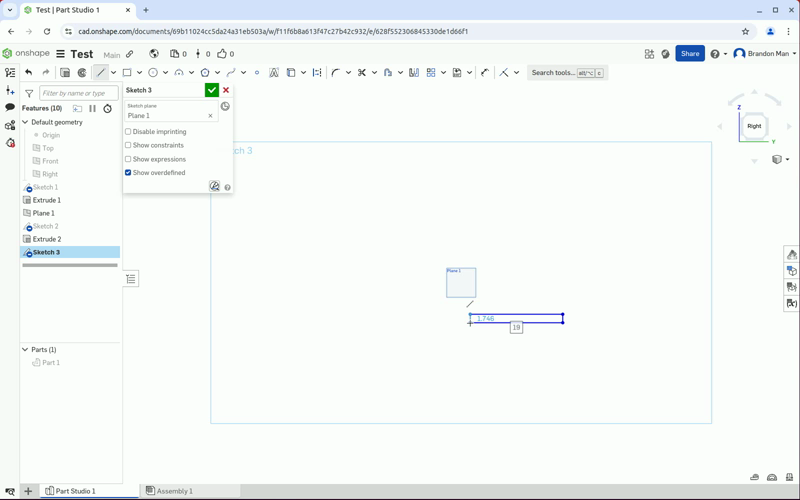
key(esc)
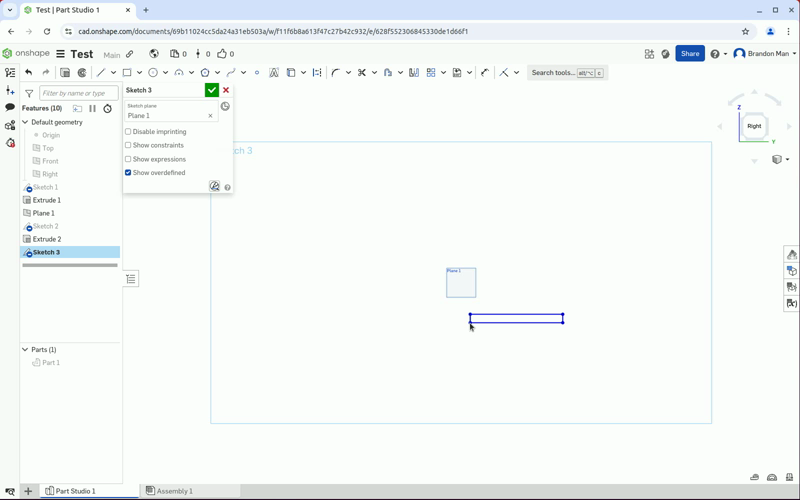
mouse_move(512, 315)
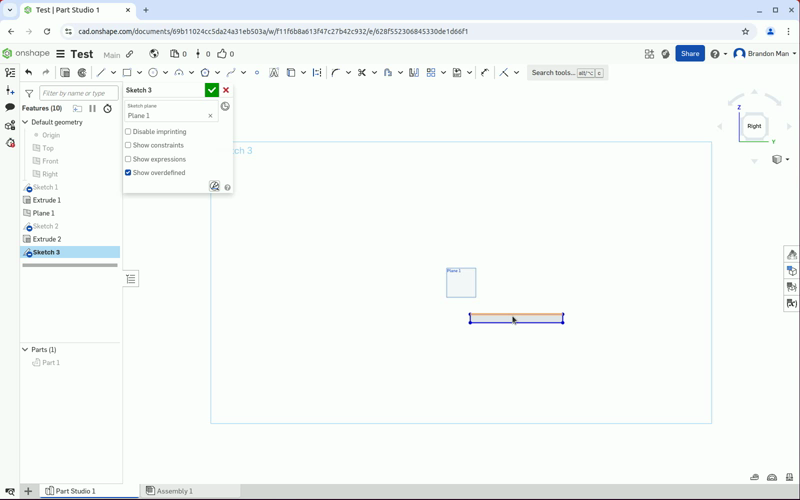
scroll(6)
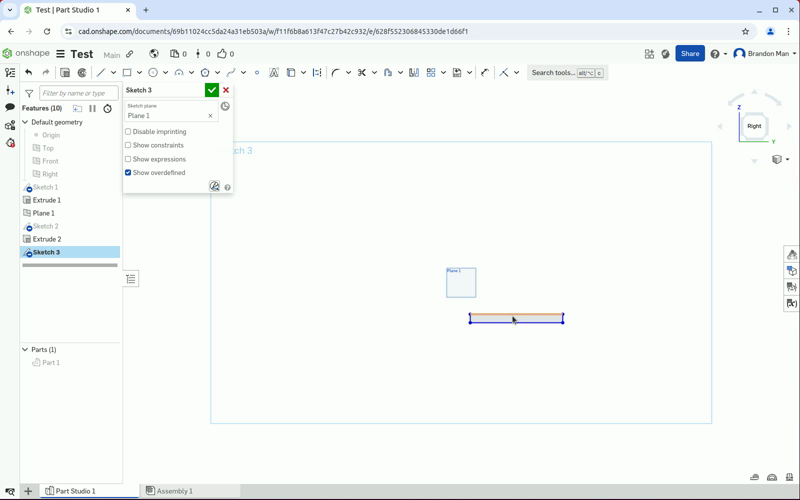
scroll(6)
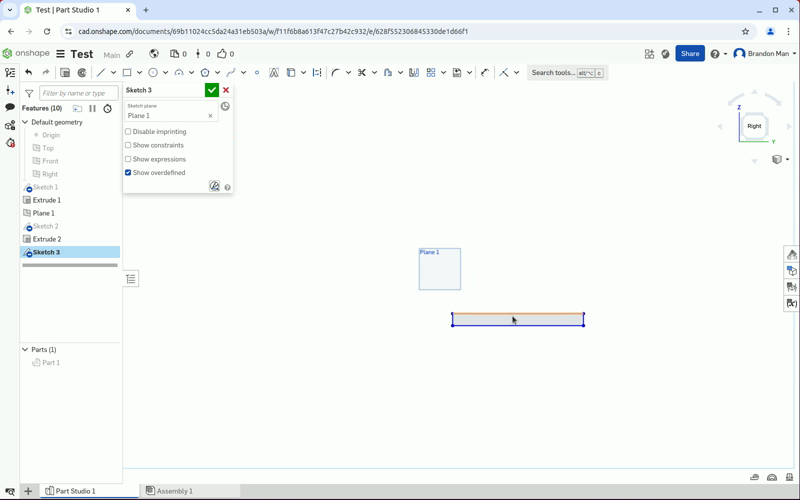
scroll(6)
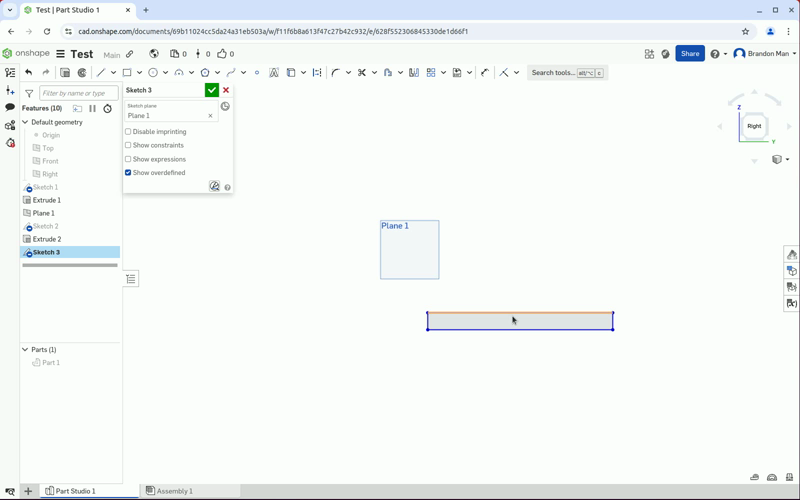
scroll(6)
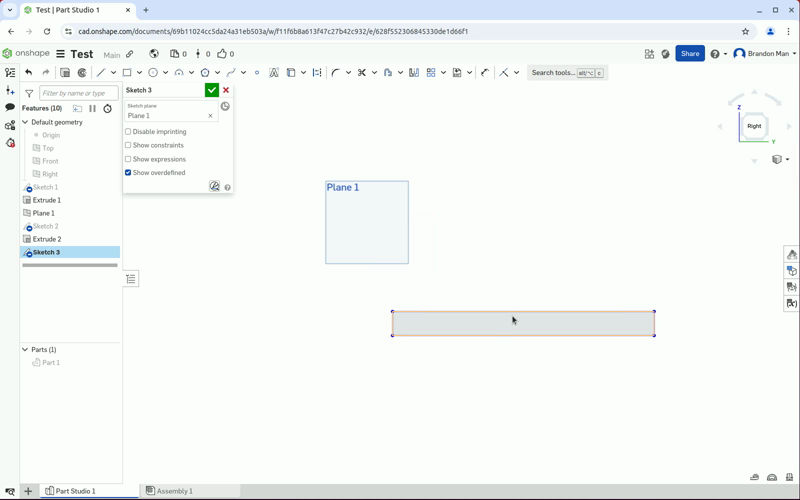
scroll(6)
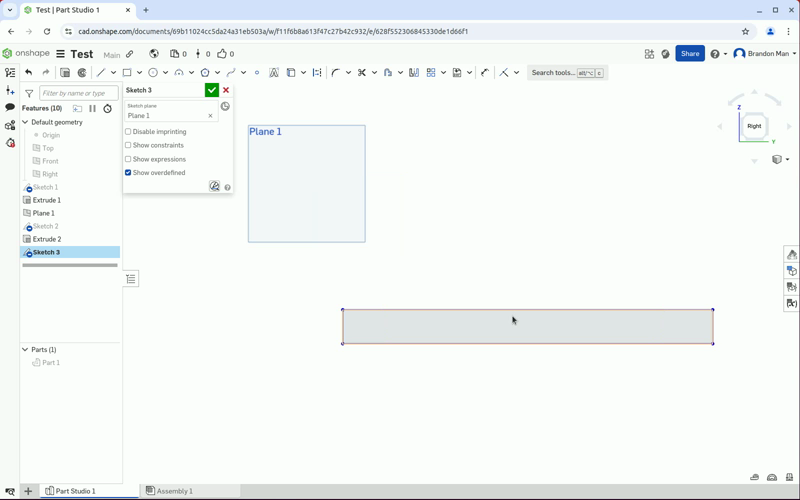
scroll(6)
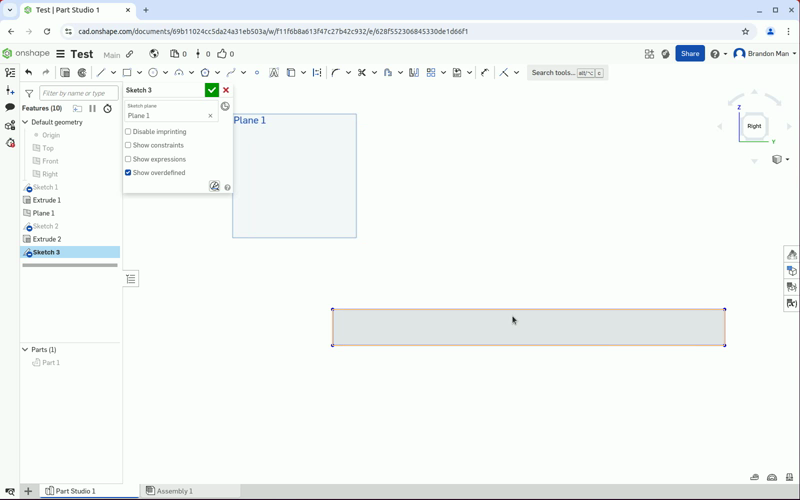
scroll(6)
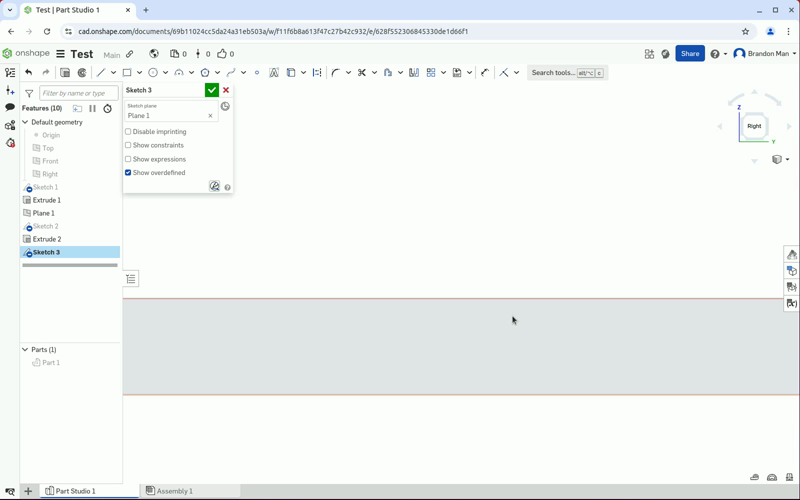
click(512, 315)
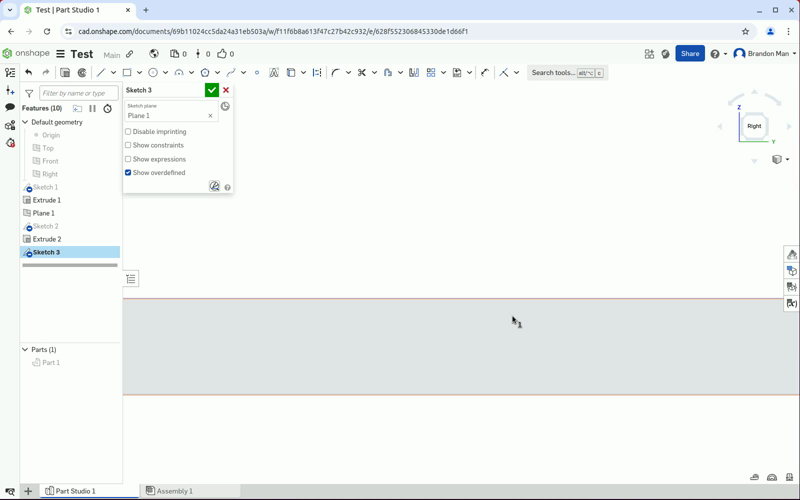
scroll(-6)
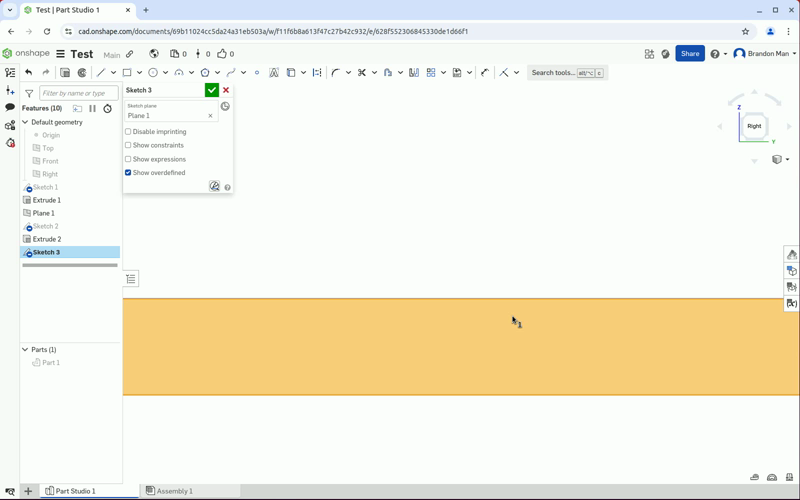
scroll(-6)
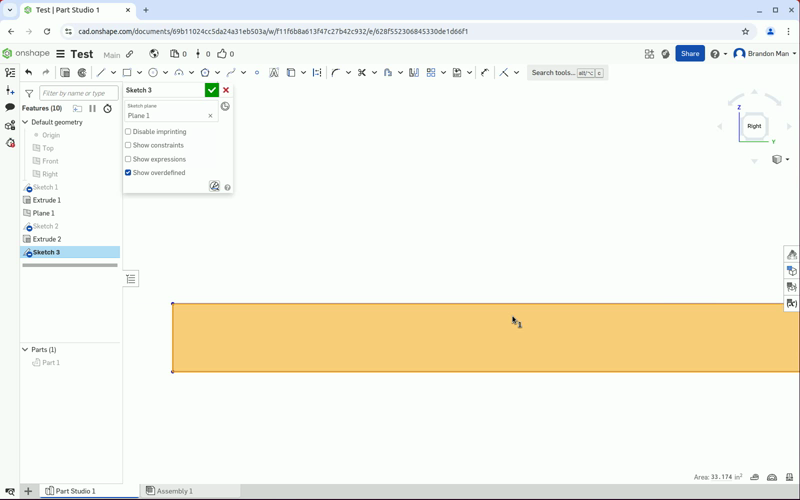
scroll(-6)
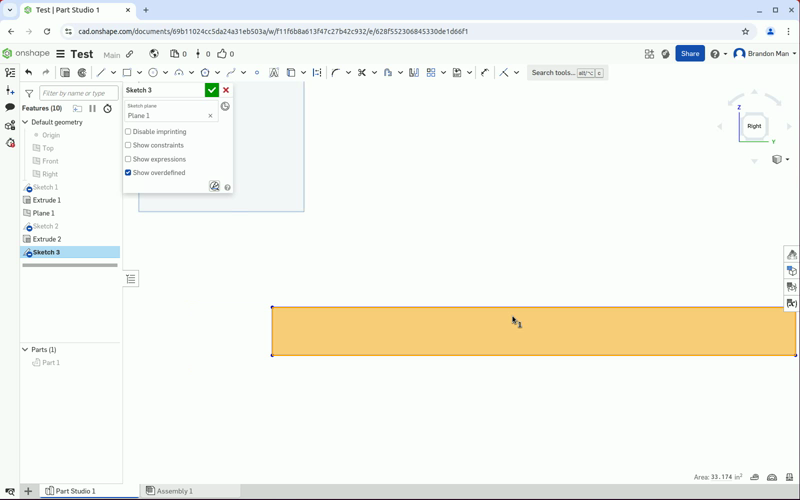
scroll(-6)
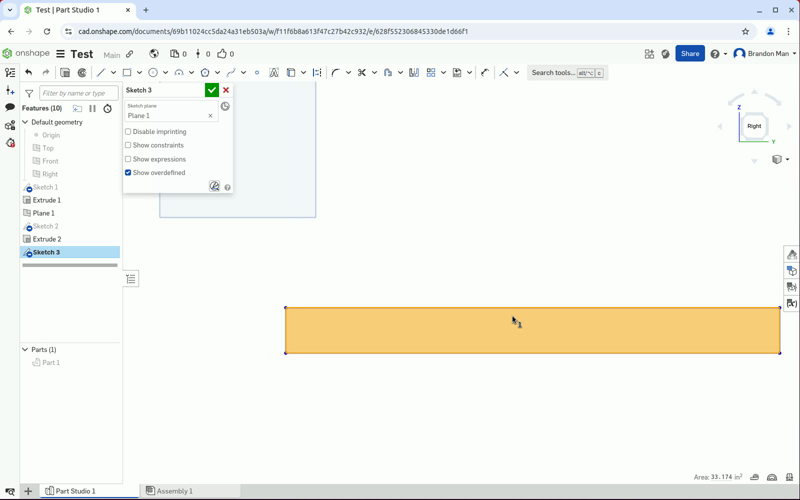
scroll(-6)
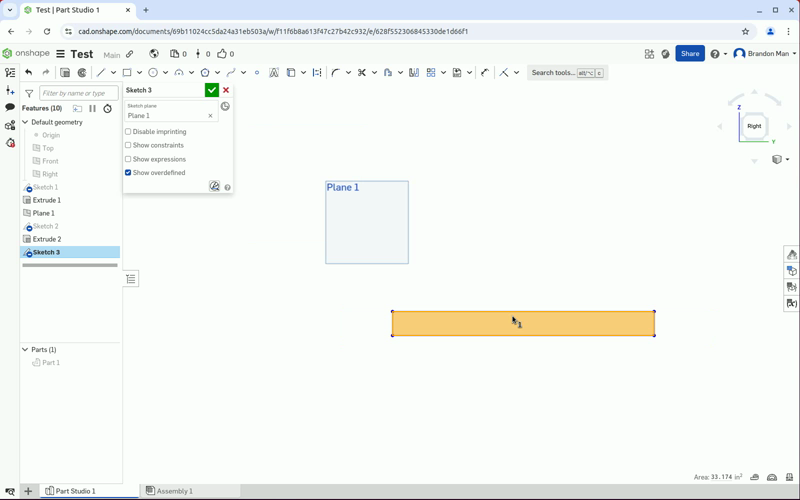
scroll(-6)
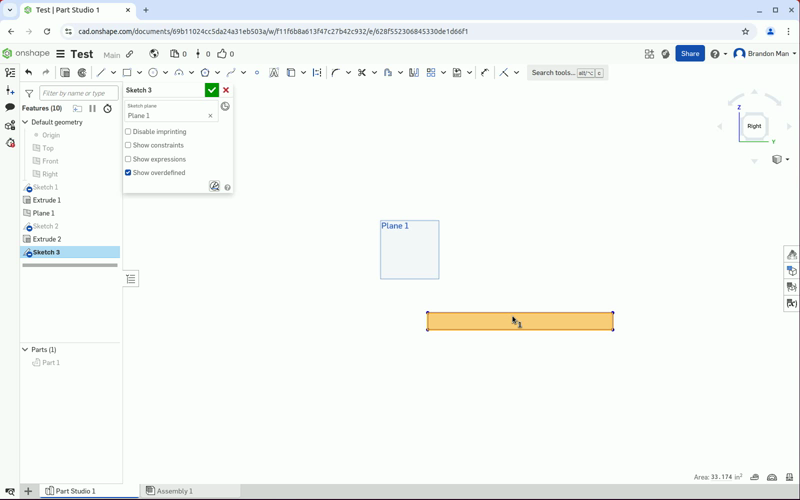
scroll(-6)
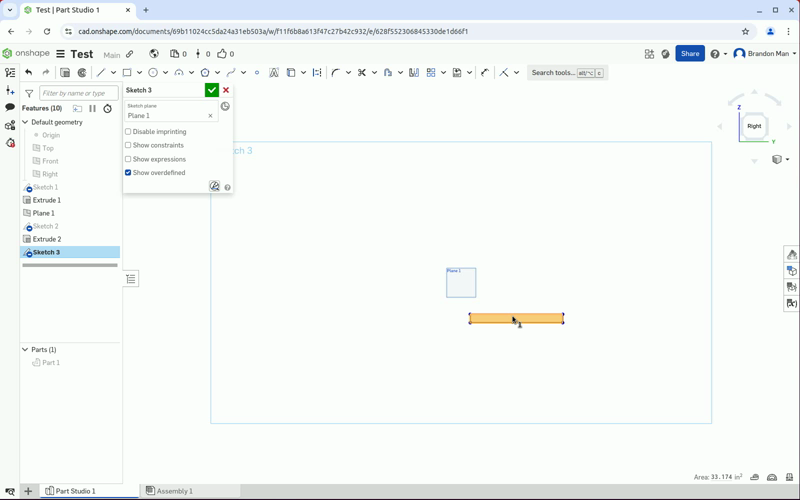
mouse_move(73, 352)
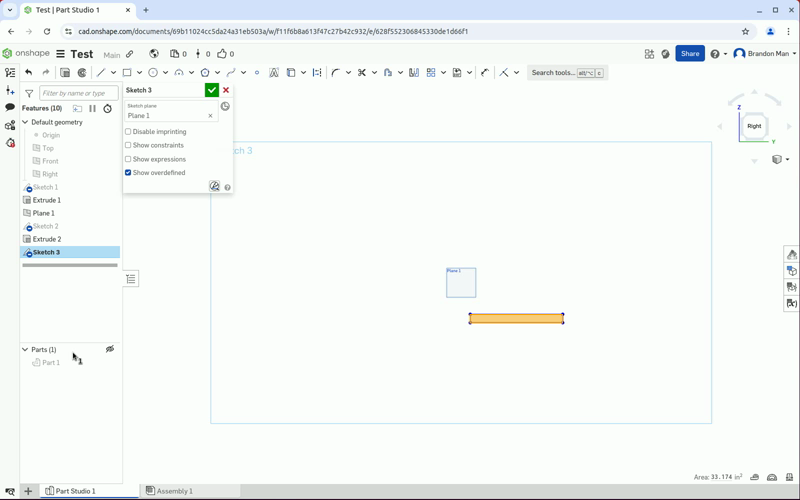
key(shift+y)
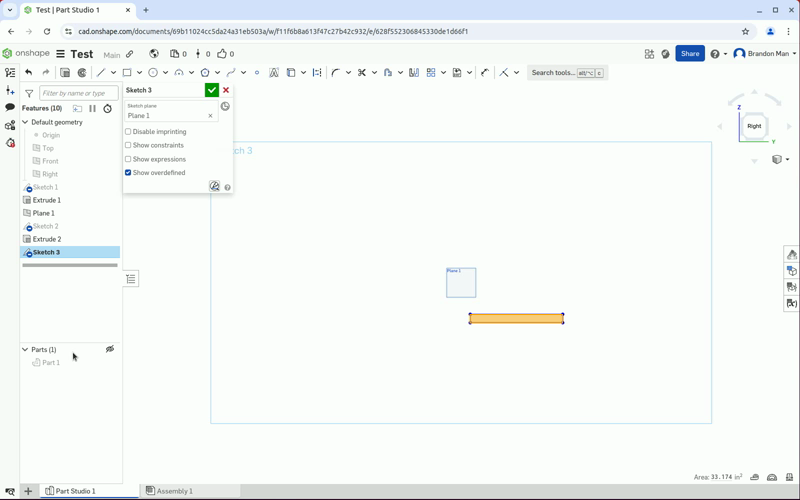
key(shift+e)
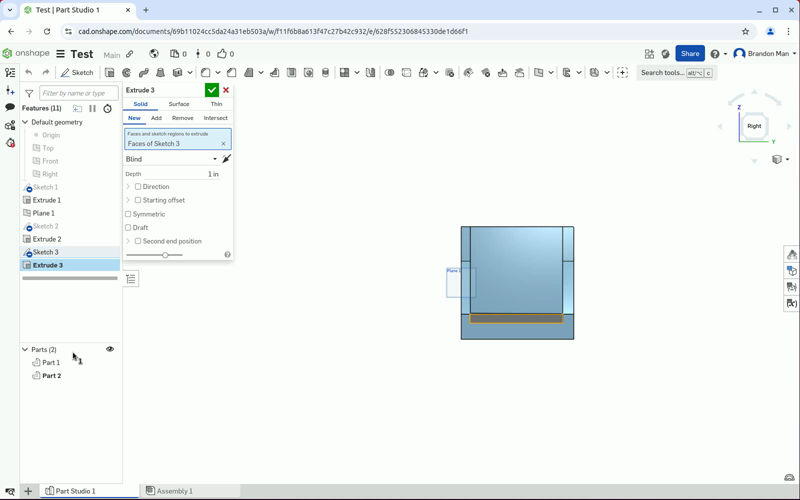
mouse_move(143, 106)
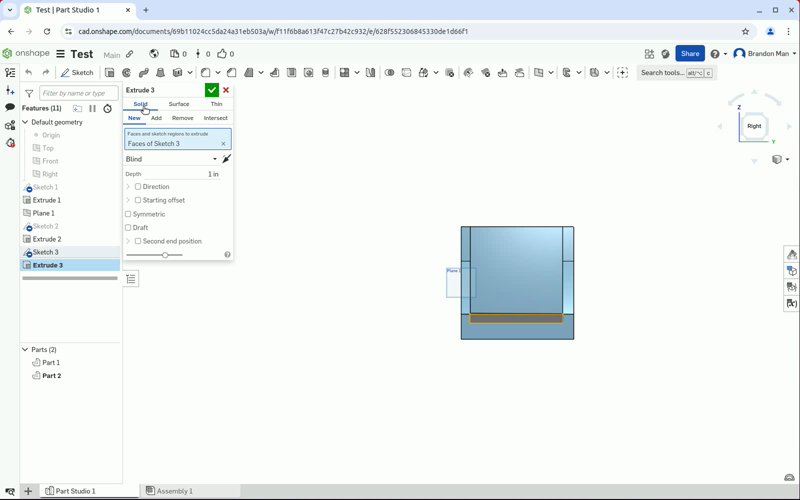
click(143, 106)
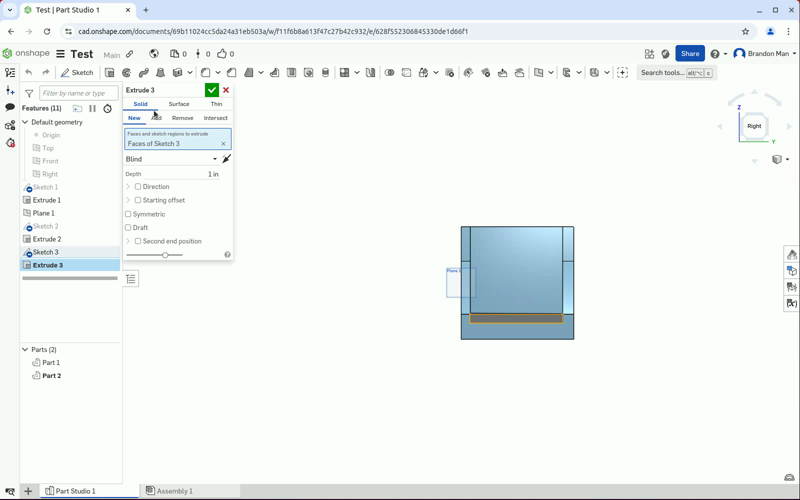
mouse_move(186, 120)
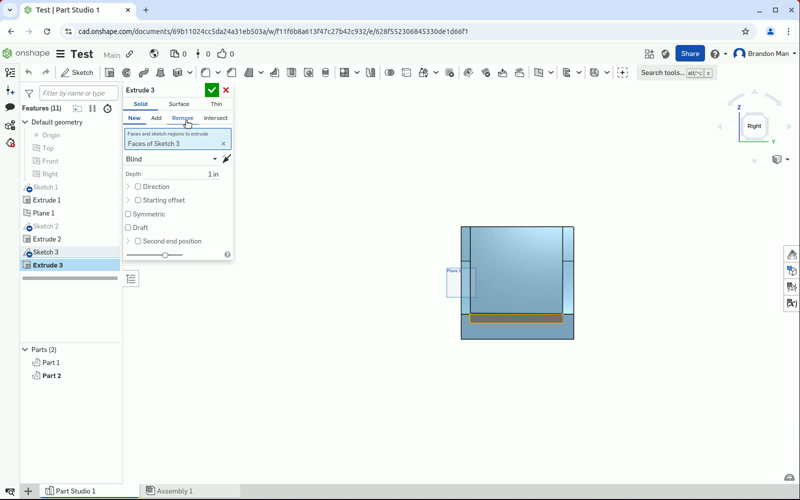
click(186, 120)
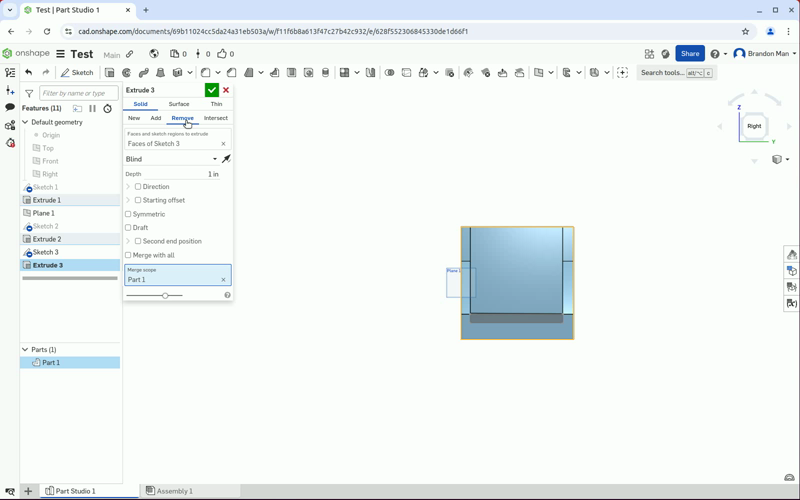
key(tab, 4)
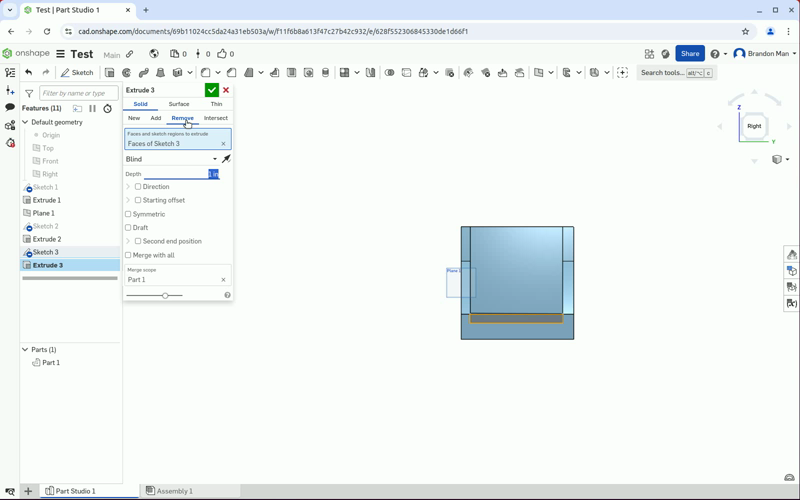
text(19.738)
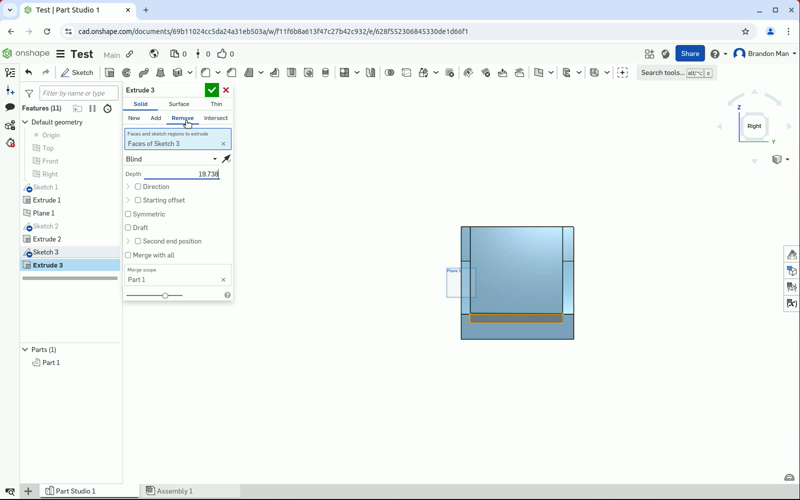
key(tab, 6)
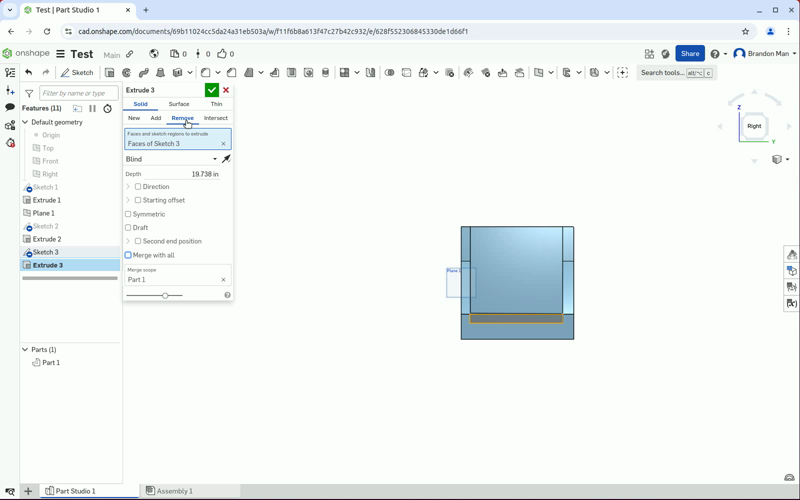
key(space)
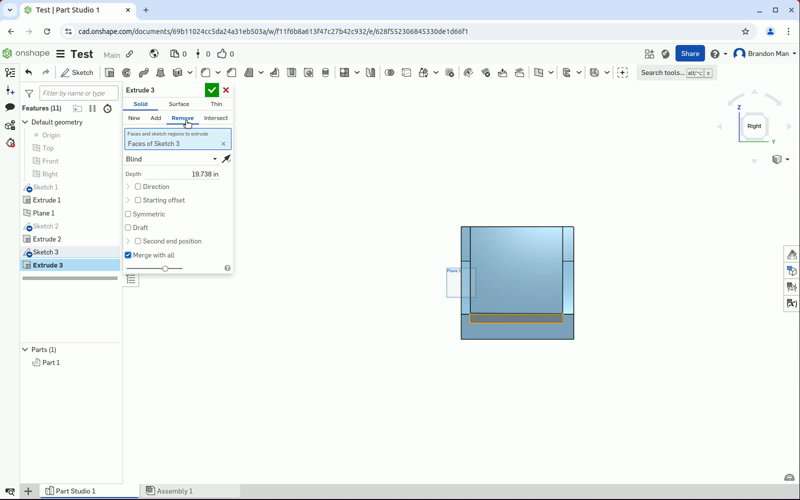
key(enter)
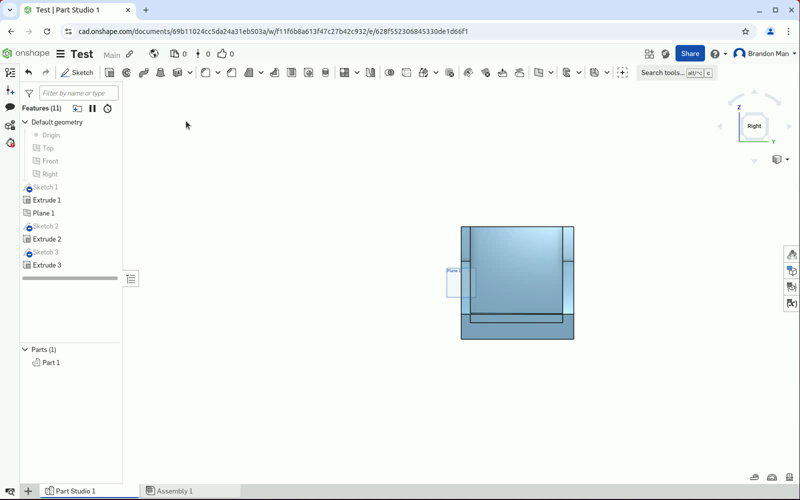
key(shift+h)
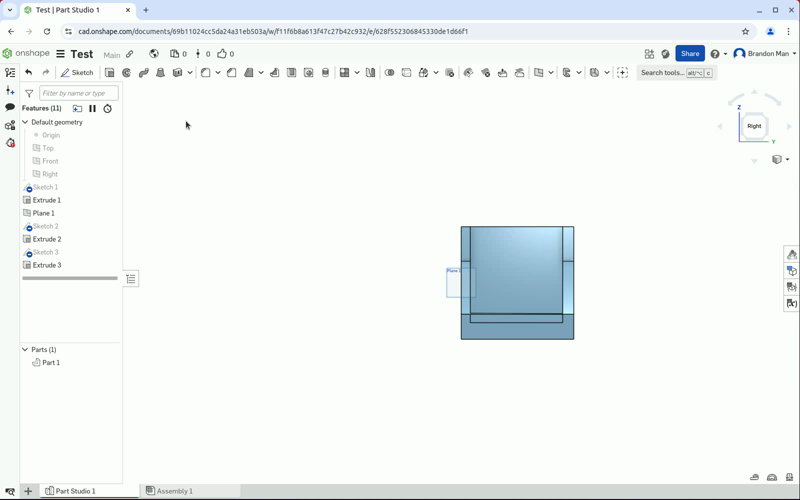
key(shift+h)
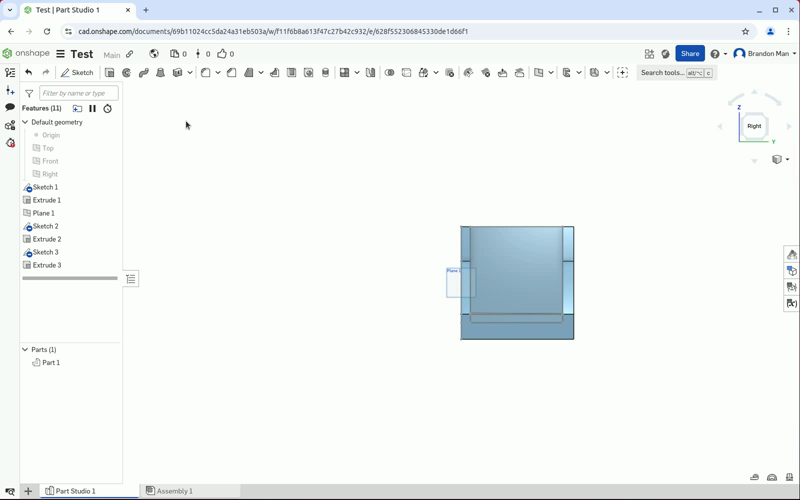
key(shift+7)
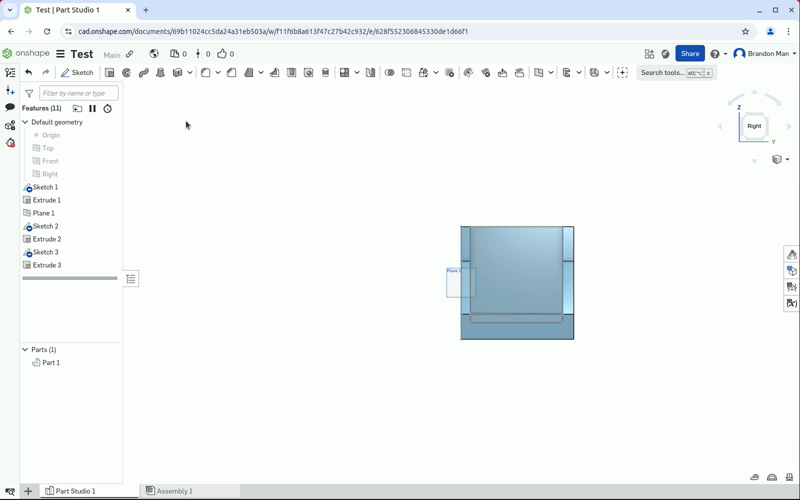
key(right, 2)
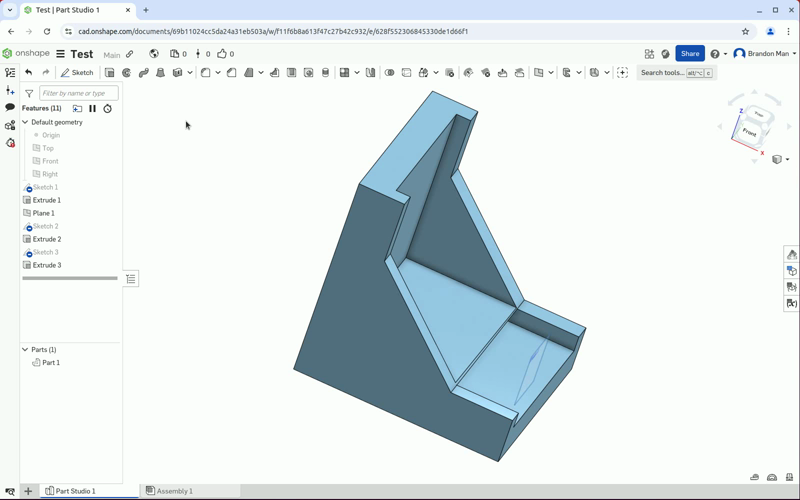
key(down, 2)
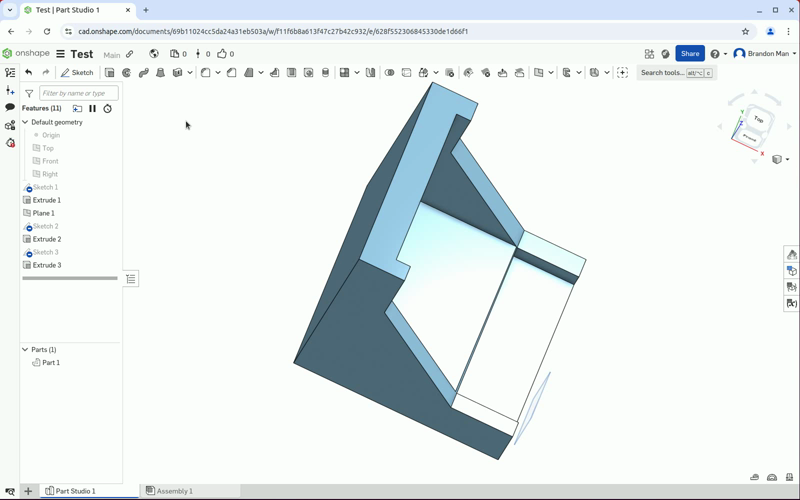
key(up, 2)
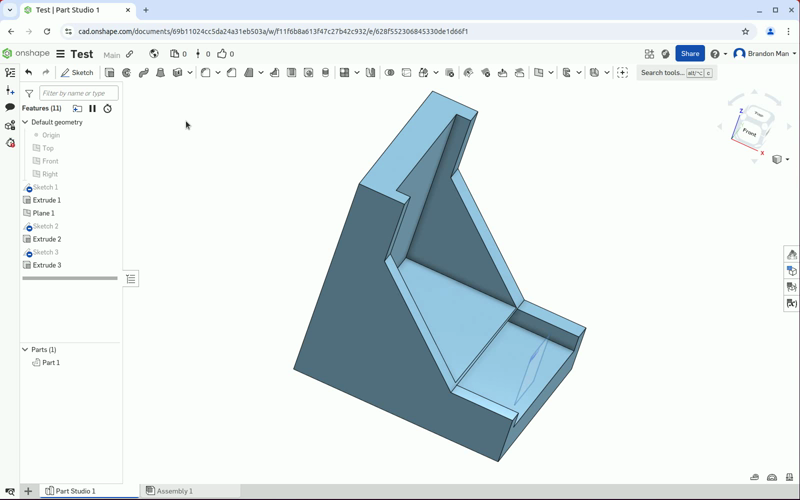
key(left, 2)
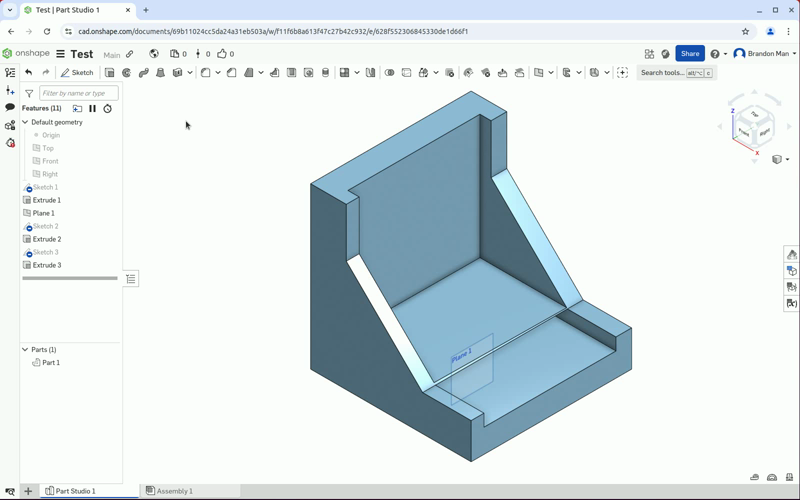
mouse_move(73, 189)
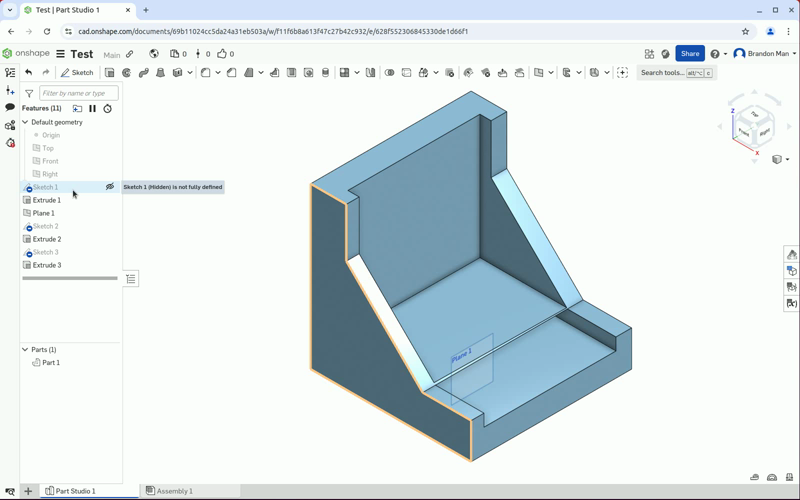
click(73, 189)